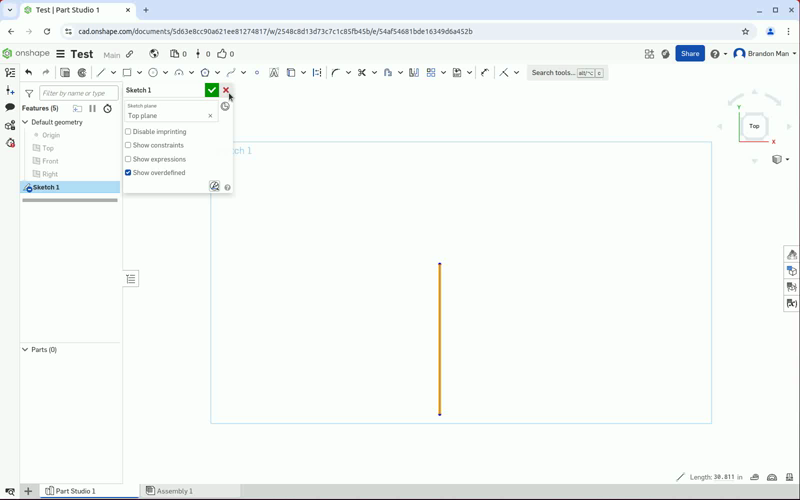
key(shift+h)
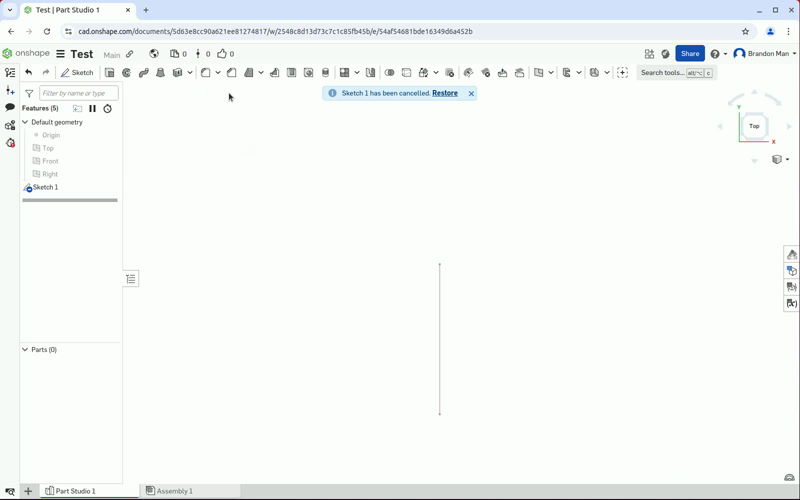
key(shift+s)
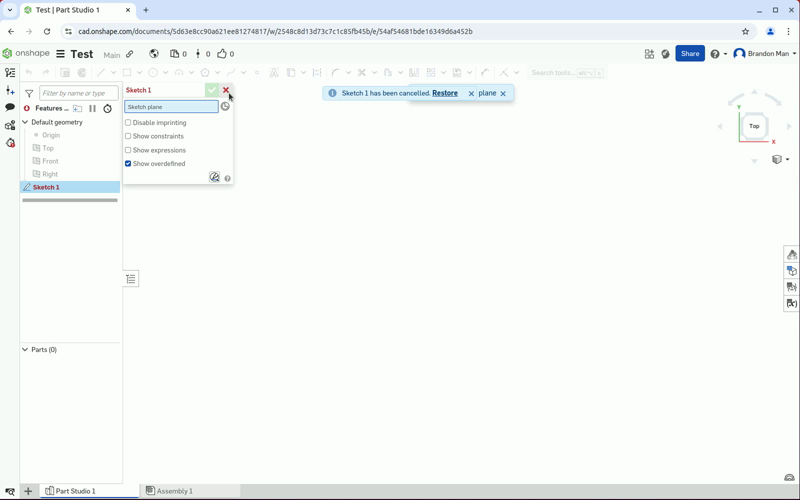
mouse_move(73, 150)
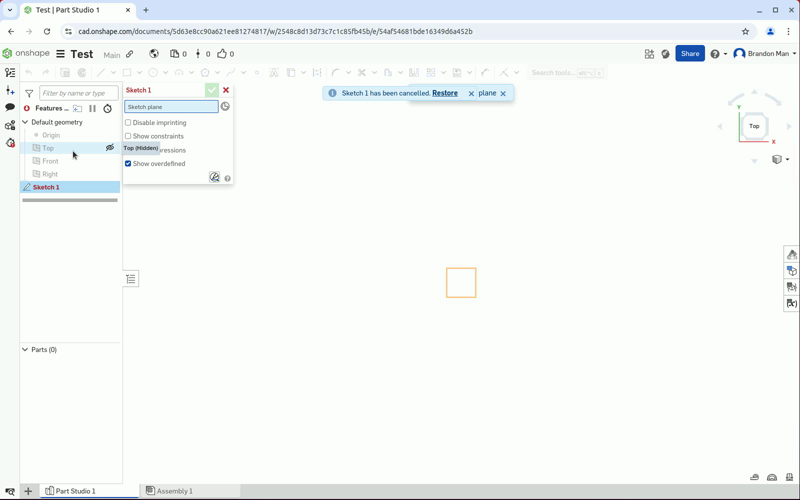
click(73, 150)
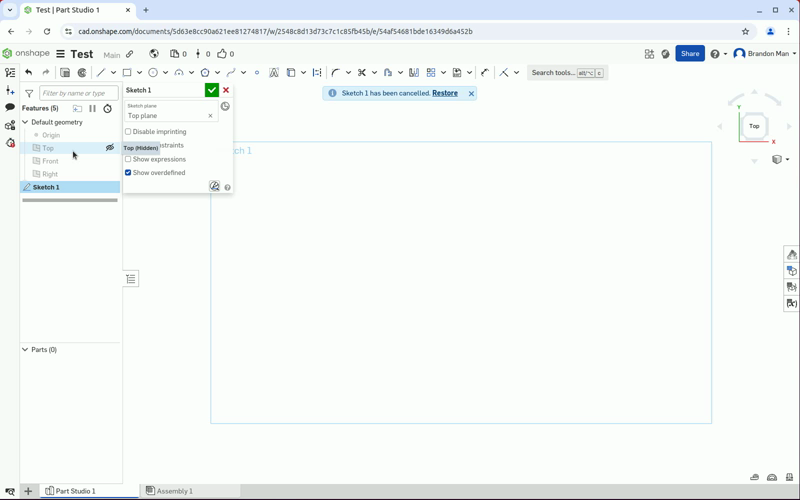
mouse_move(73, 352)
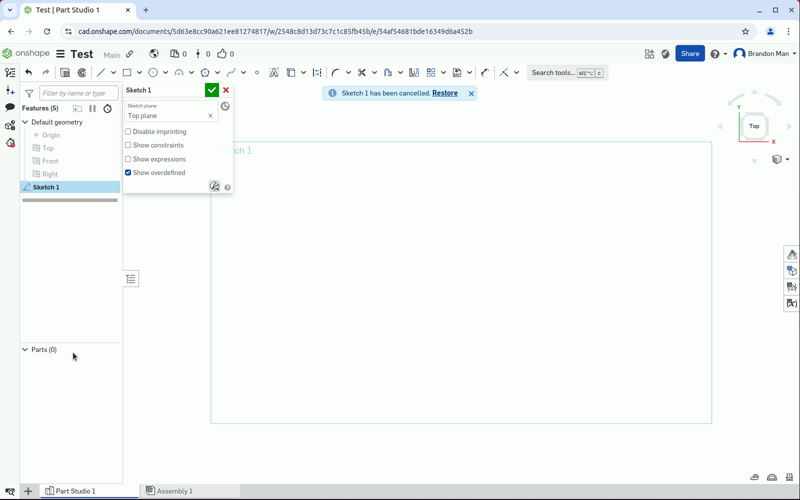
key(y)
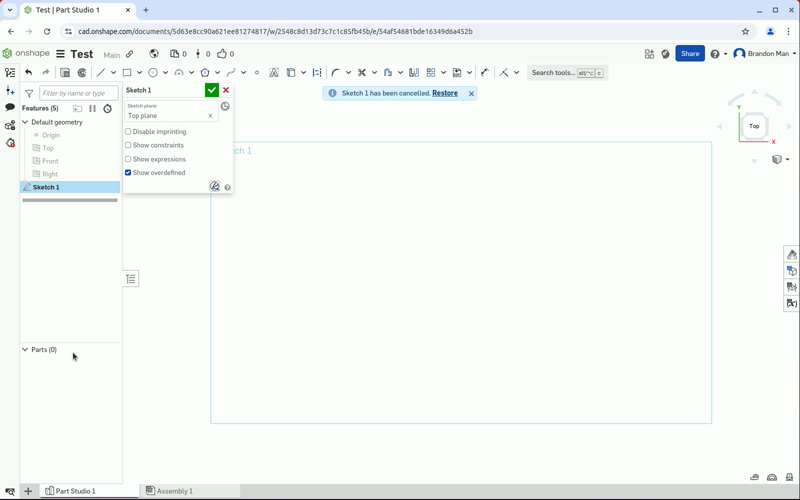
key(l)
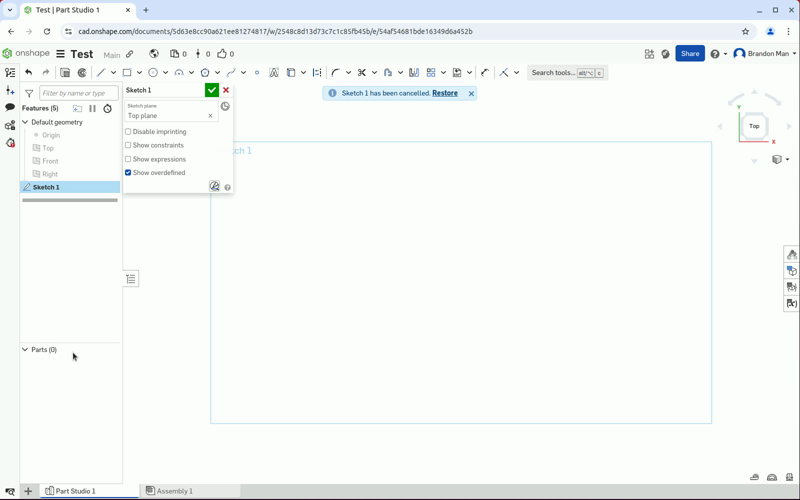
key_down(shift)
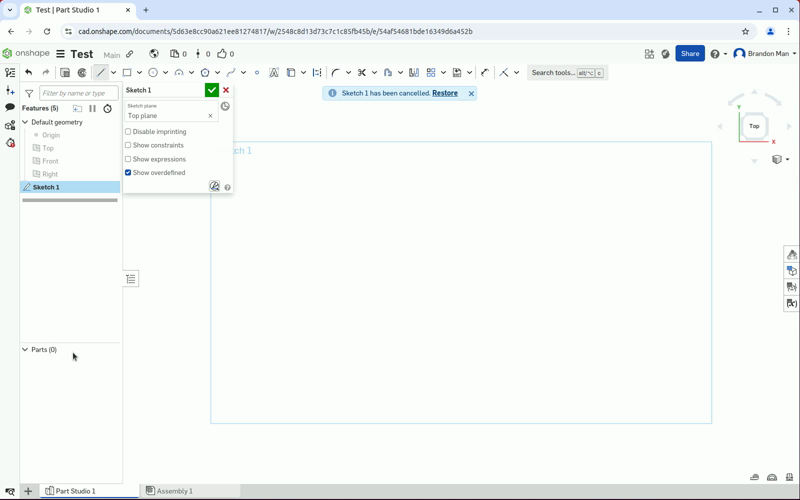
mouse_move(444, 307)
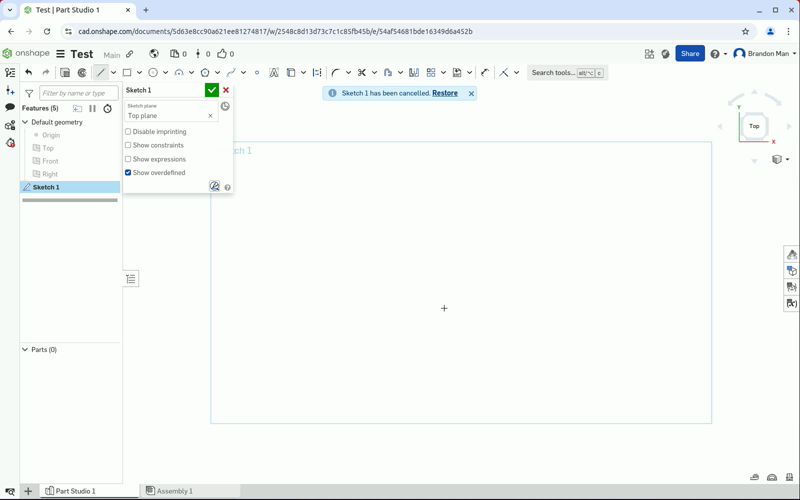
click(444, 307)
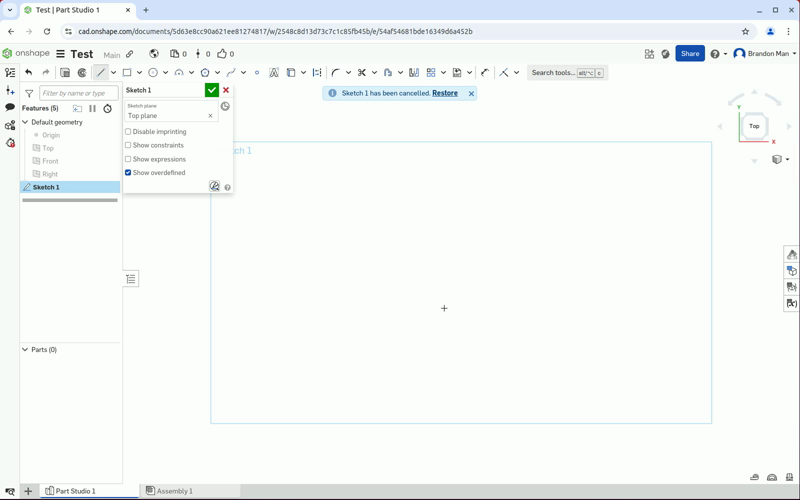
key_up(shift)
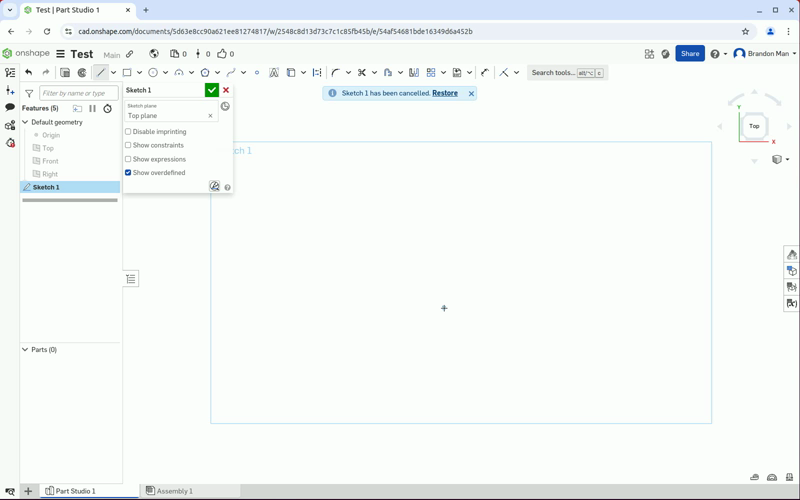
key_down(shift)
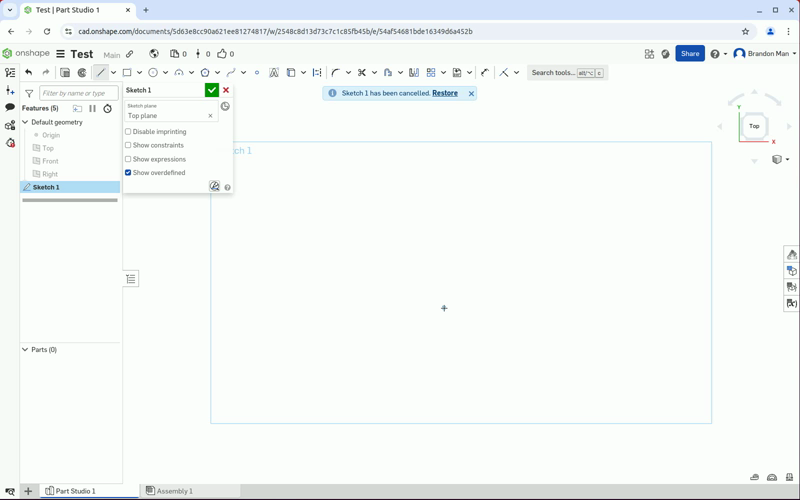
mouse_move(474, 307)
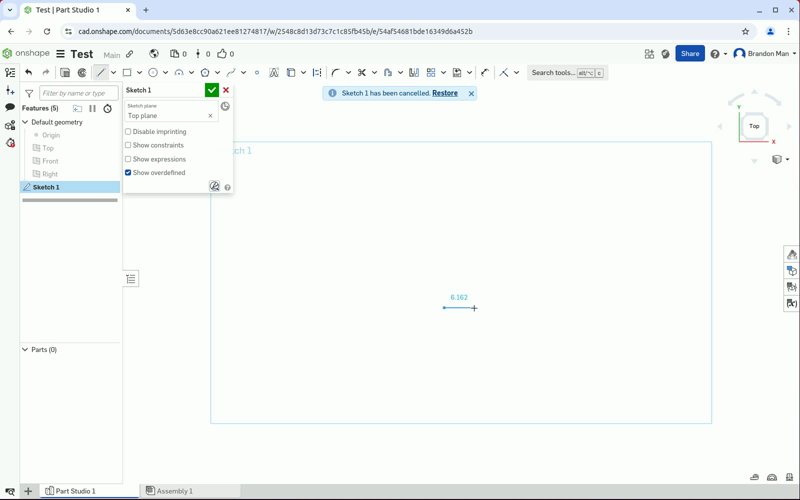
mouse_move(482, 307)
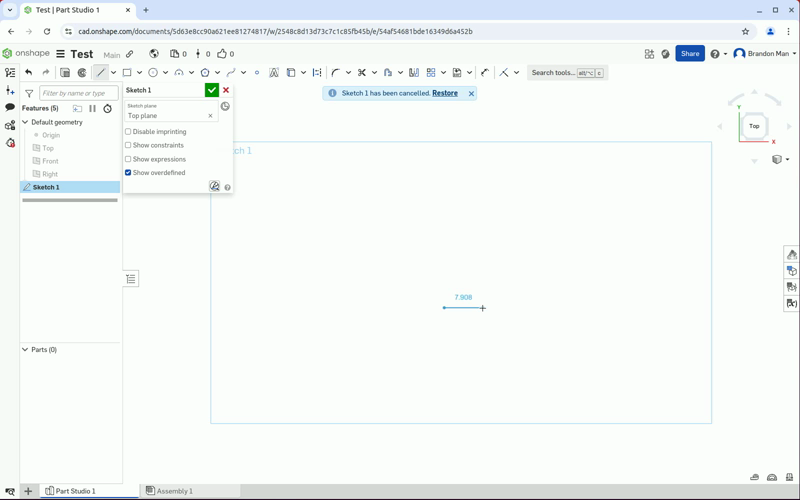
click(482, 307)
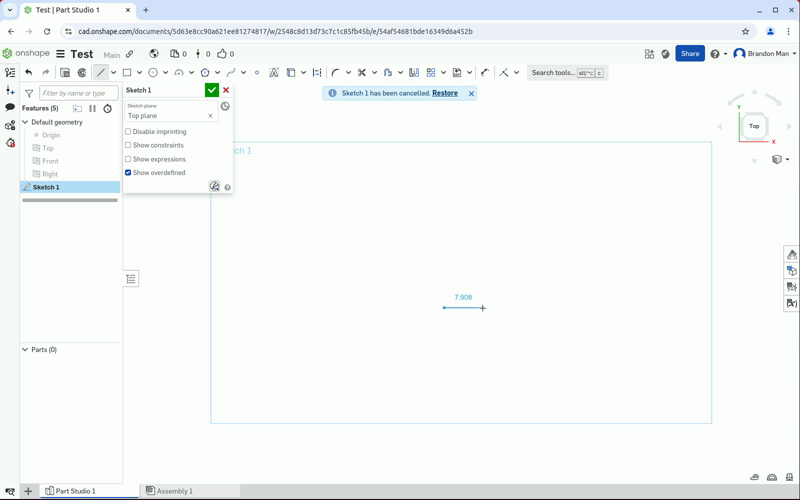
key_up(shift)
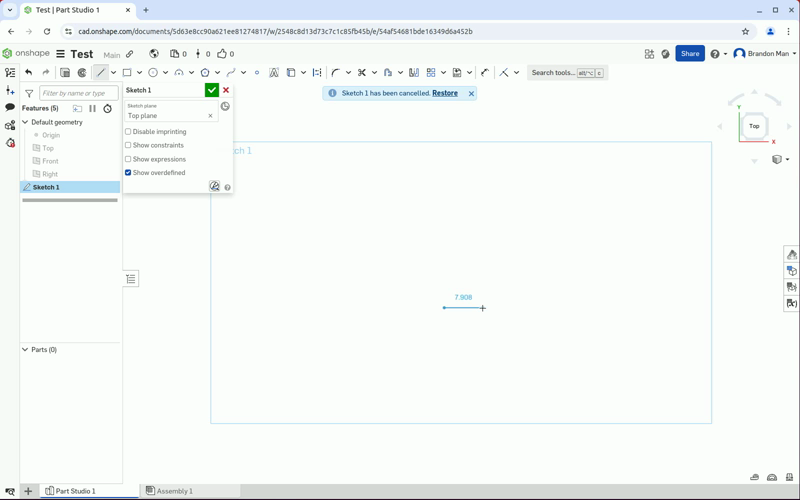
key_down(shift)
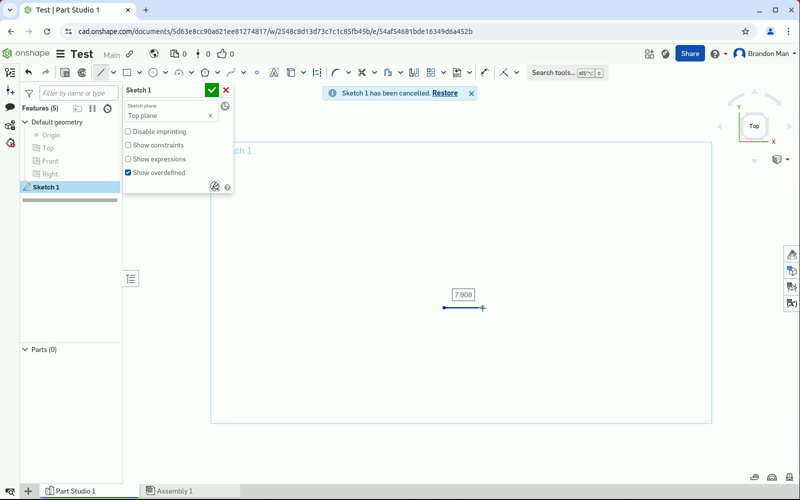
mouse_move(512, 307)
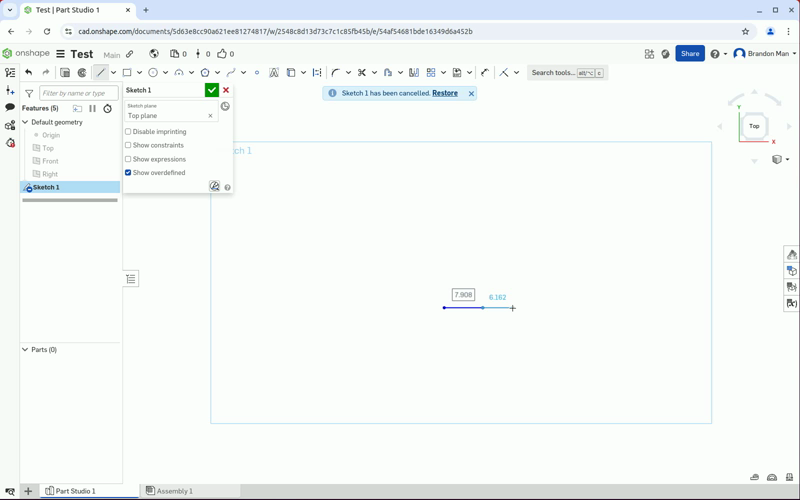
mouse_move(482, 269)
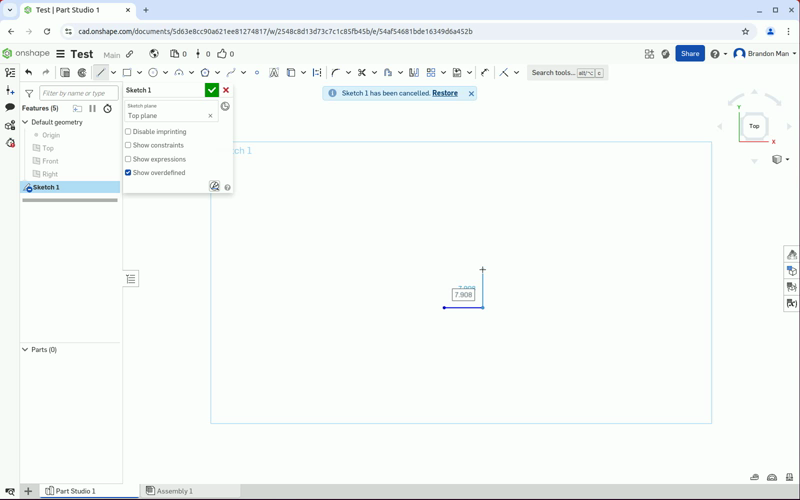
click(482, 269)
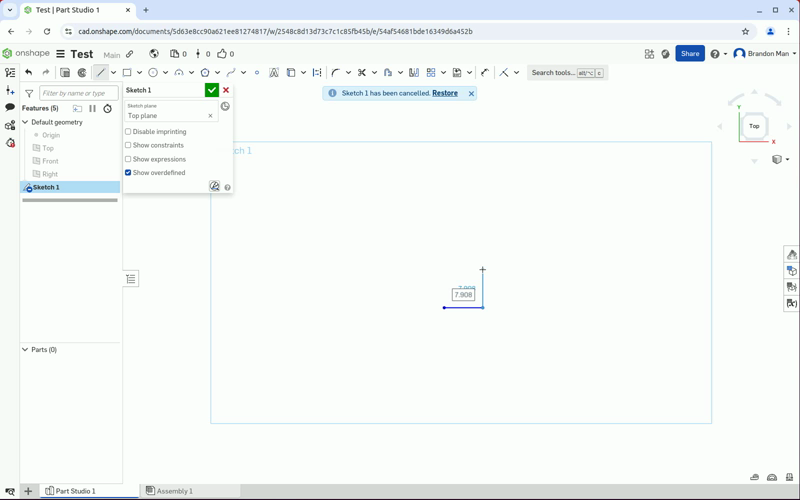
key_up(shift)
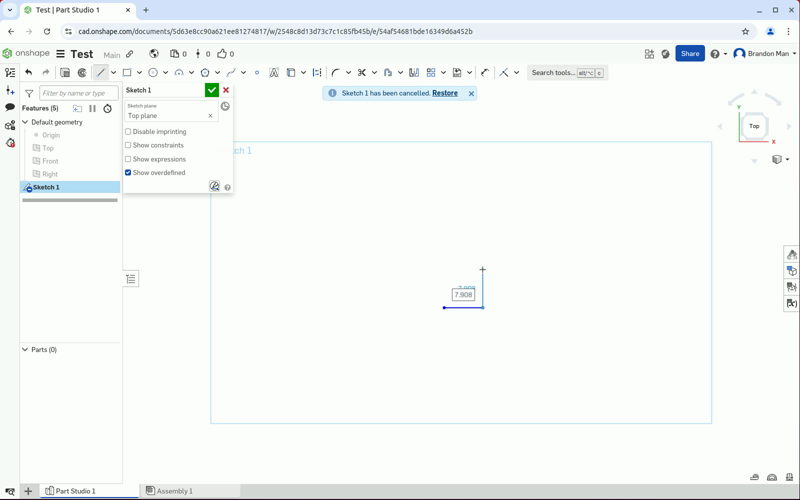
key_down(shift)
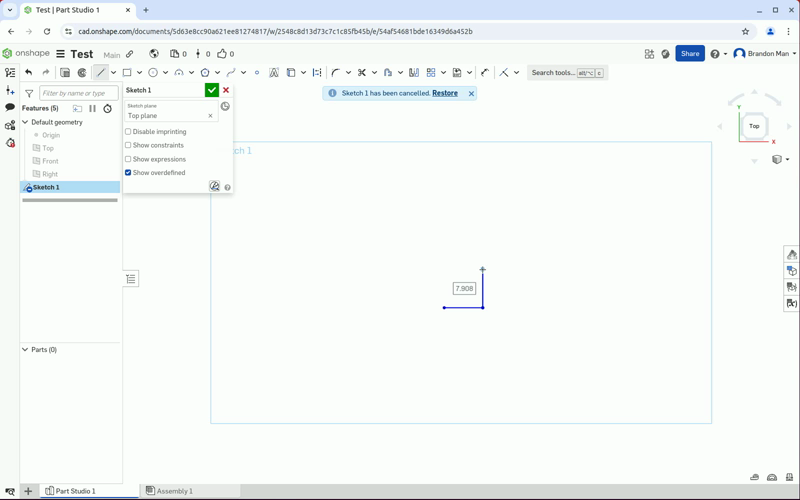
mouse_move(512, 269)
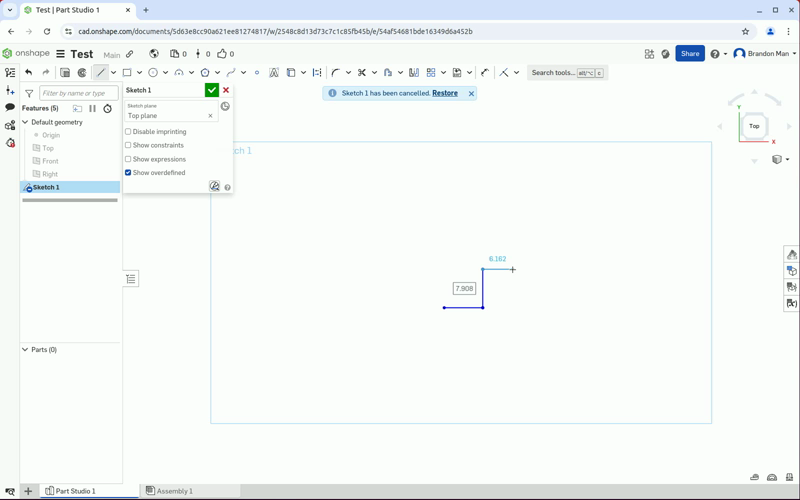
mouse_move(444, 269)
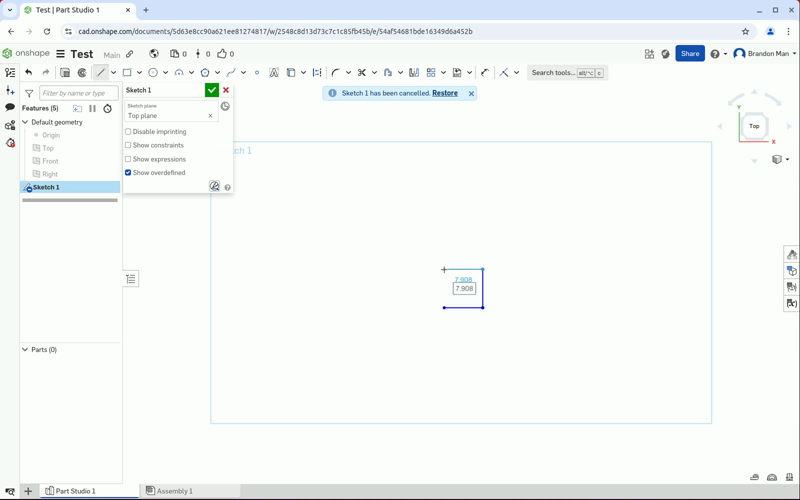
click(444, 269)
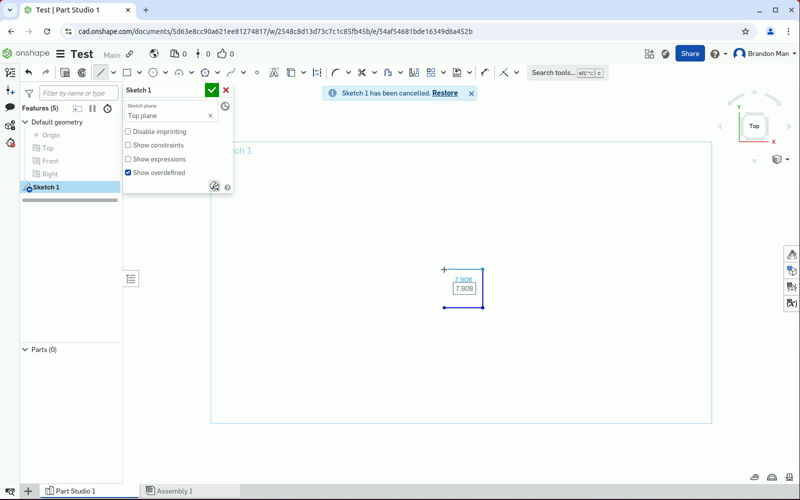
key_up(shift)
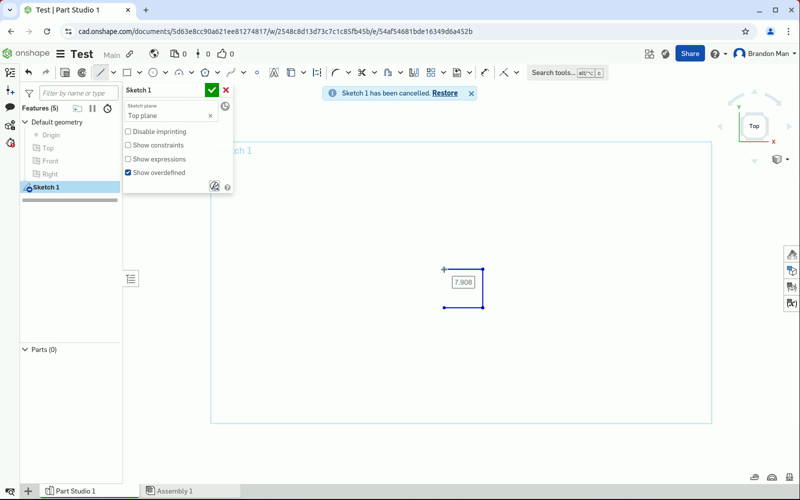
mouse_move(474, 269)
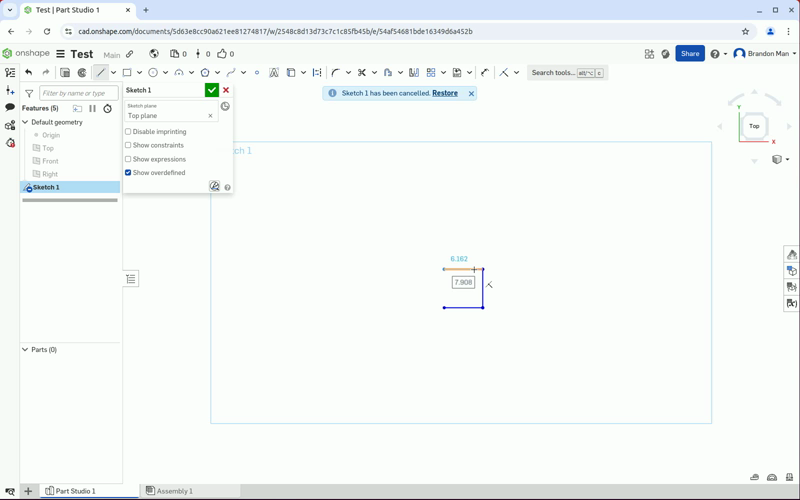
key_down(shift)
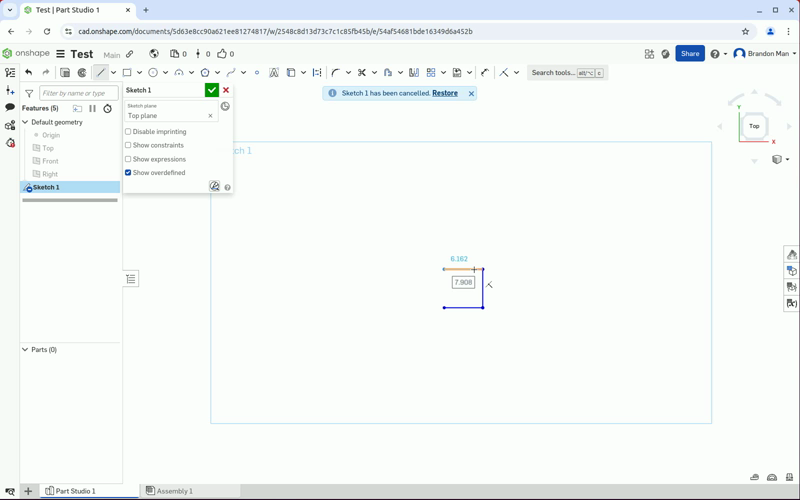
mouse_move(444, 307)
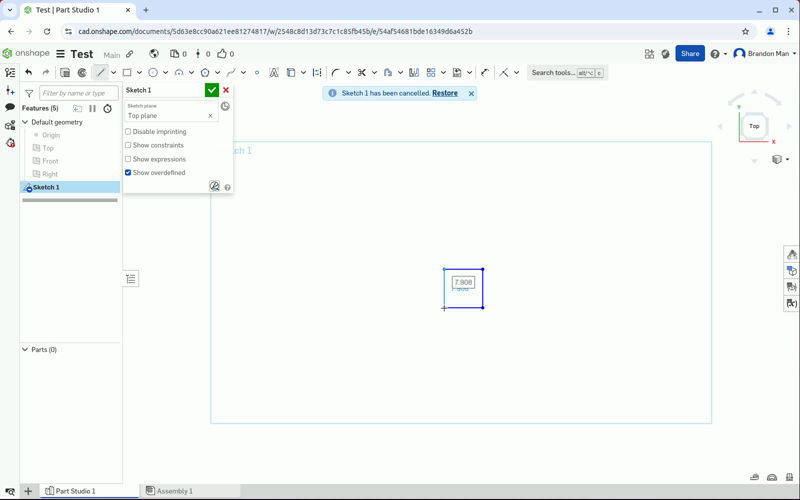
key_up(shift)
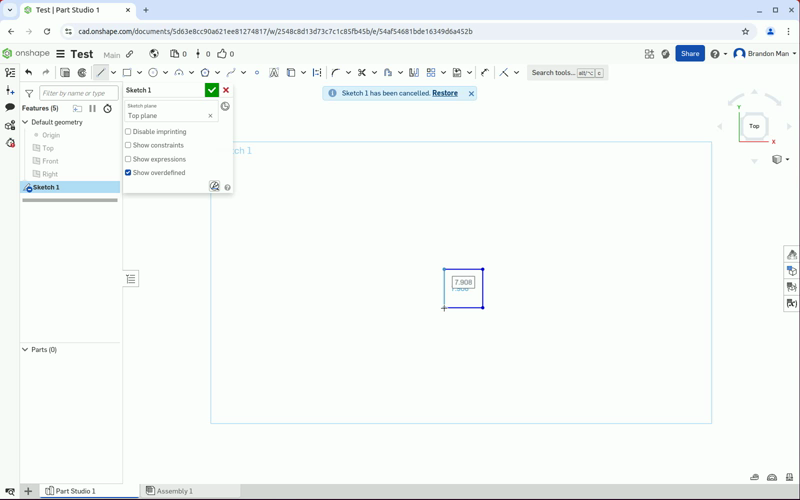
click(444, 307)
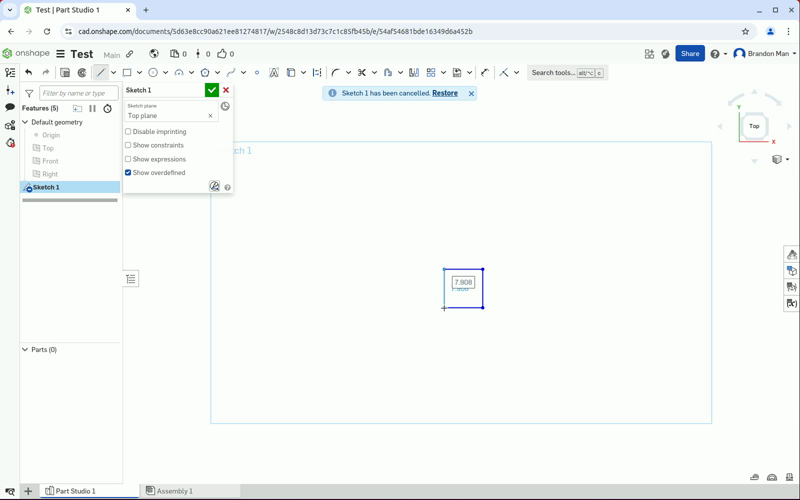
key(esc)
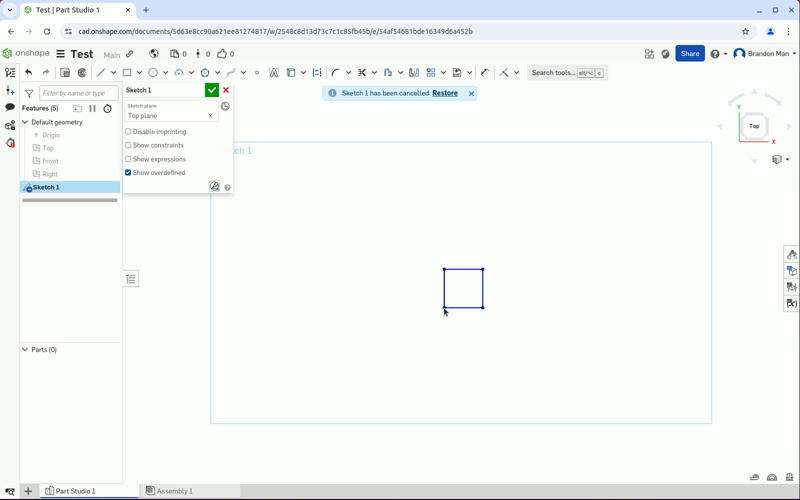
mouse_move(472, 278)
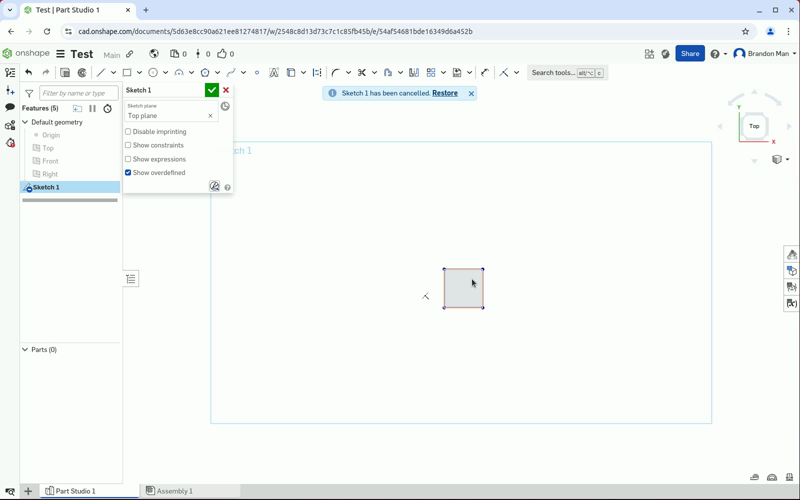
scroll(6)
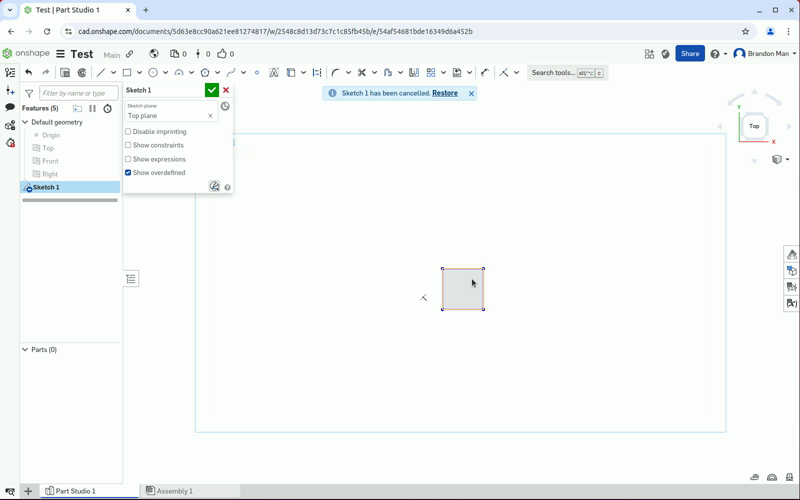
scroll(6)
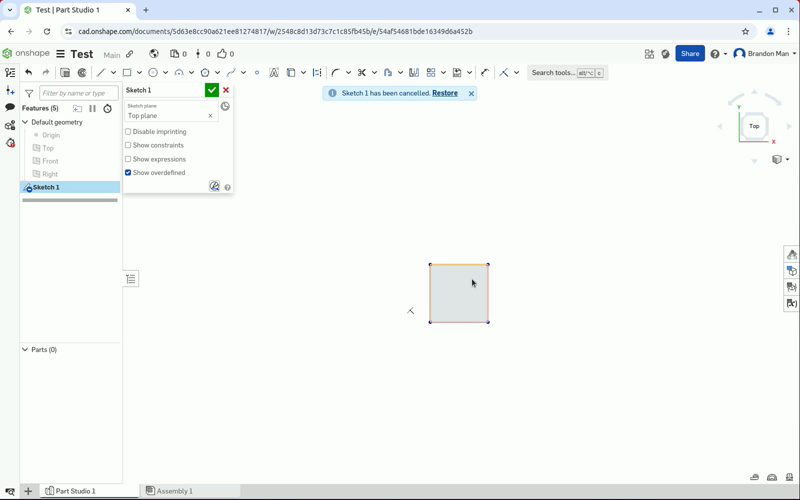
scroll(6)
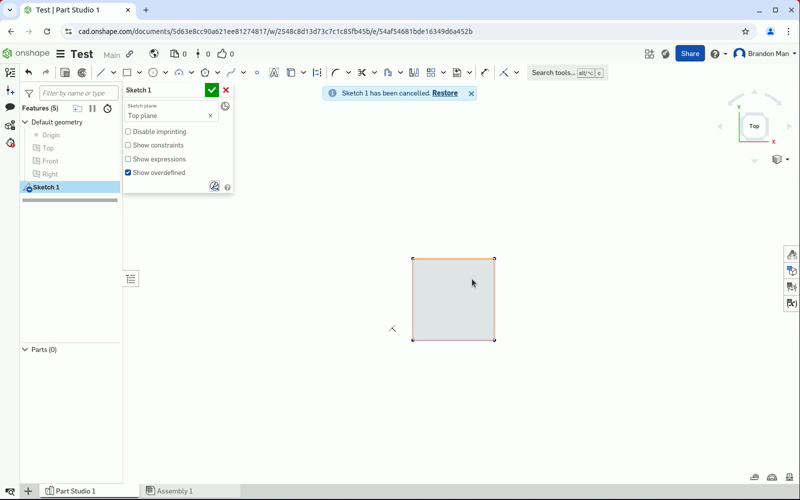
scroll(6)
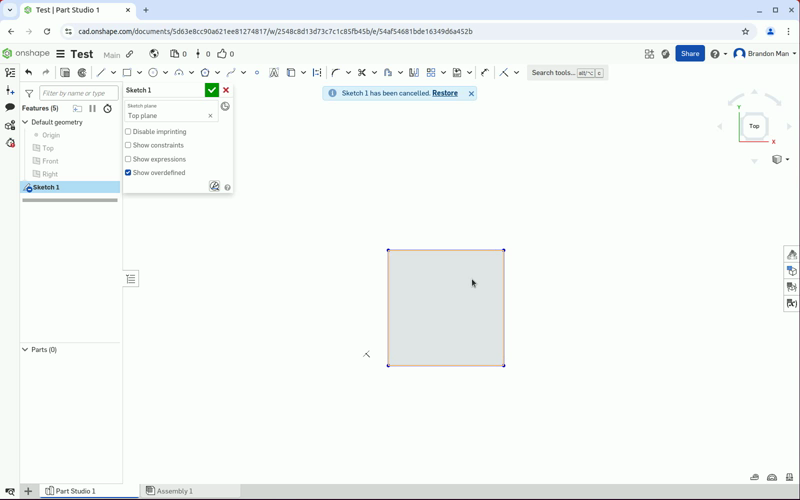
scroll(6)
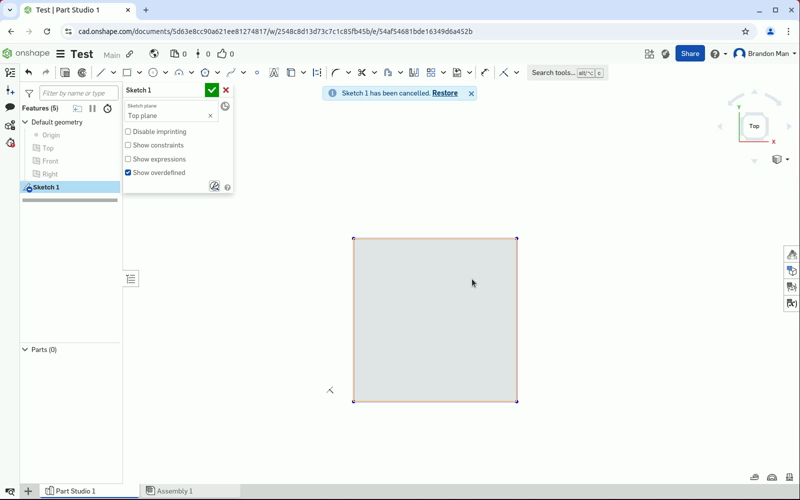
scroll(6)
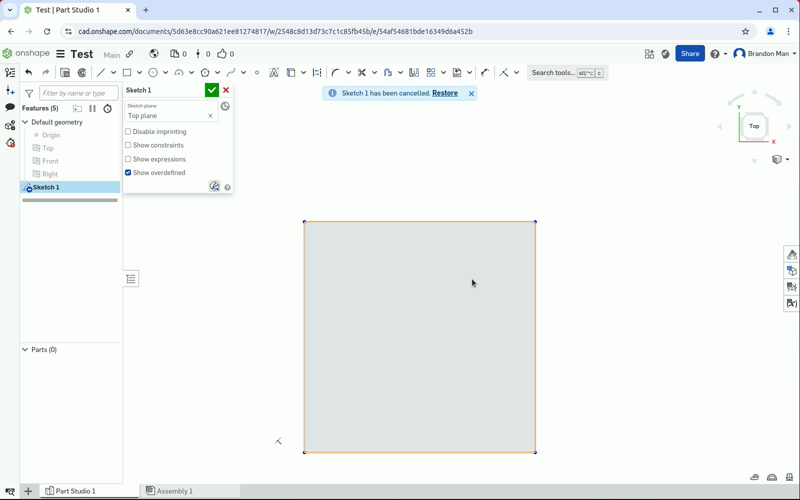
scroll(6)
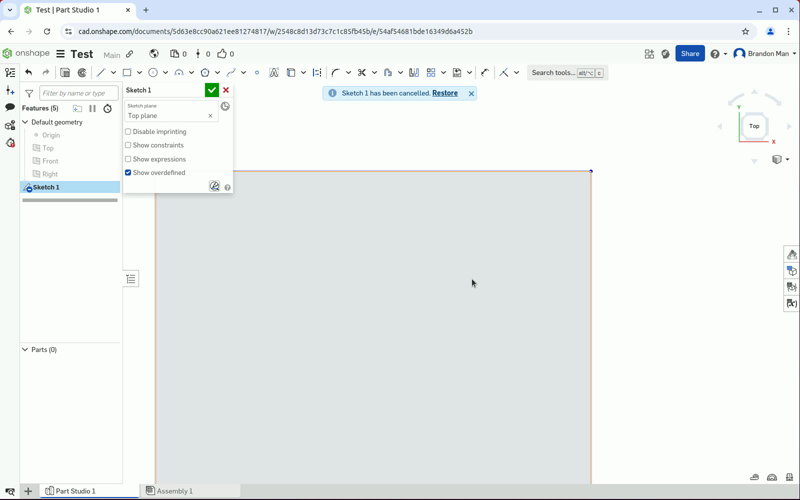
click(472, 278)
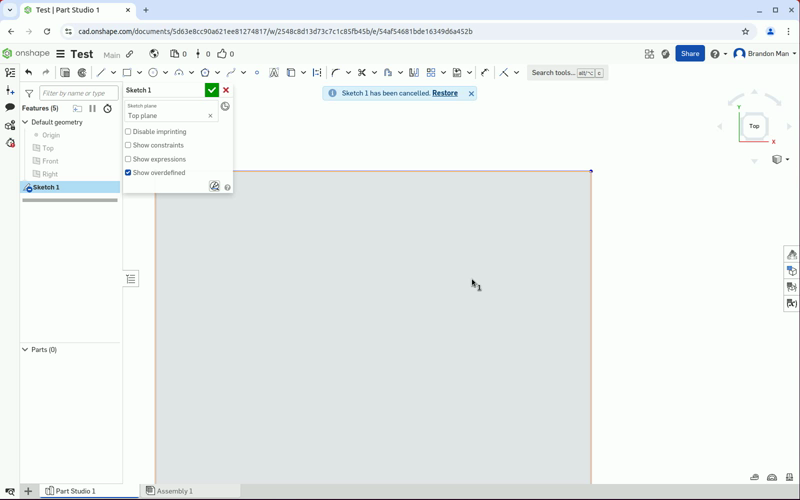
scroll(-6)
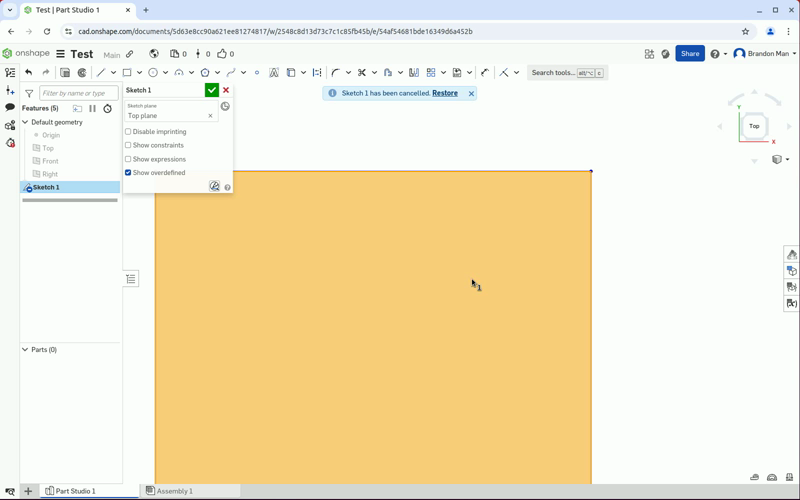
scroll(-6)
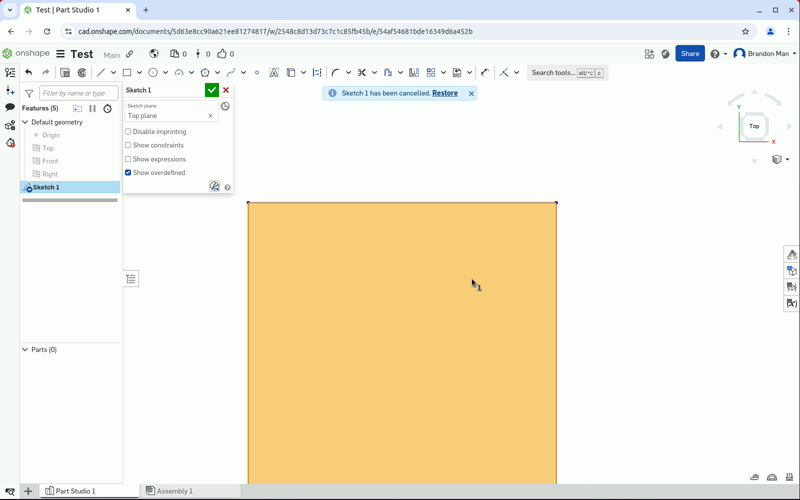
scroll(-6)
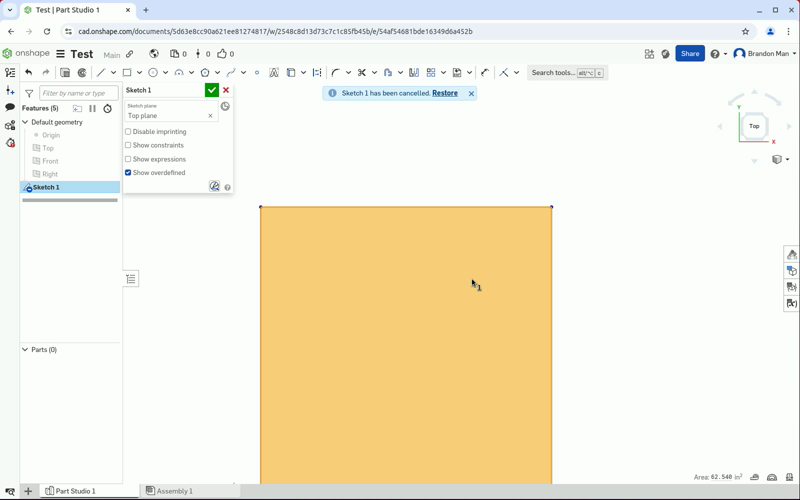
scroll(-6)
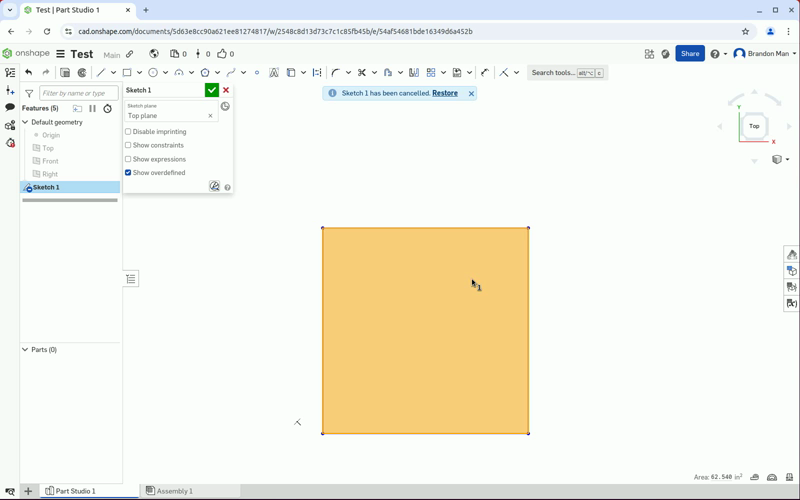
scroll(-6)
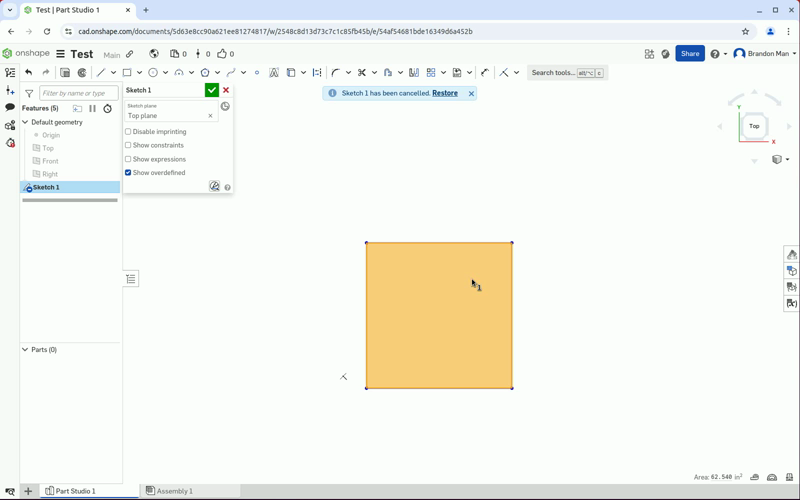
scroll(-6)
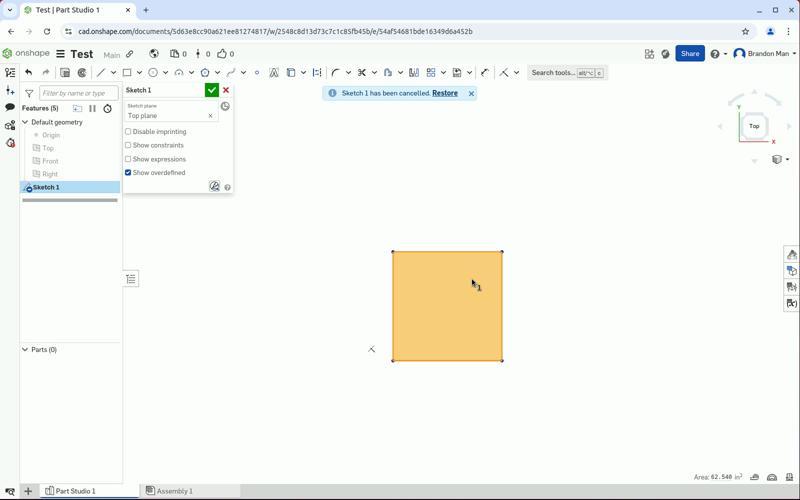
scroll(-6)
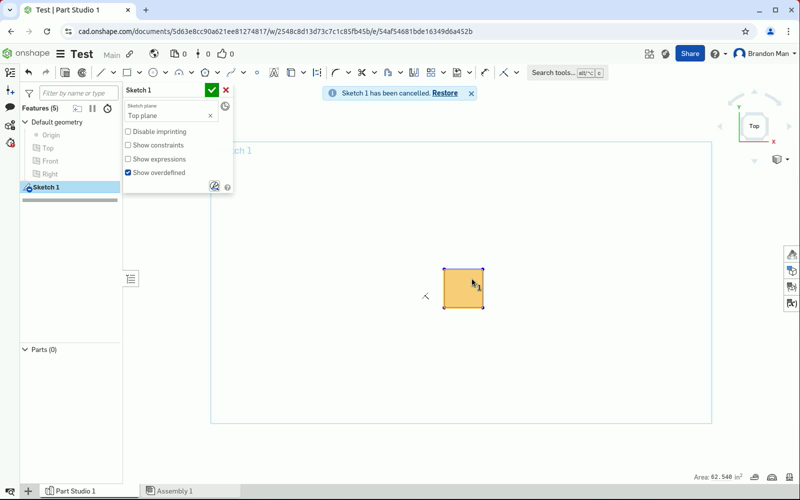
mouse_move(73, 352)
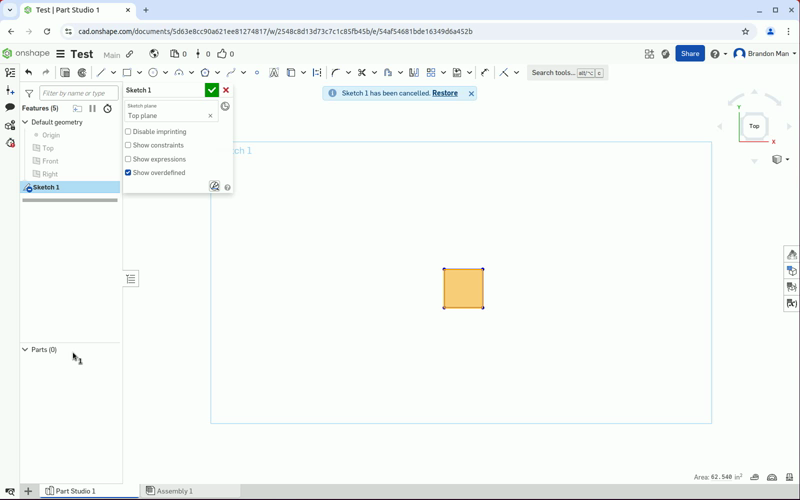
key(shift+y)
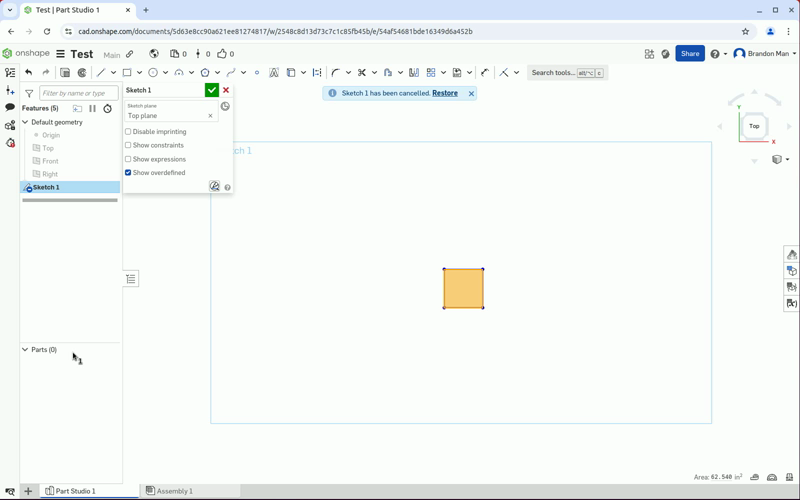
key(shift+e)
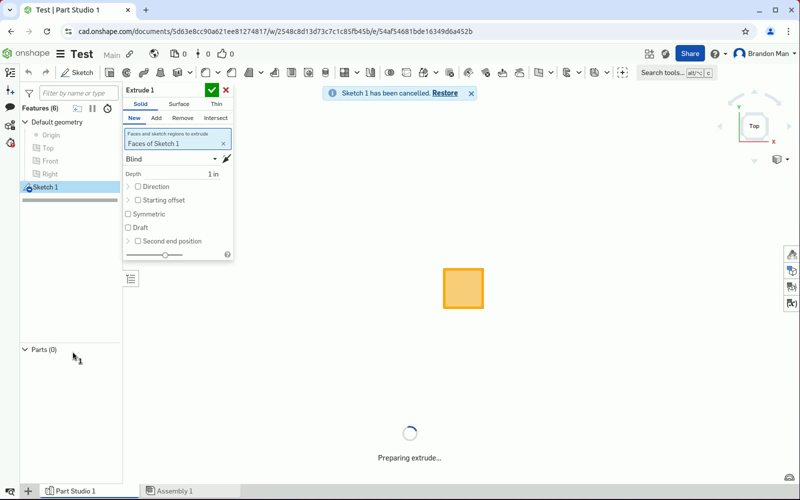
mouse_move(143, 106)
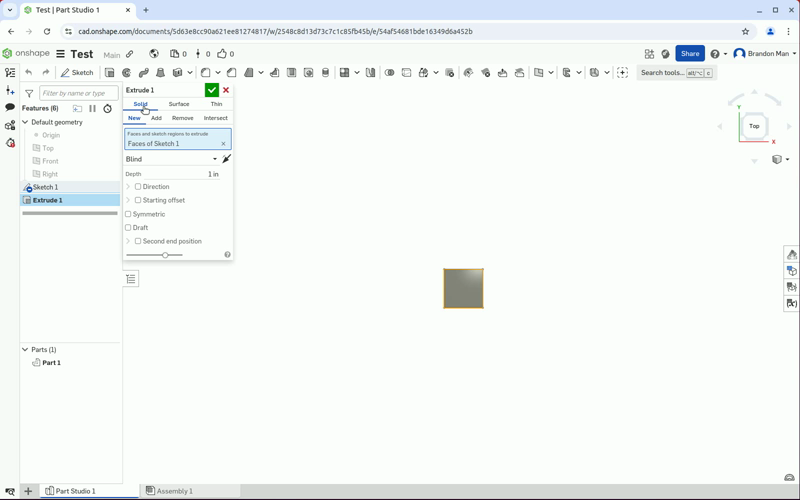
click(143, 106)
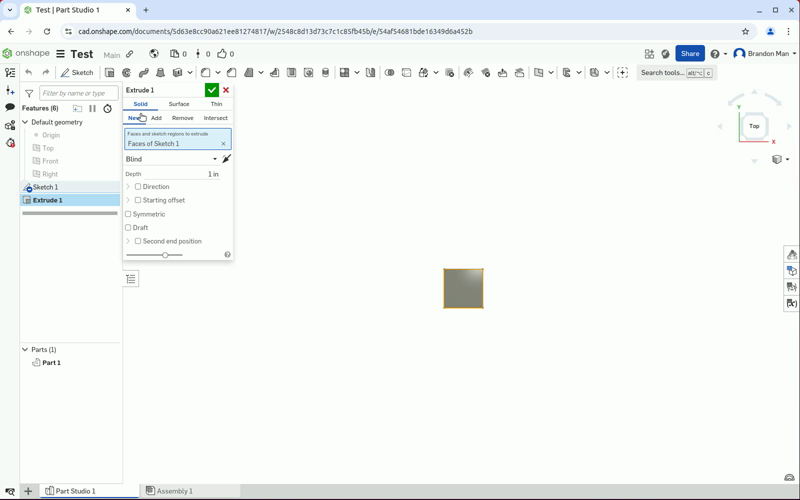
mouse_move(137, 120)
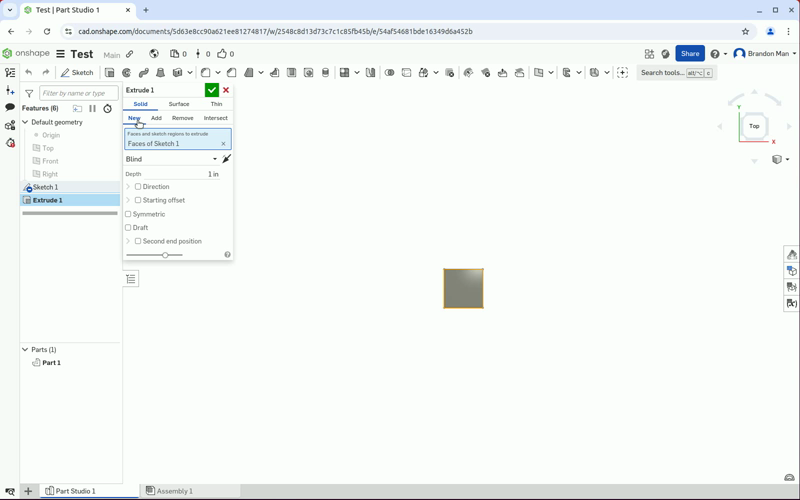
click(137, 120)
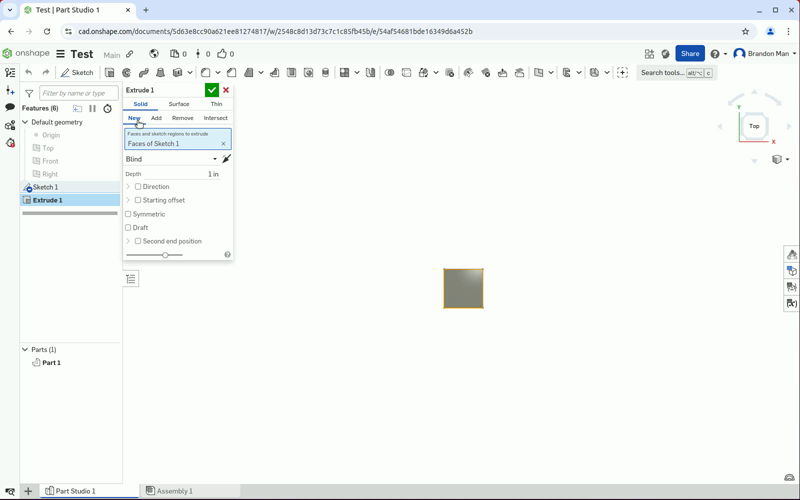
key(tab, 4)
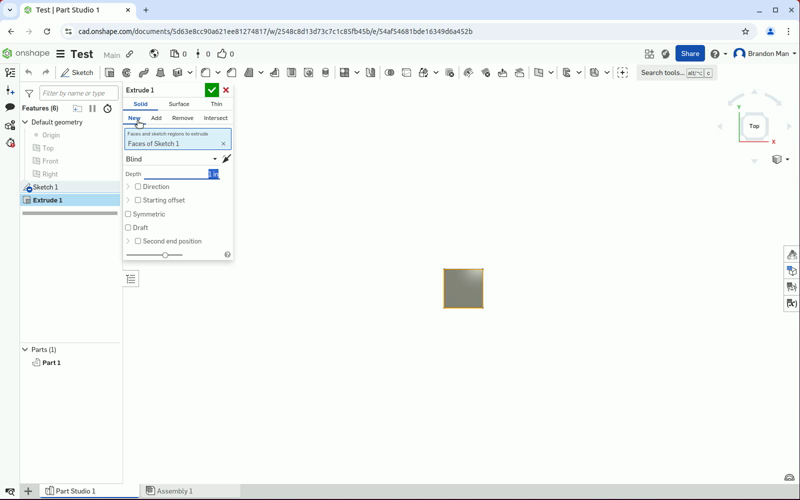
text(15.405)
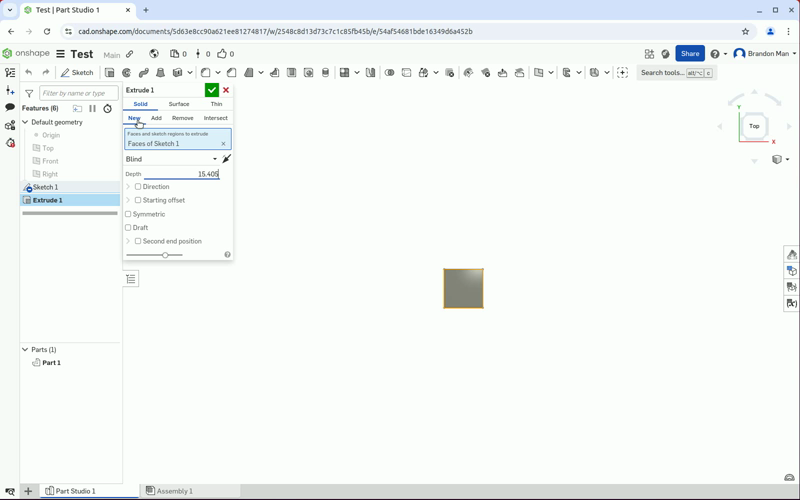
key(enter)
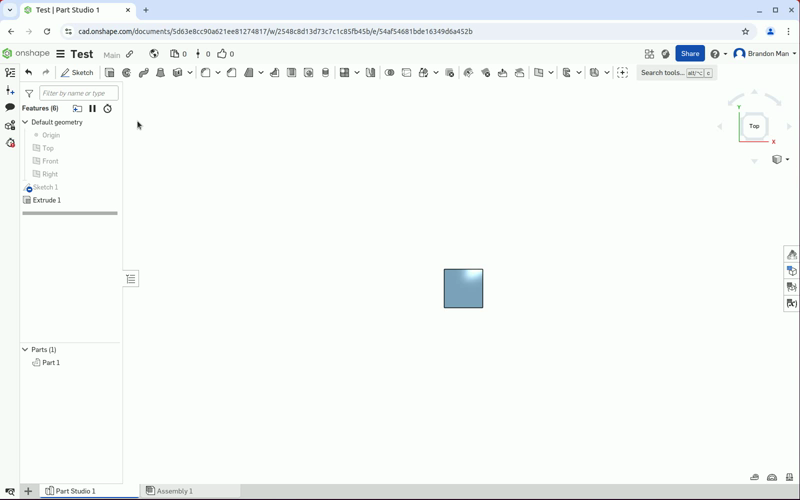
key(shift+h)
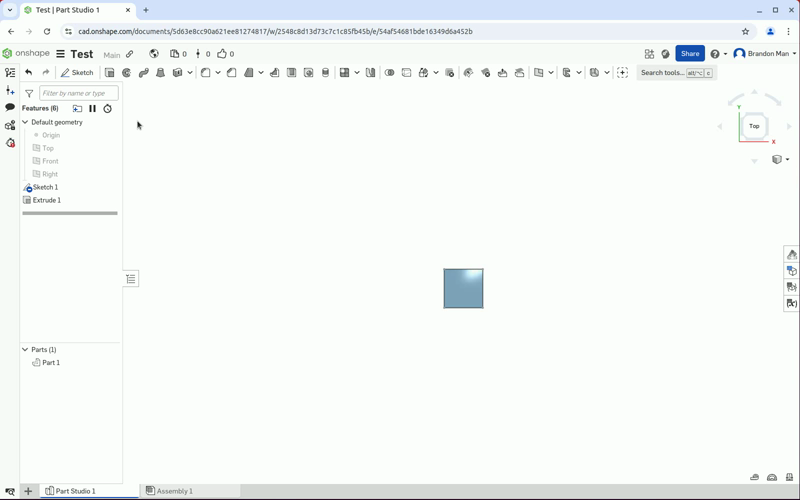
key(shift+h)
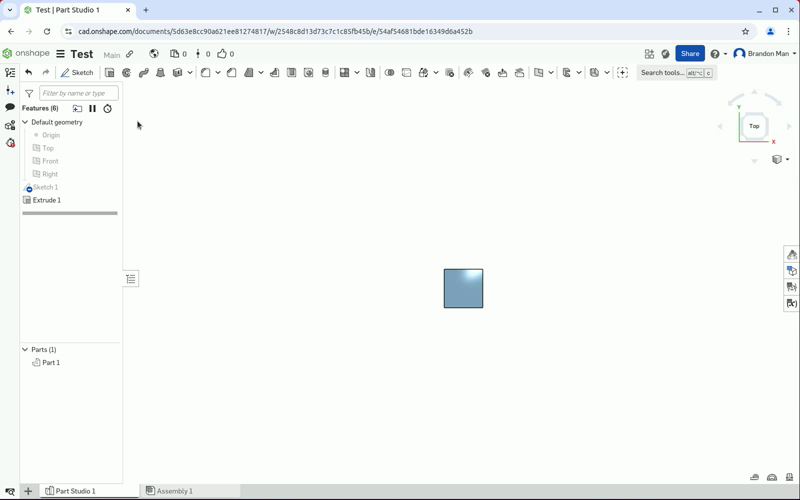
mouse_move(73, 189)
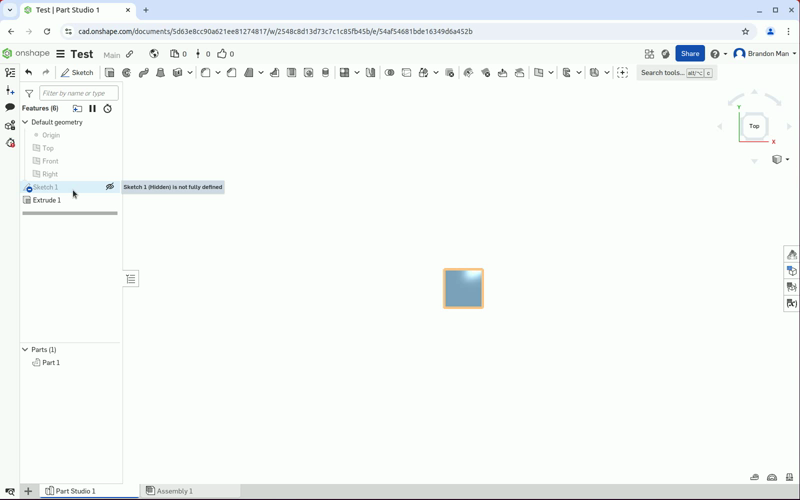
click(73, 189)
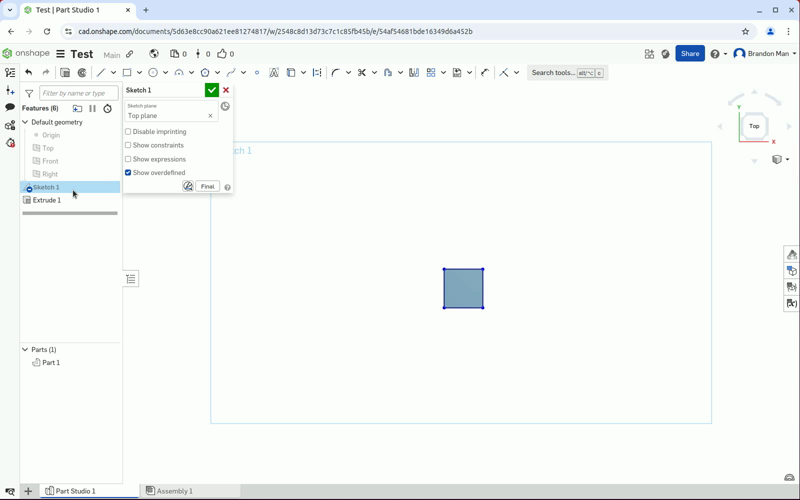
mouse_move(229, 92)
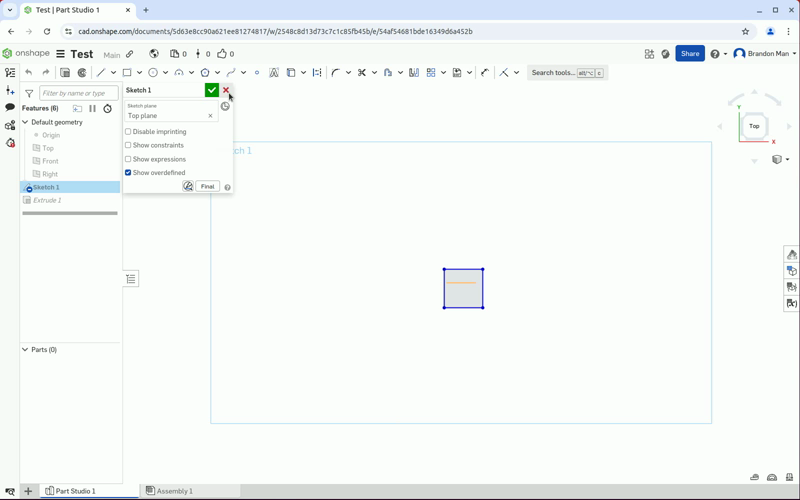
click(229, 92)
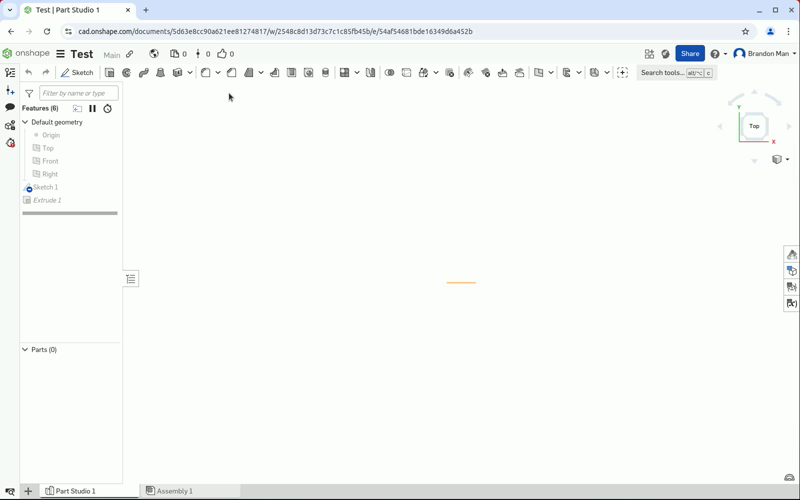
mouse_move(73, 352)
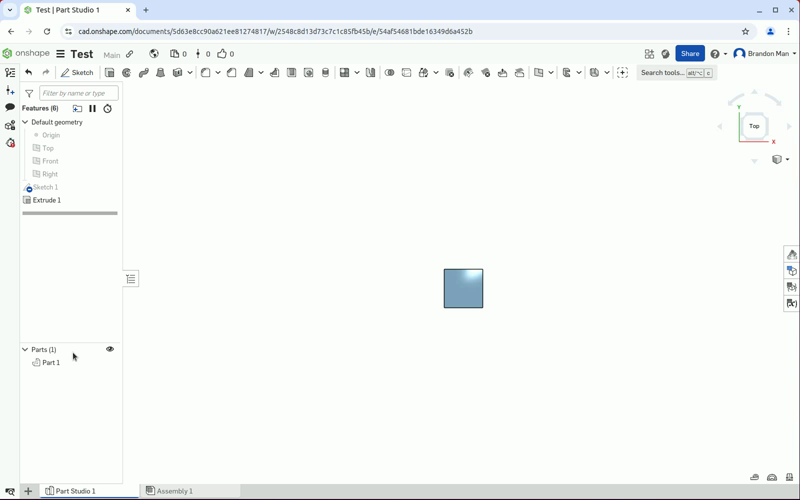
key(y)
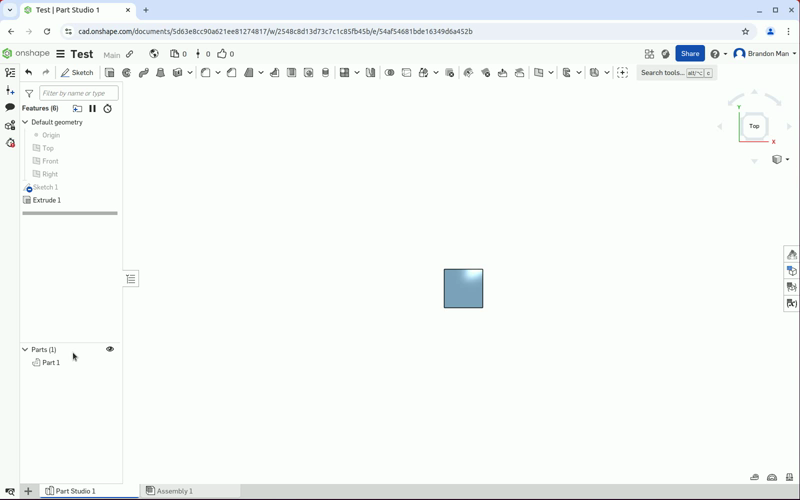
key(shift+p)
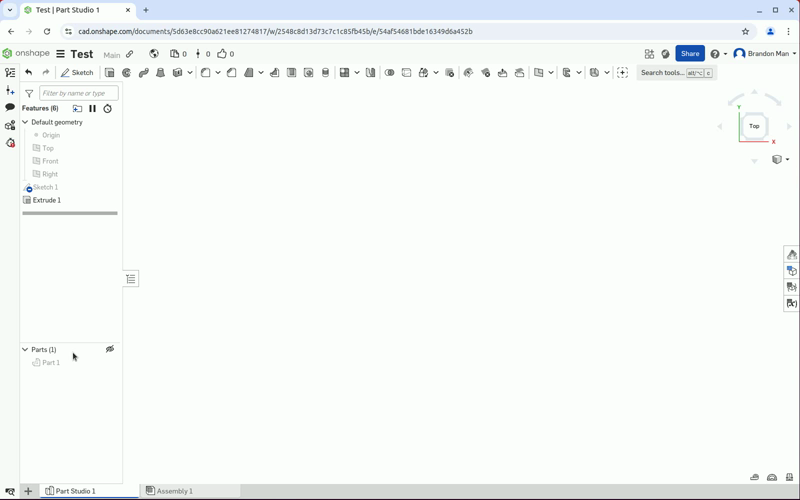
key(space)
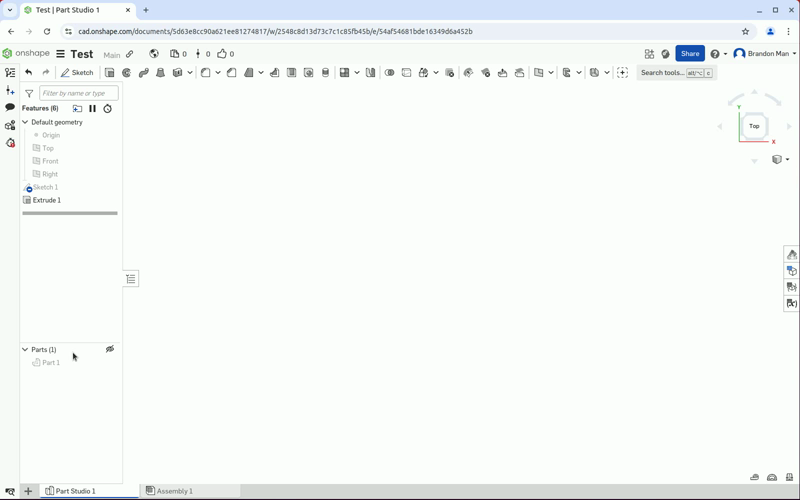
key_down(shift)
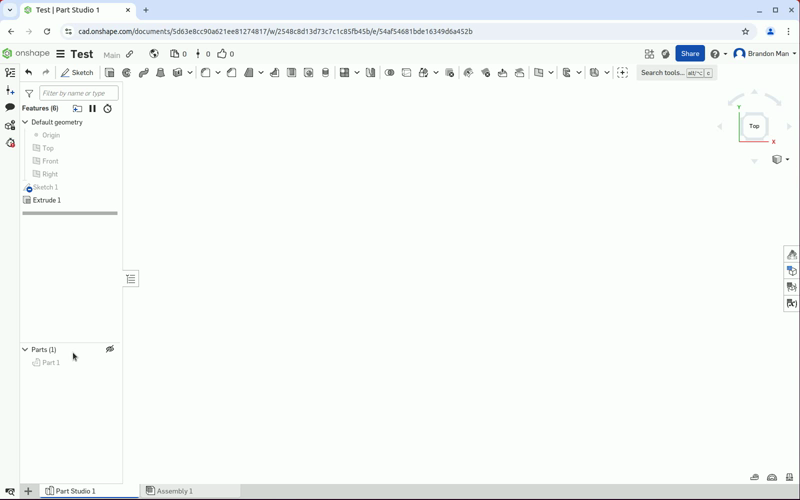
key(up)
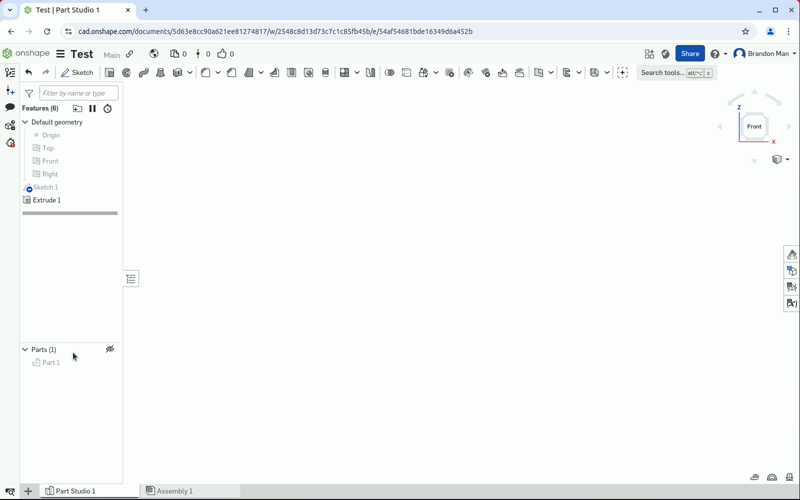
key_up(shift)
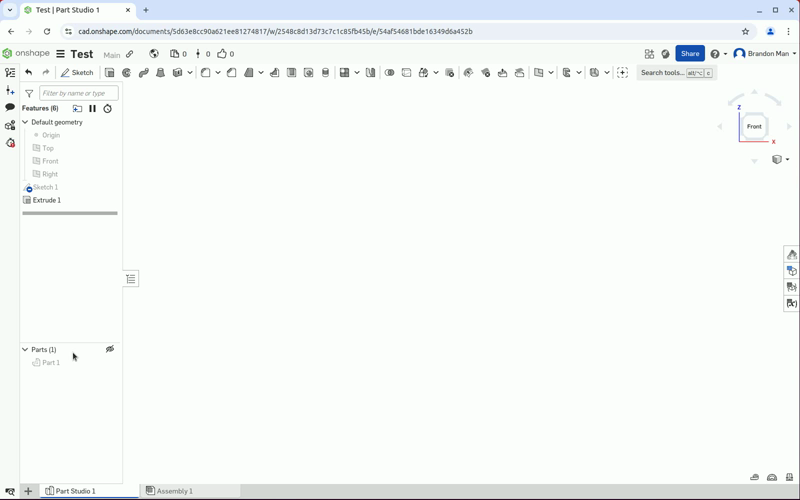
key(space)
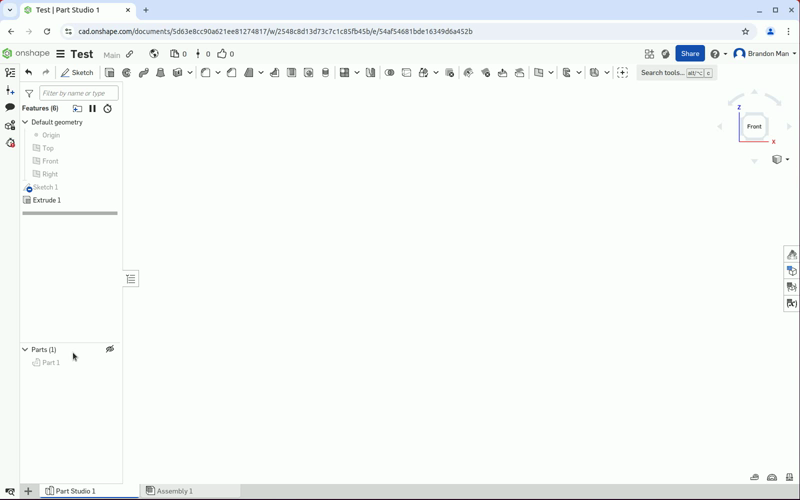
key_down(shift)
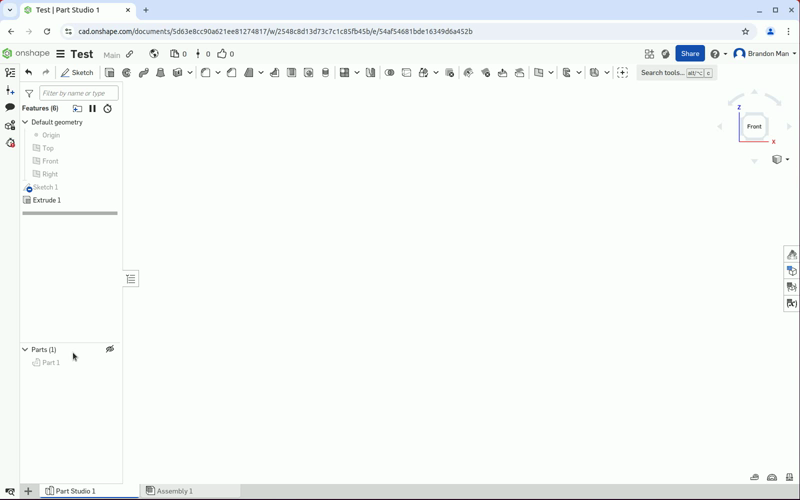
key(left)
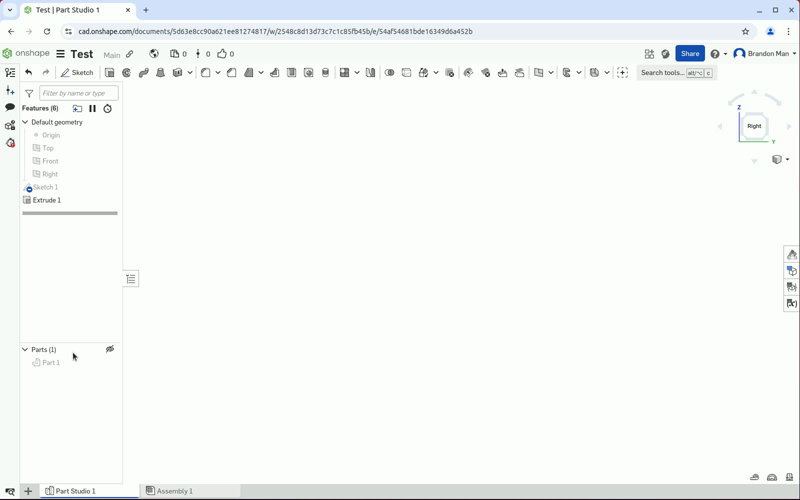
key_up(shift)
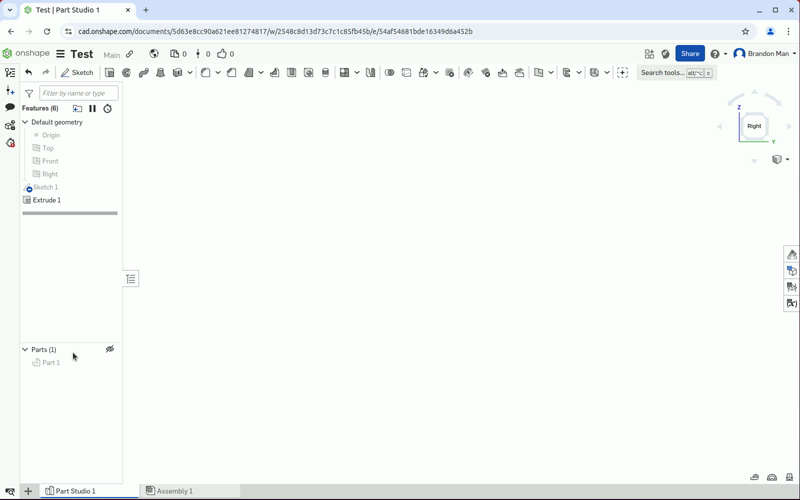
mouse_move(73, 352)
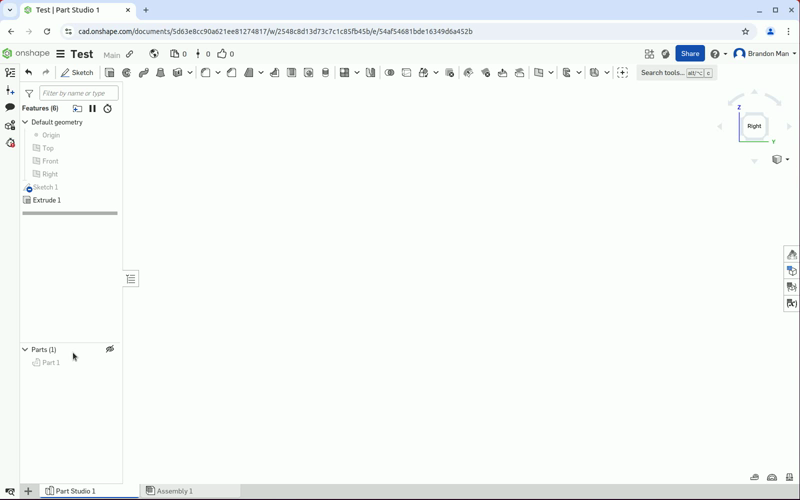
key(shift+y)
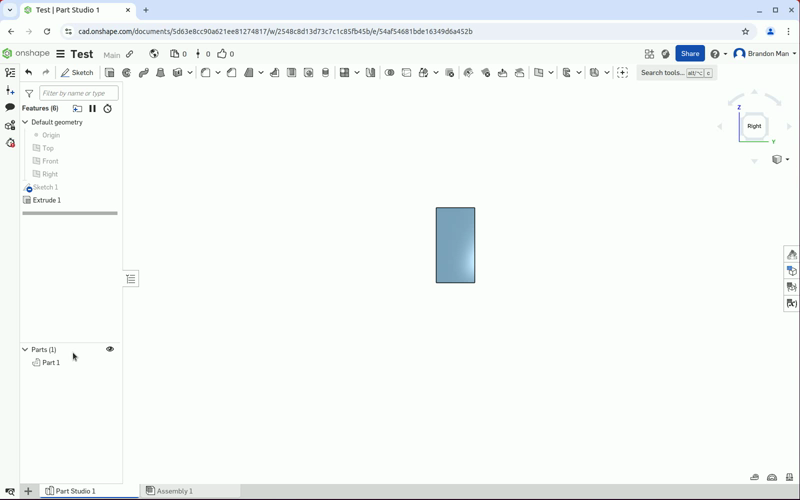
mouse_move(541, 75)
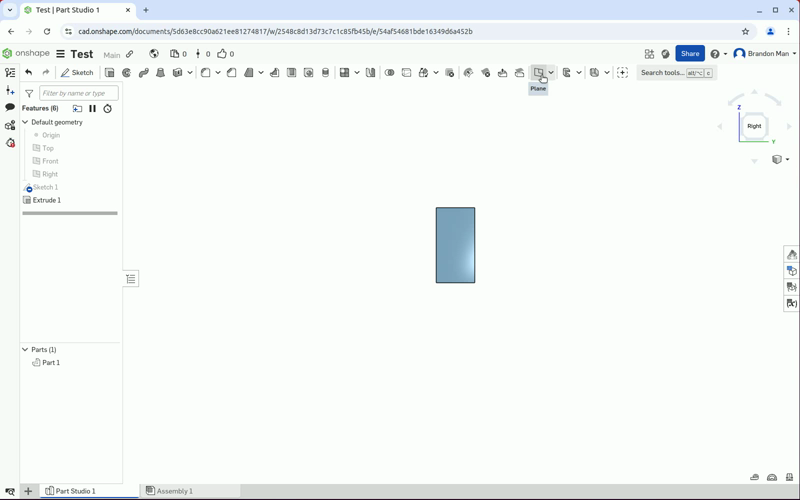
click(541, 75)
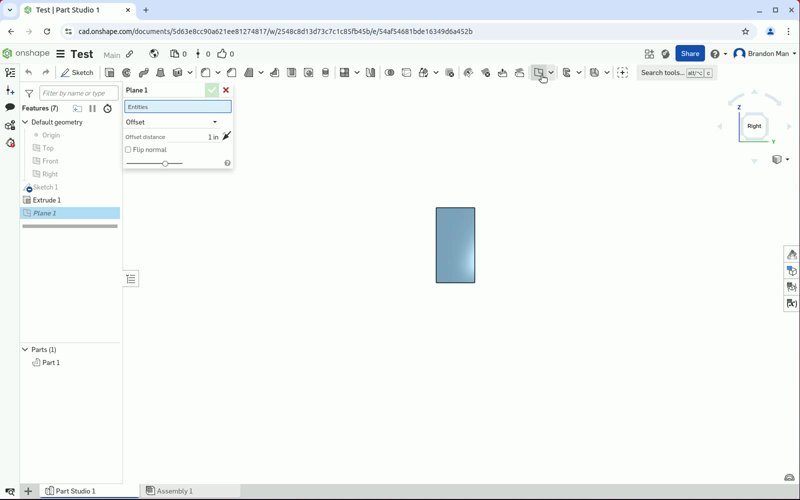
mouse_move(73, 176)
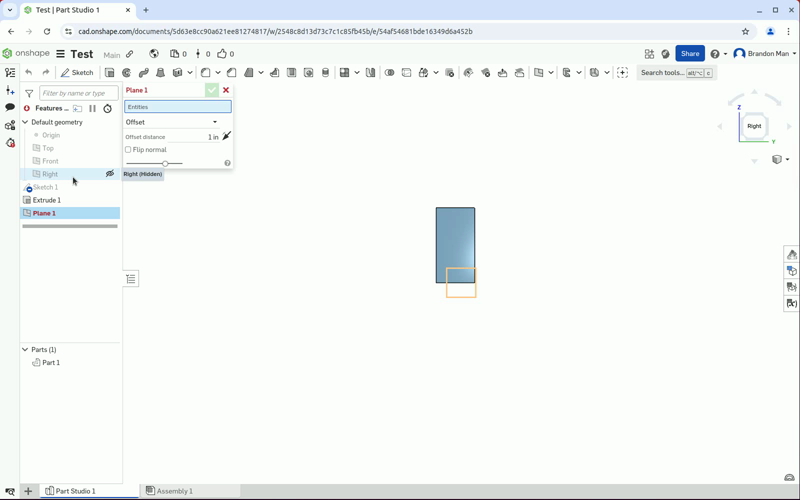
click(73, 176)
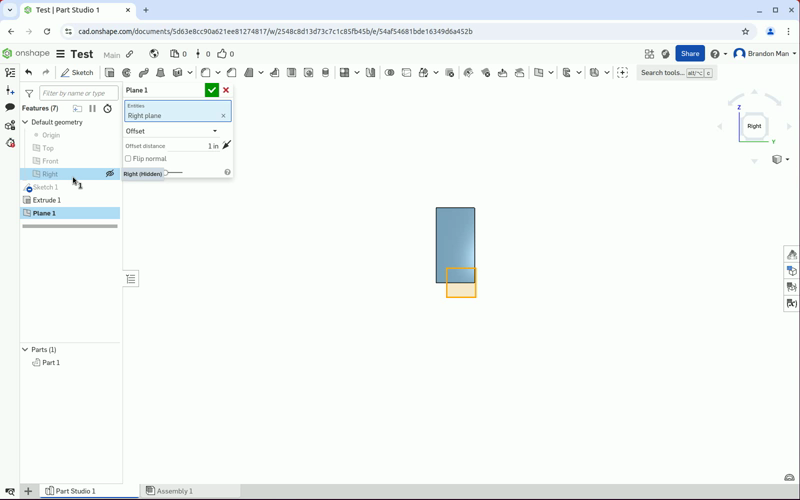
key(tab, 2)
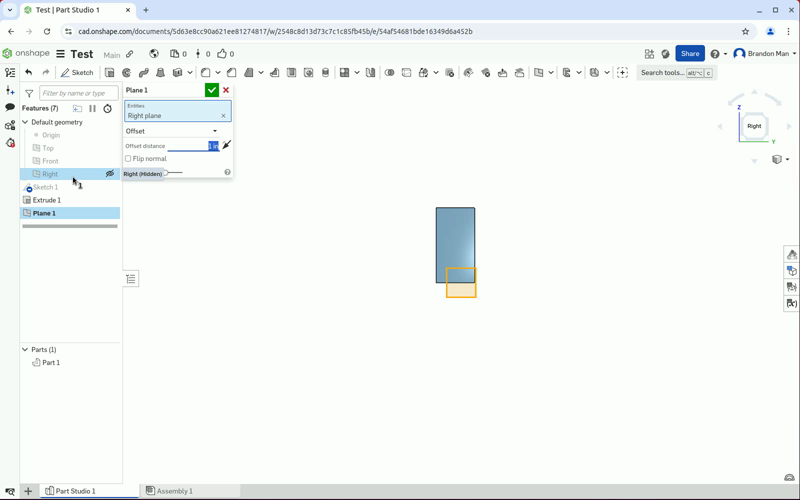
text(4.344)
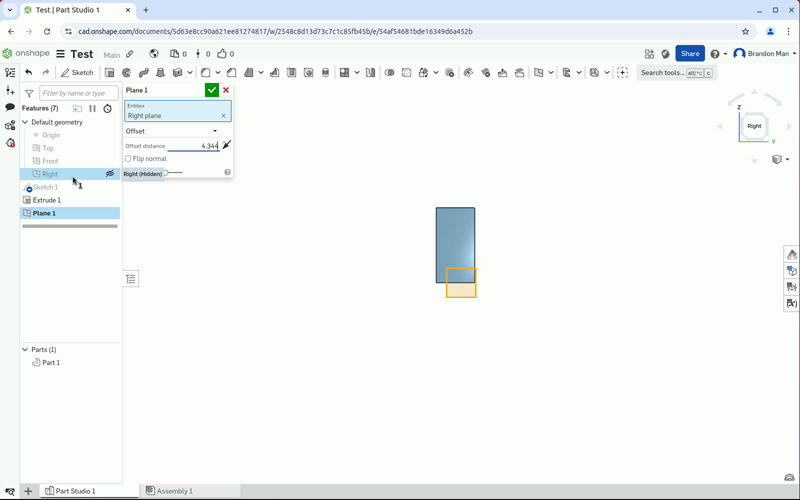
key(enter, 2)
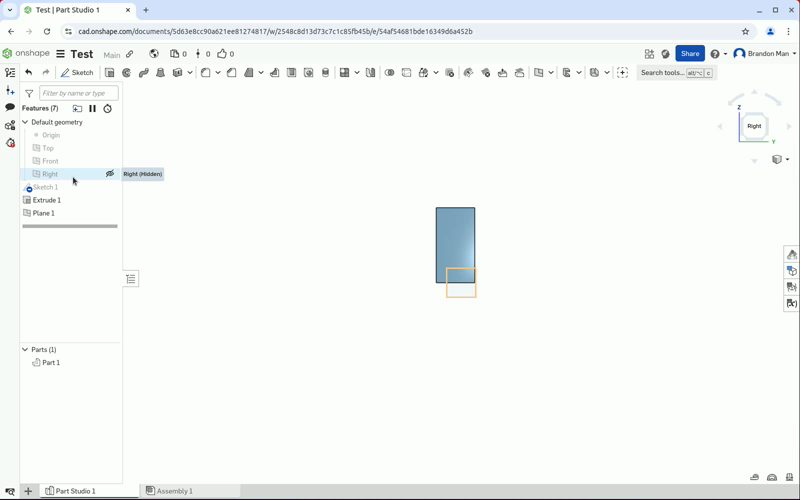
key(shift+s)
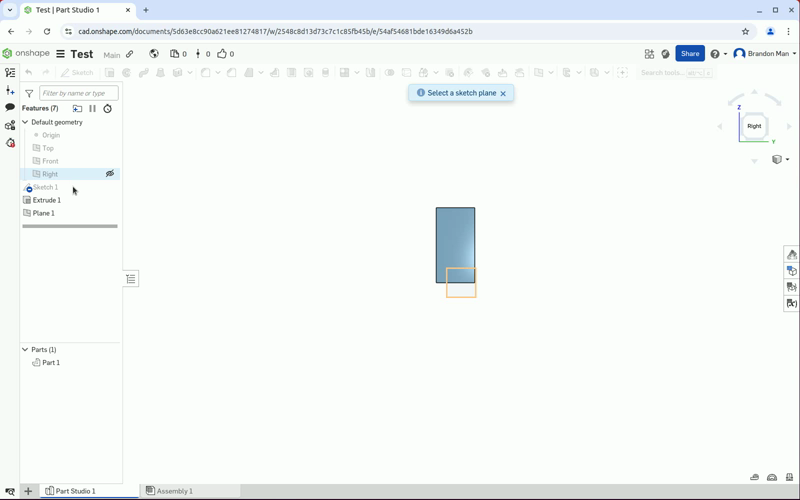
mouse_move(73, 215)
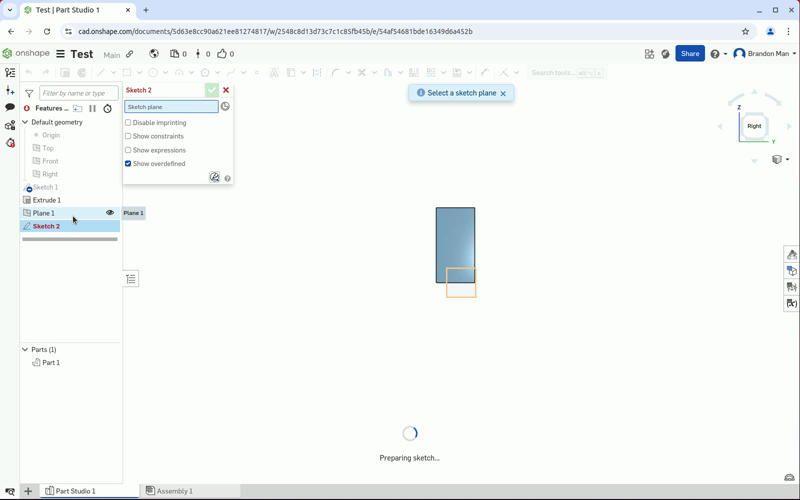
click(73, 215)
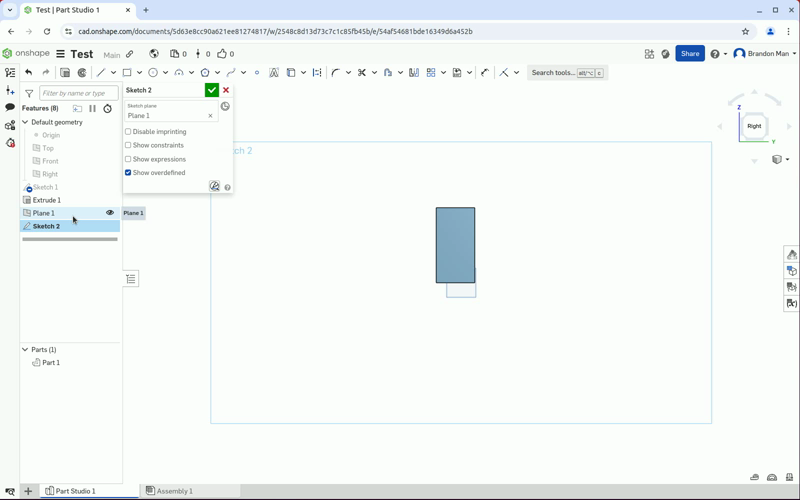
mouse_move(73, 352)
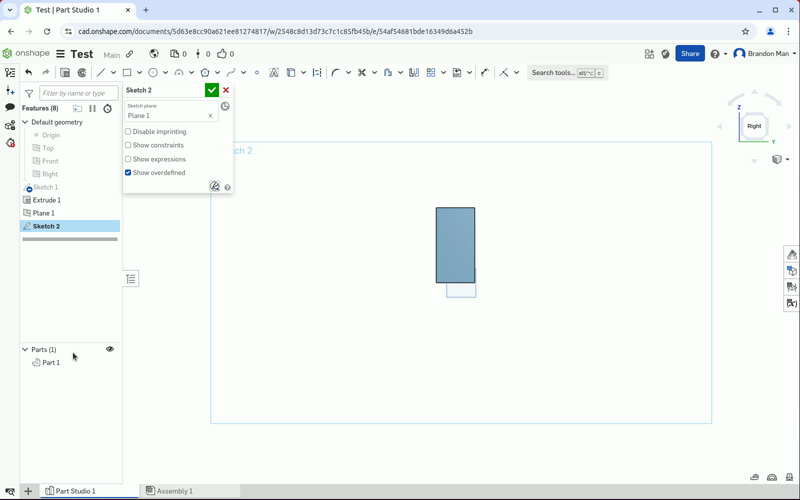
key(y)
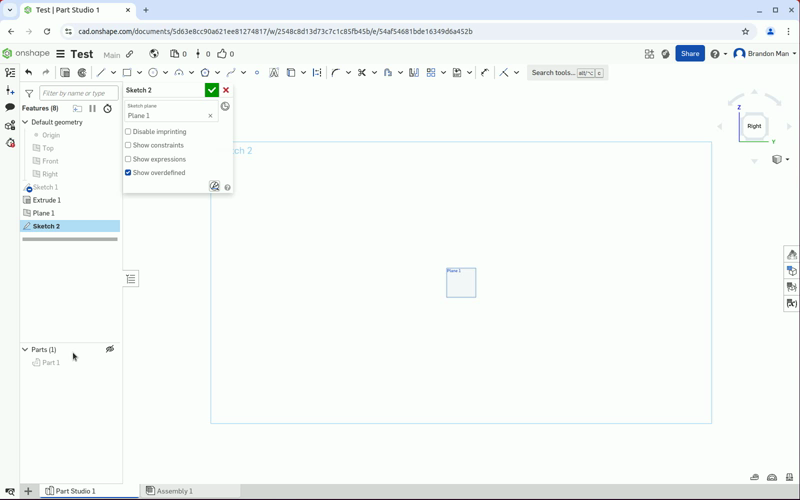
key(l)
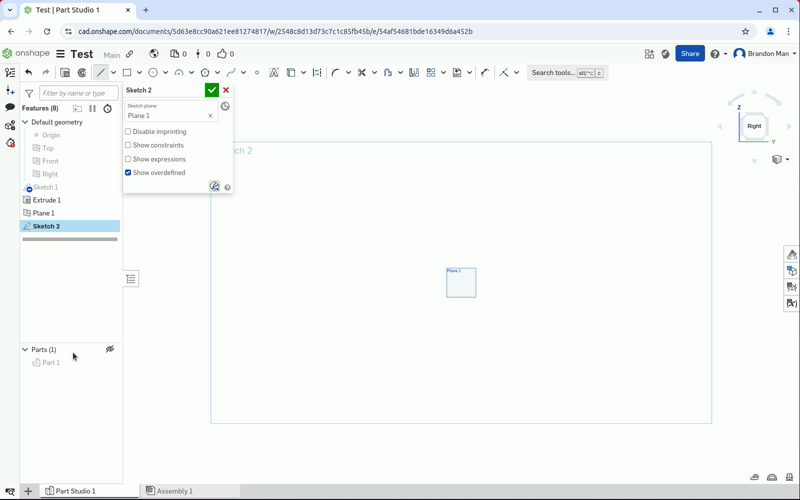
key_down(shift)
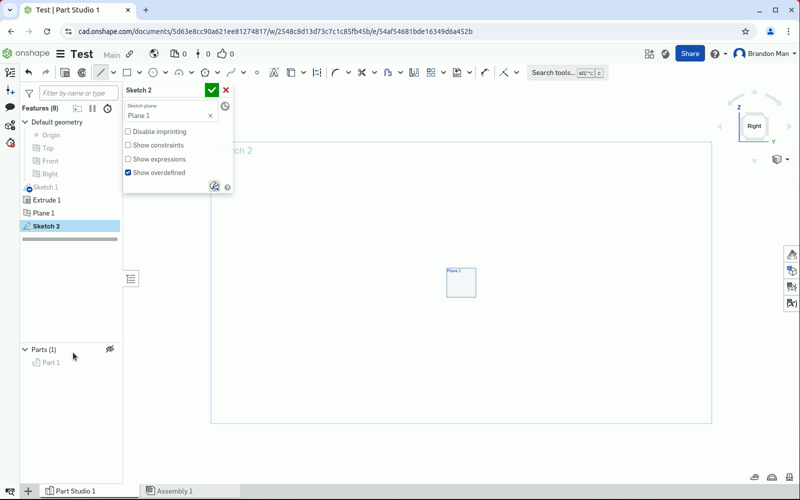
mouse_move(436, 226)
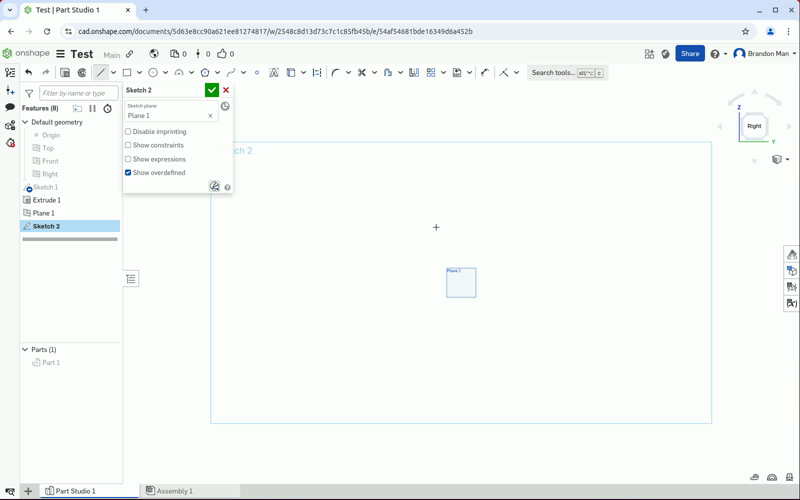
click(436, 226)
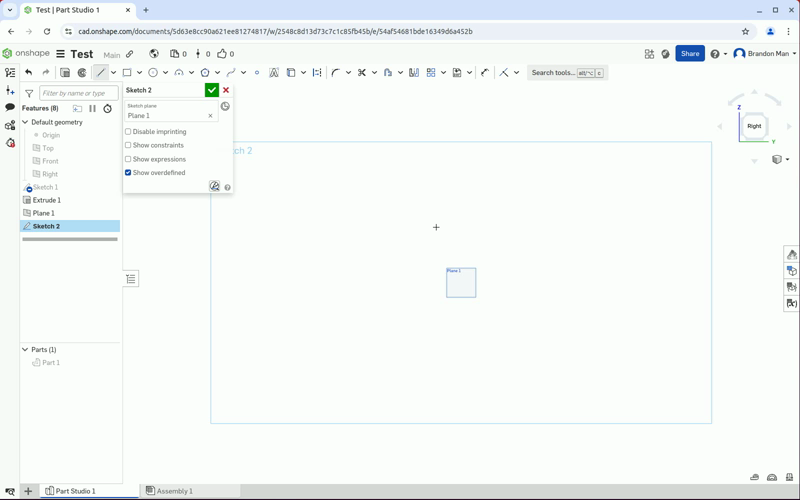
key_up(shift)
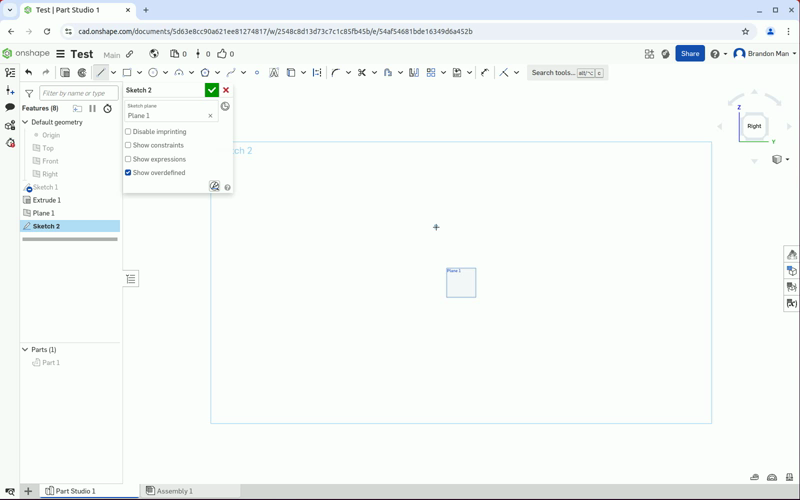
key_down(shift)
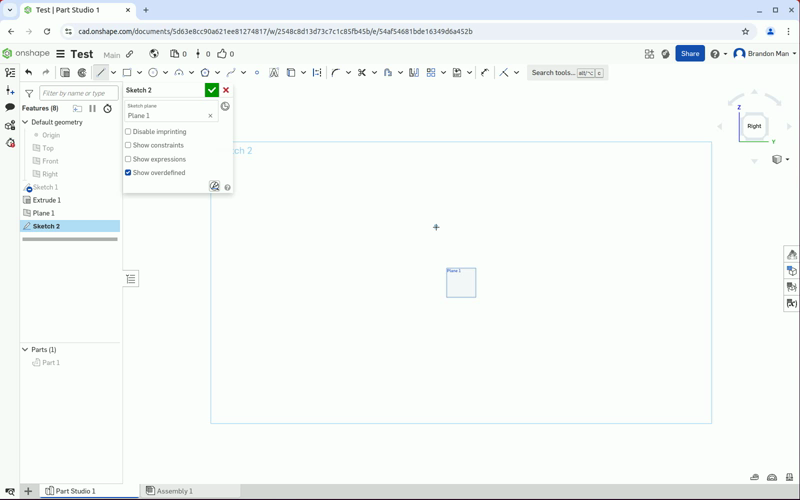
mouse_move(466, 226)
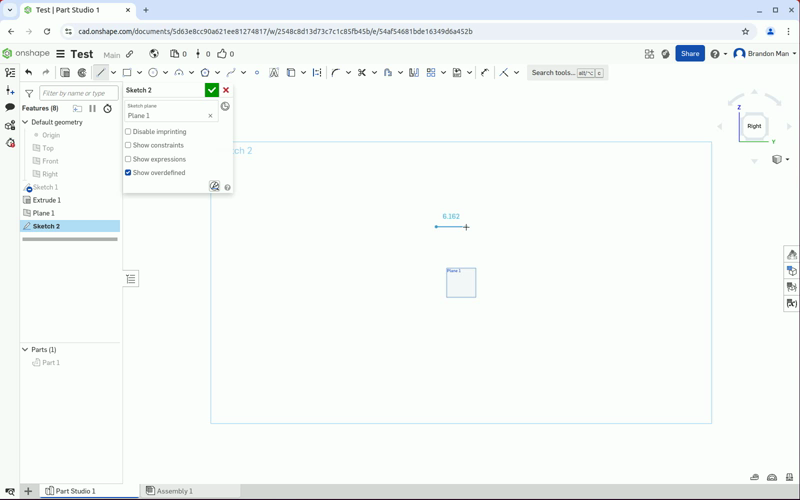
mouse_move(474, 226)
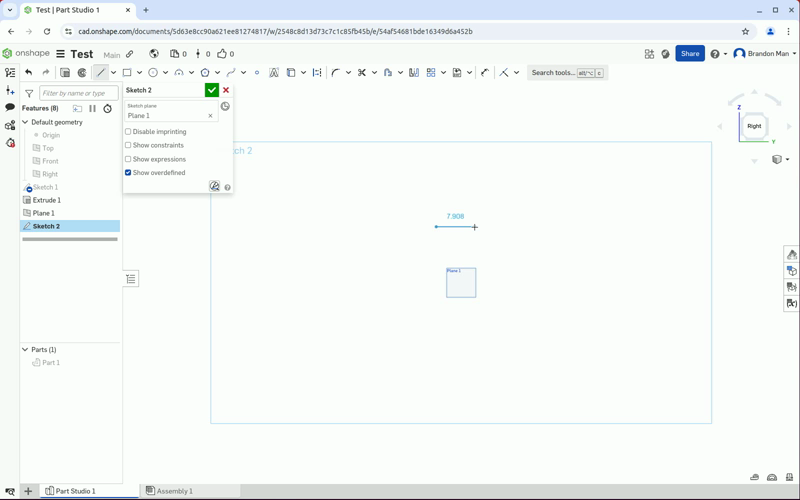
click(474, 226)
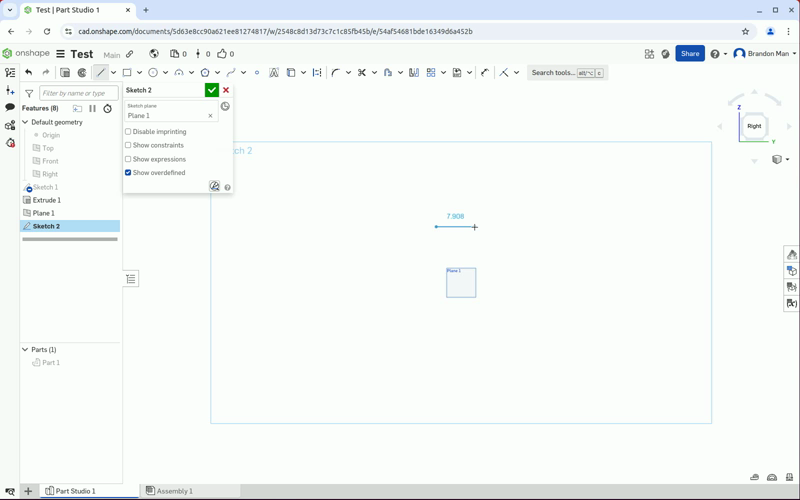
key_up(shift)
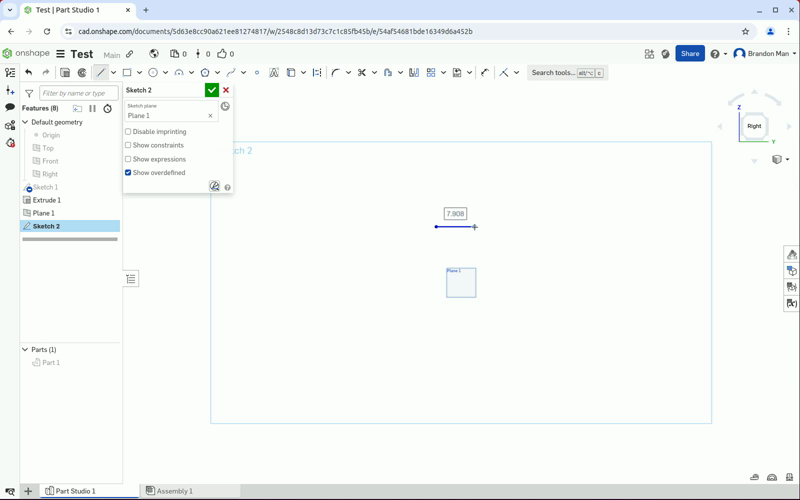
key_down(shift)
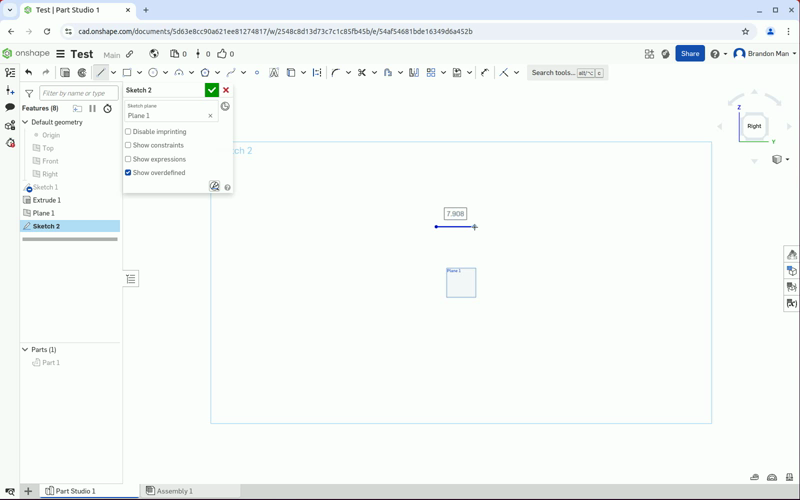
mouse_move(504, 226)
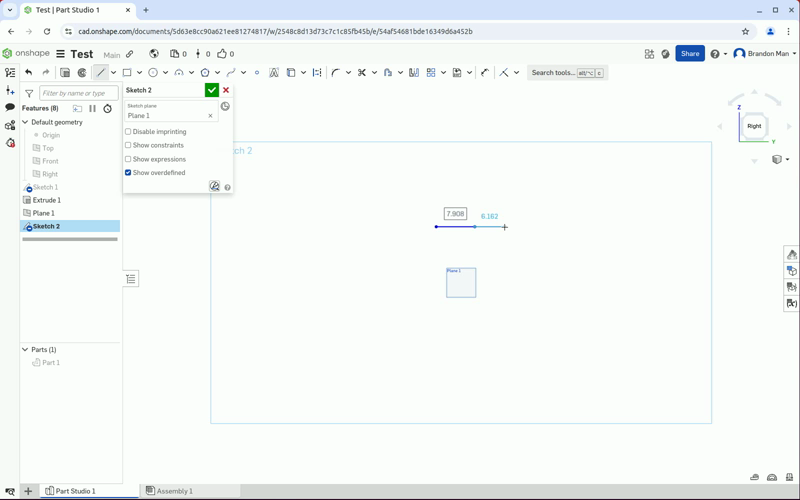
mouse_move(474, 207)
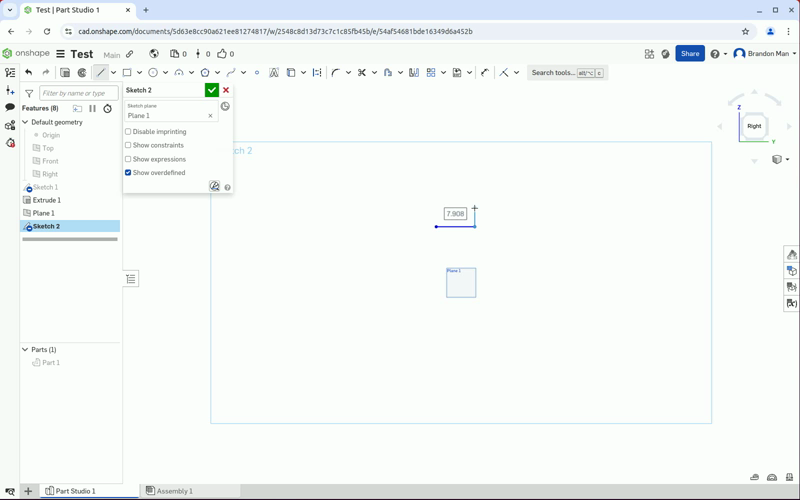
click(474, 207)
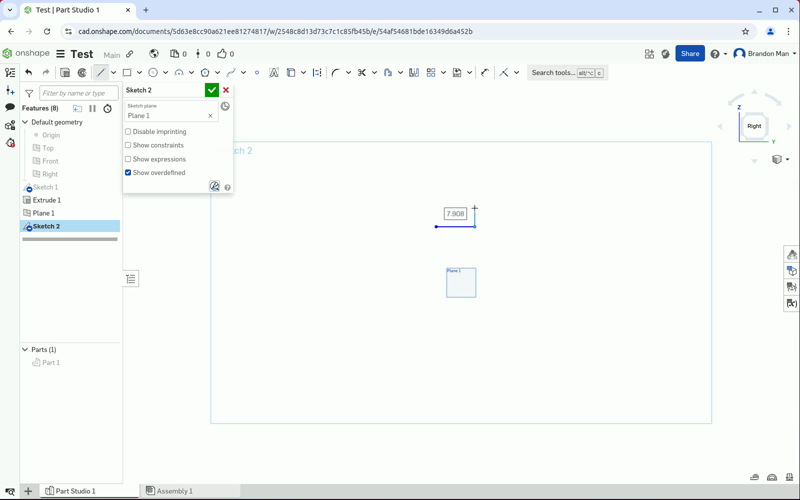
key_up(shift)
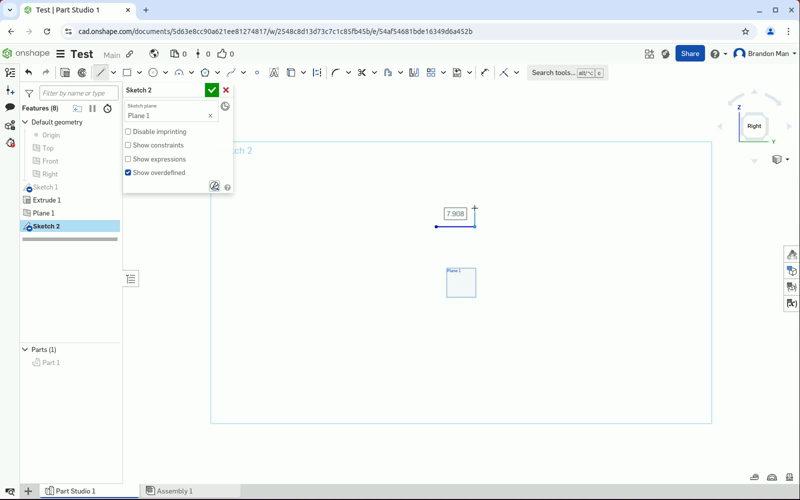
key_down(shift)
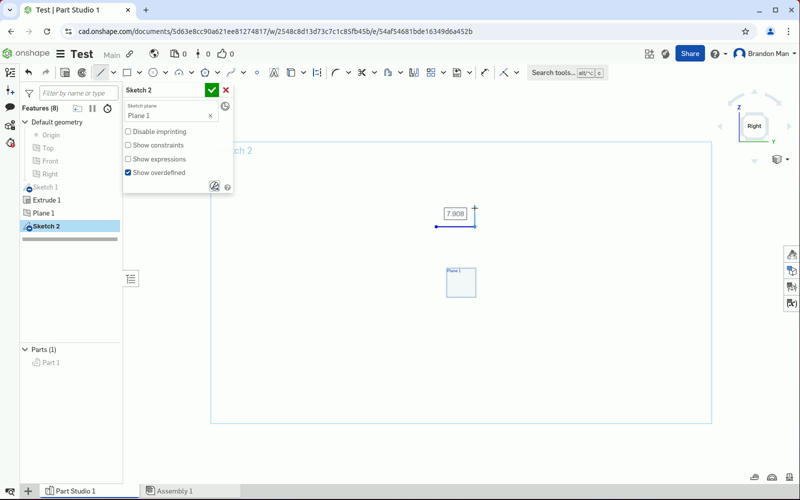
mouse_move(504, 207)
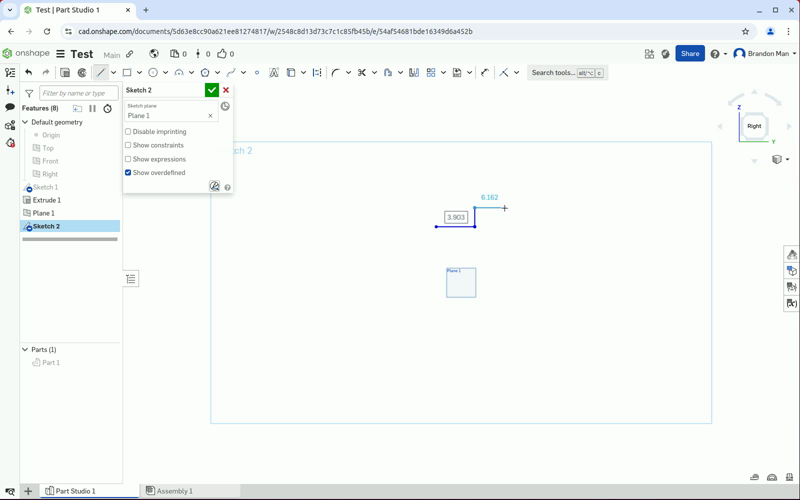
mouse_move(436, 207)
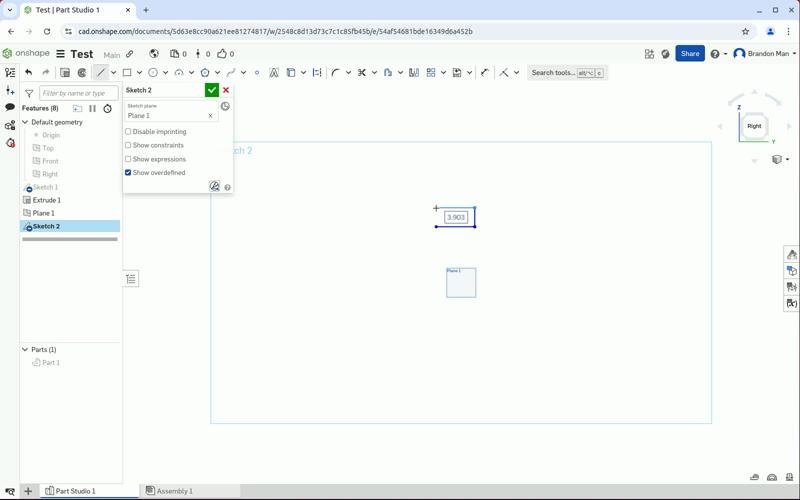
click(436, 207)
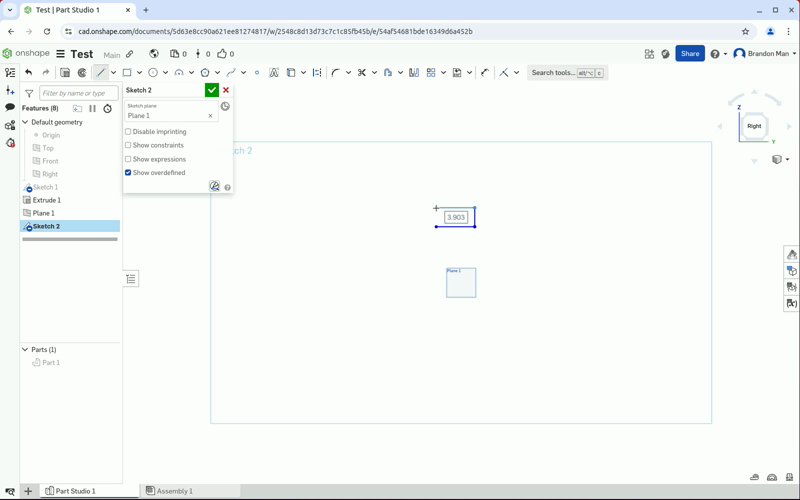
key_up(shift)
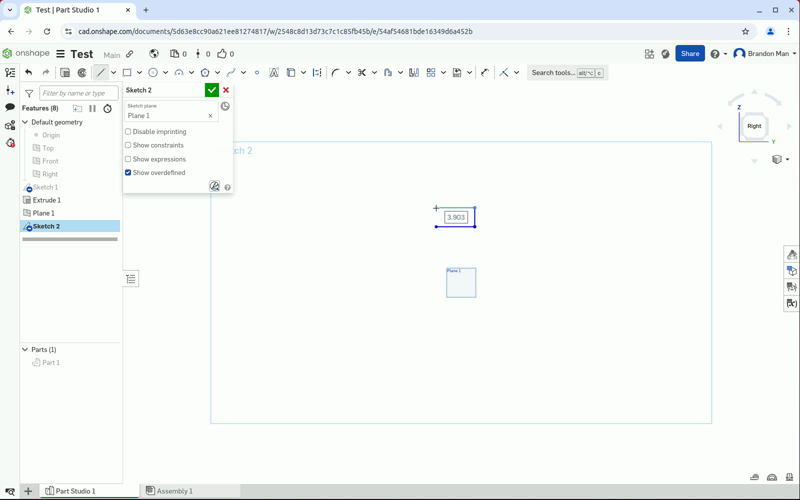
mouse_move(466, 207)
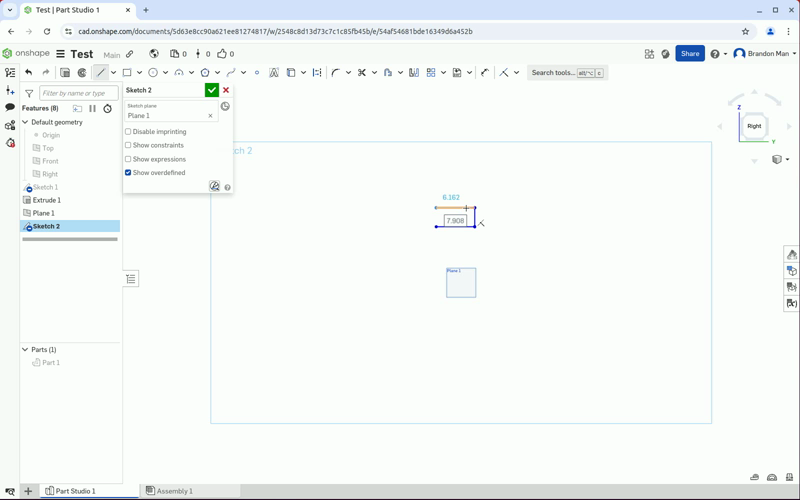
key_down(shift)
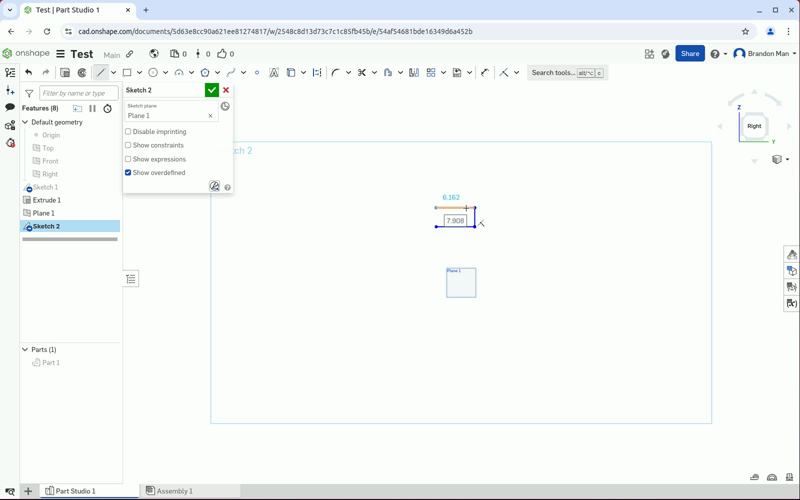
mouse_move(436, 226)
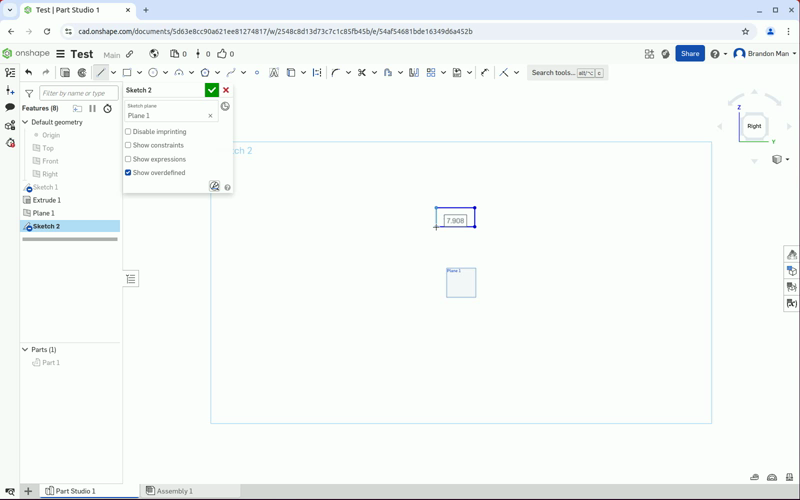
key_up(shift)
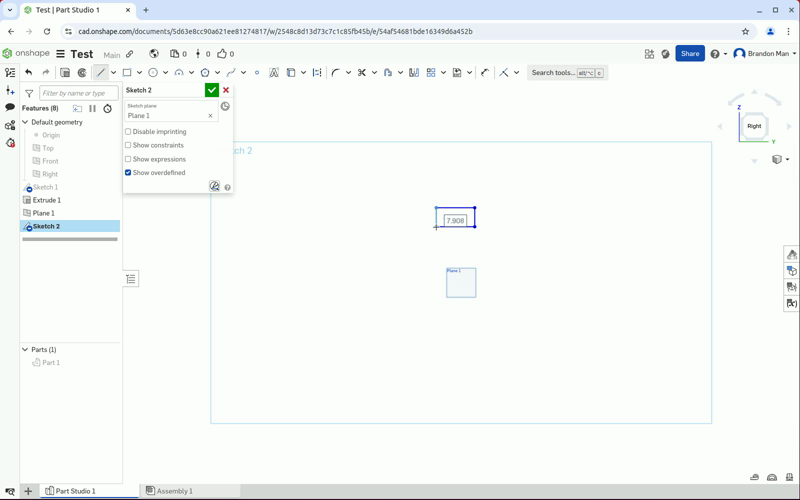
click(436, 226)
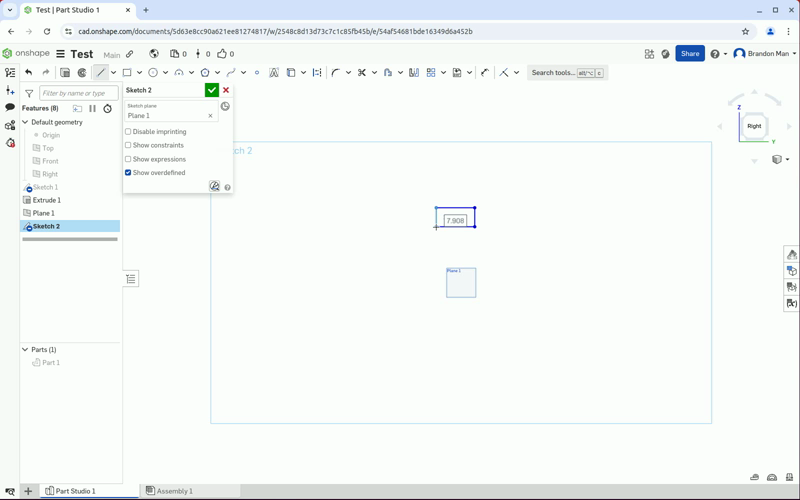
key(esc)
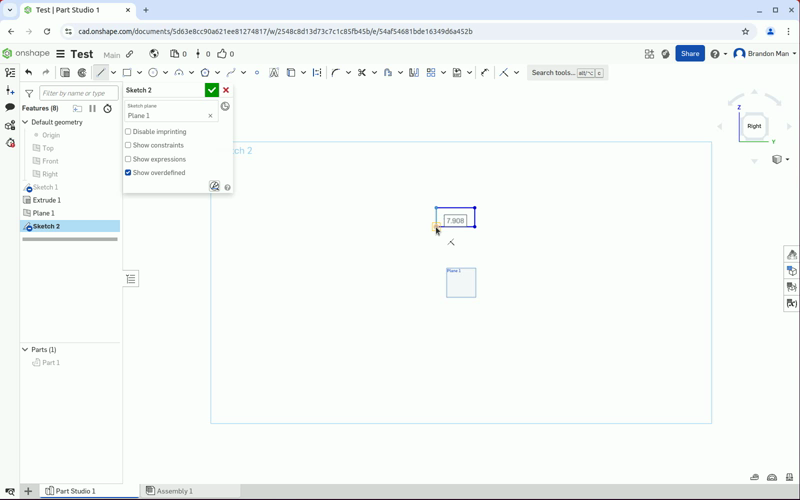
mouse_move(466, 211)
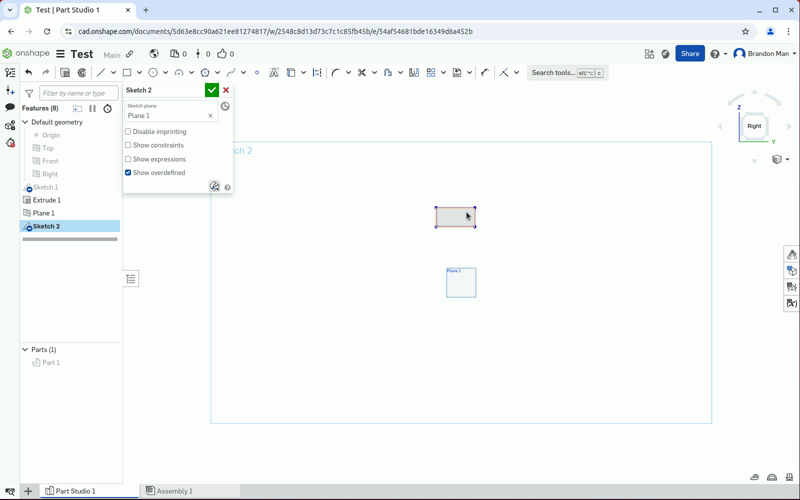
scroll(6)
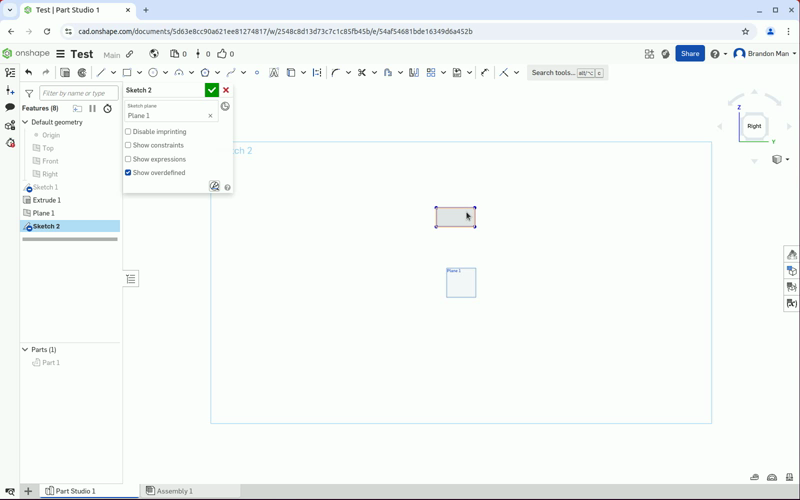
scroll(6)
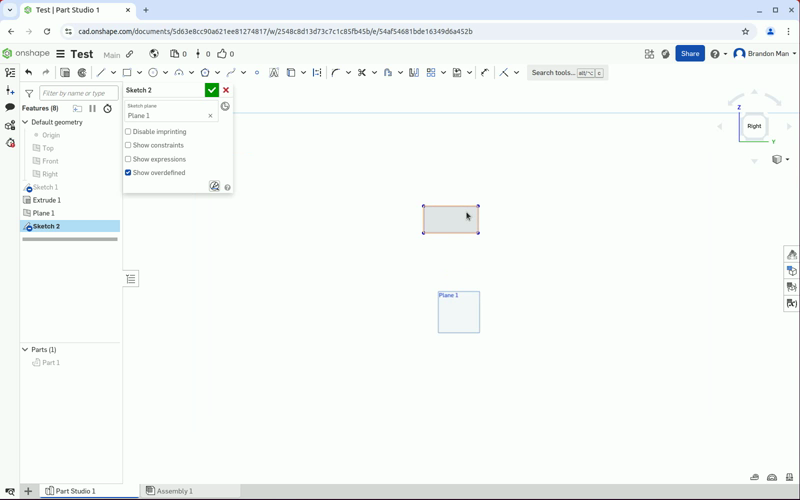
scroll(6)
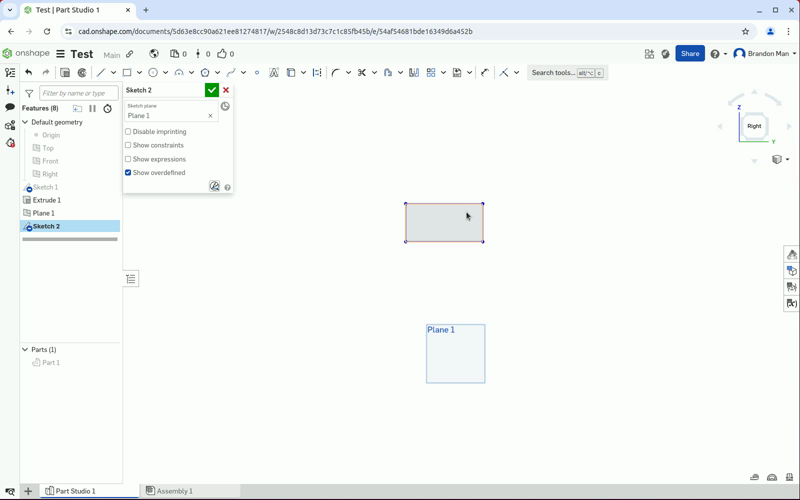
scroll(6)
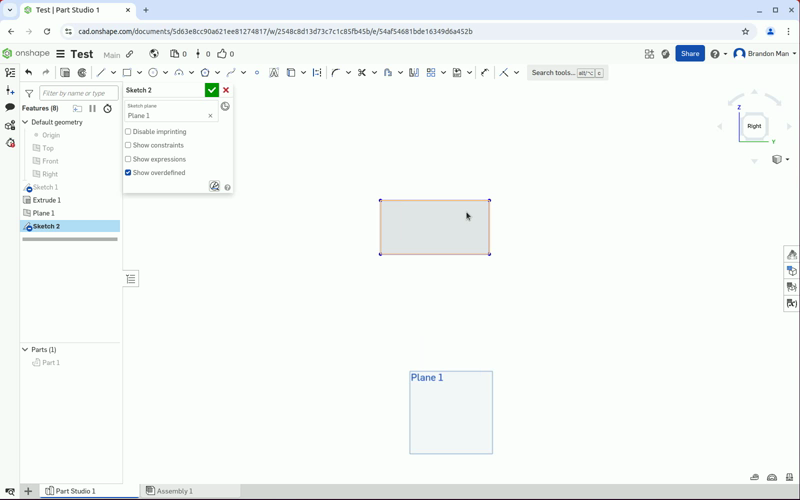
scroll(6)
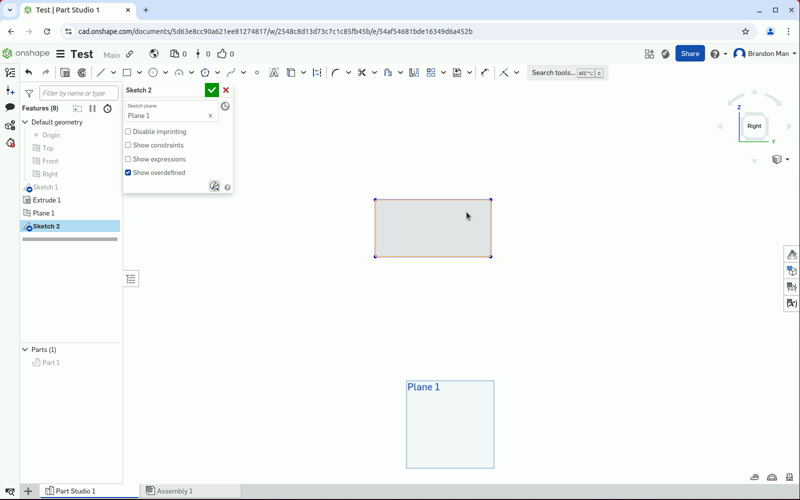
scroll(6)
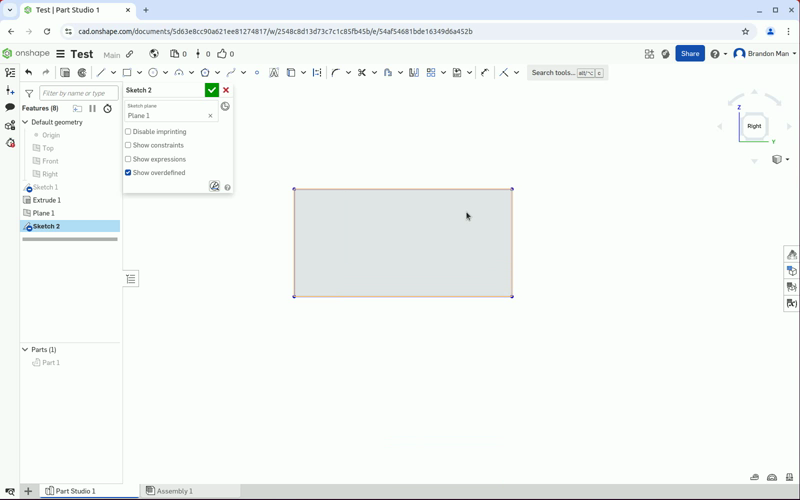
scroll(6)
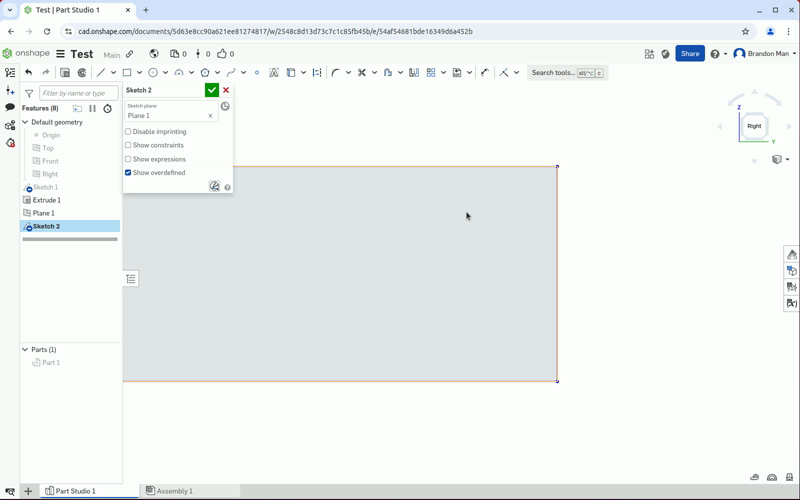
click(466, 211)
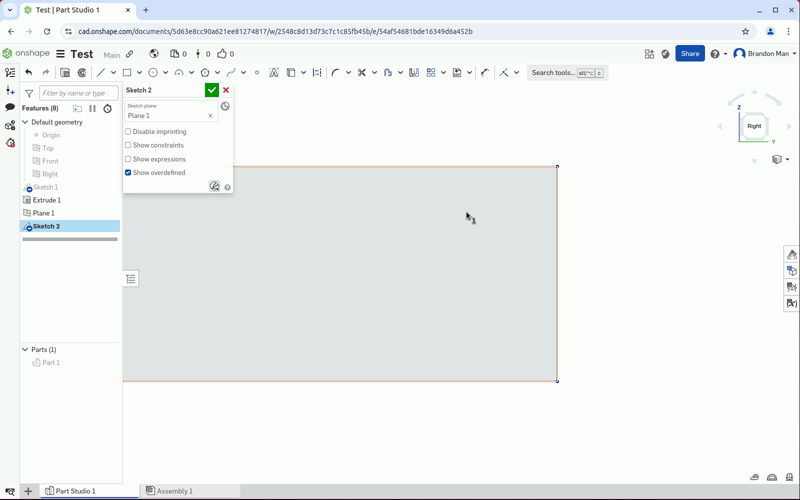
scroll(-6)
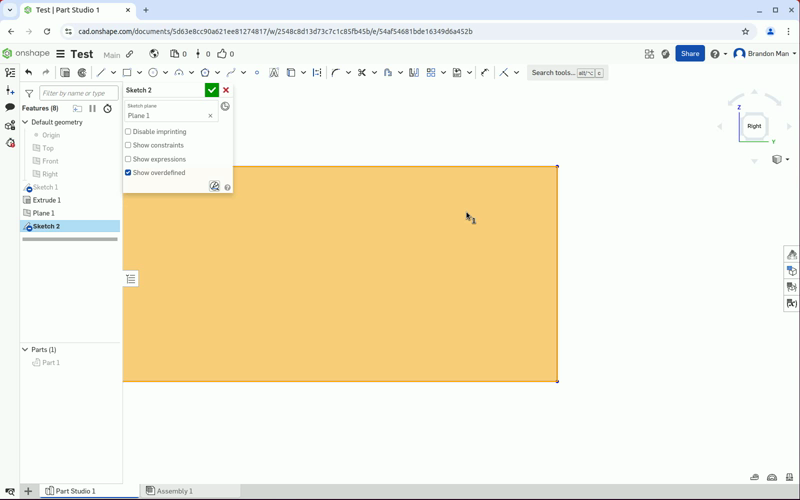
scroll(-6)
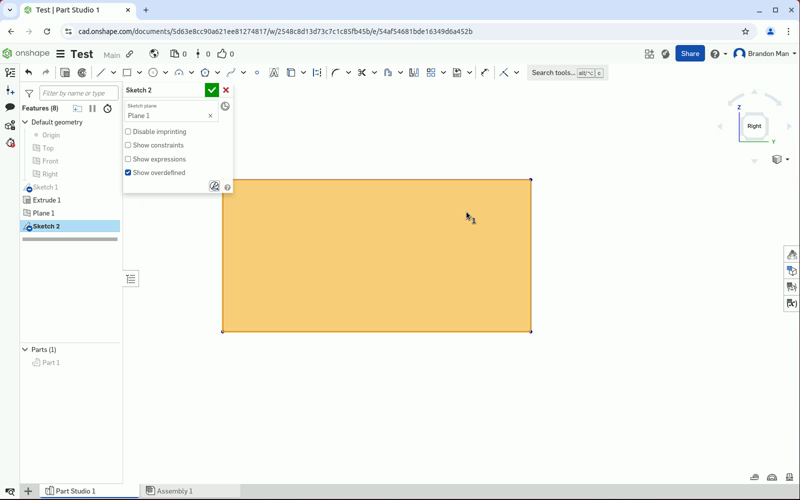
scroll(-6)
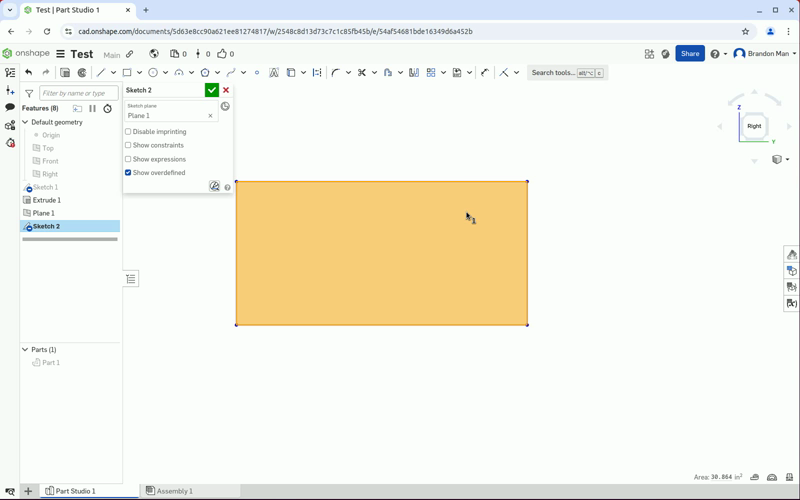
scroll(-6)
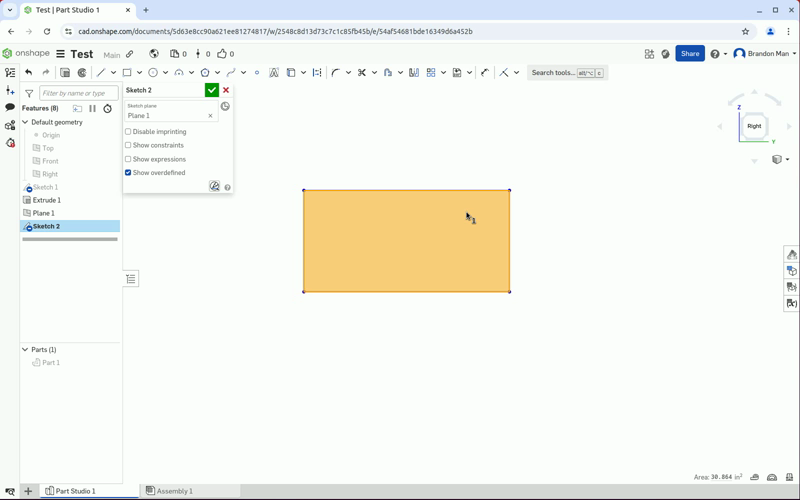
scroll(-6)
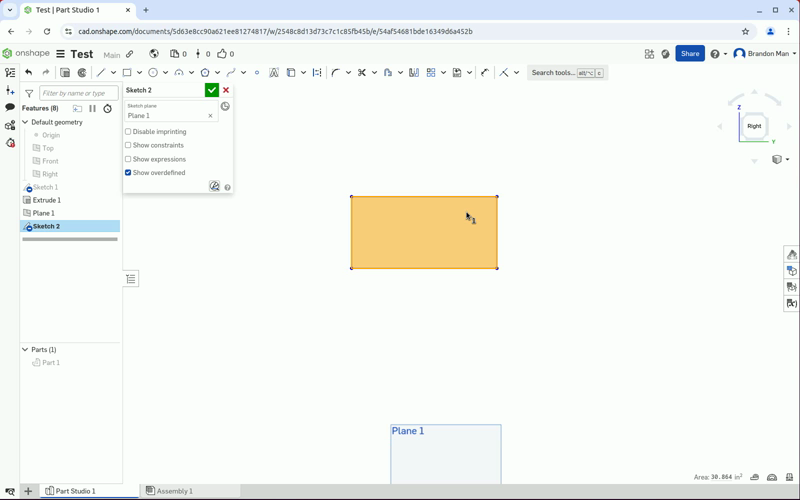
scroll(-6)
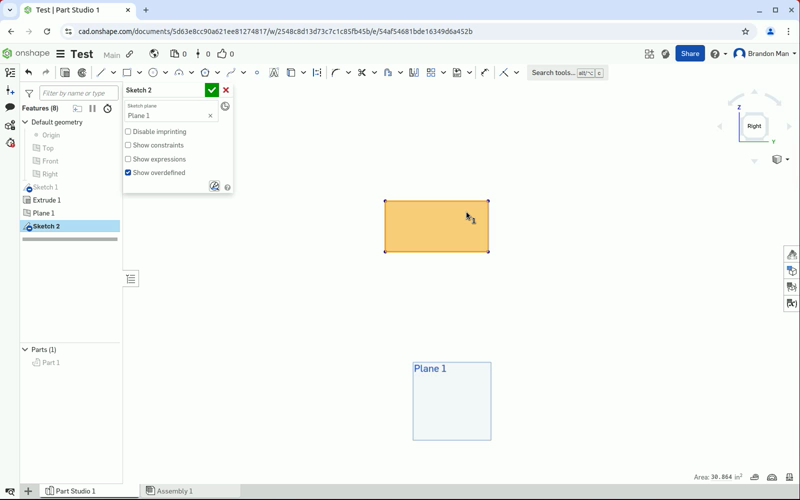
scroll(-6)
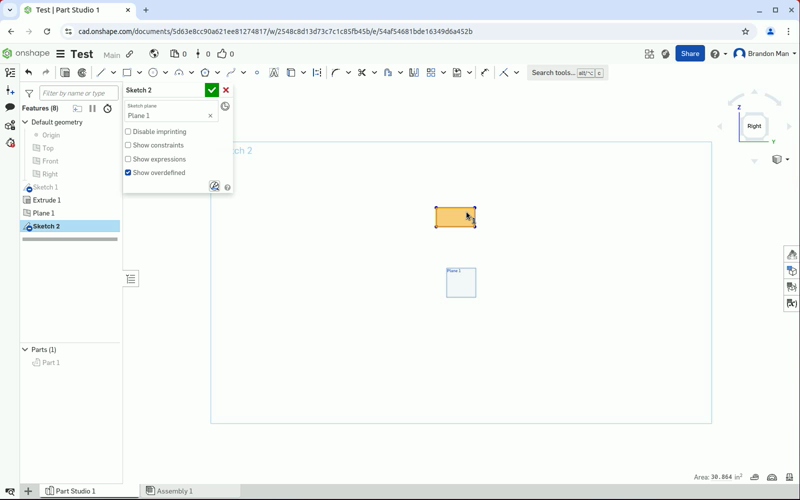
mouse_move(73, 352)
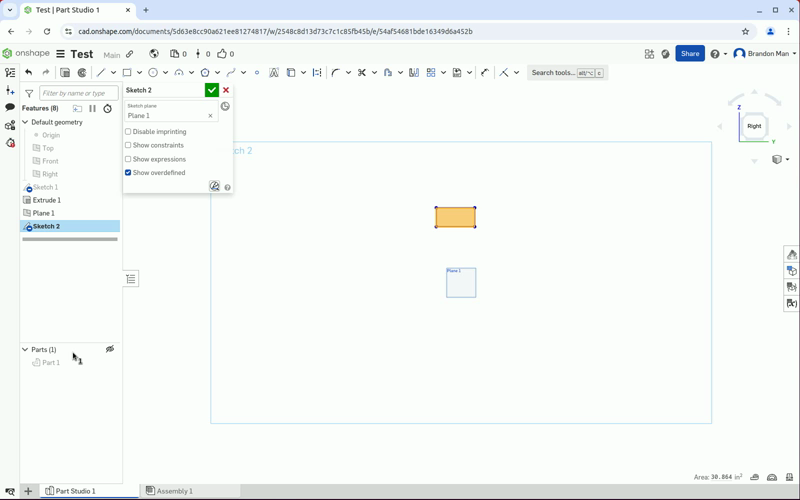
key(shift+y)
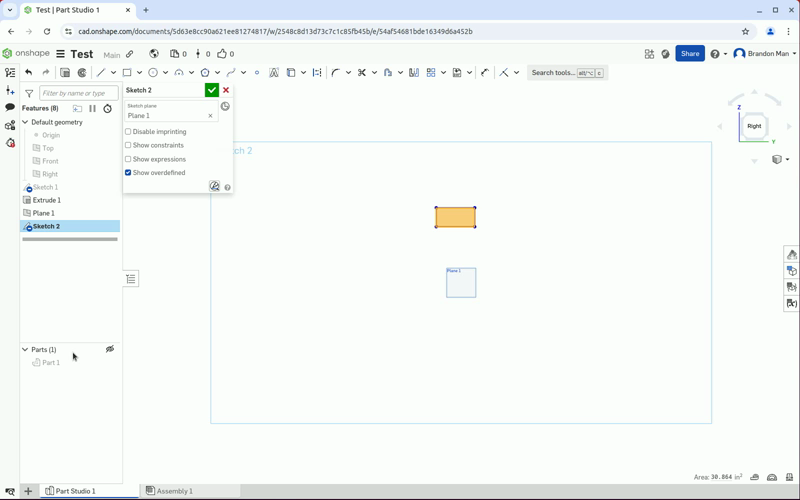
key(shift+e)
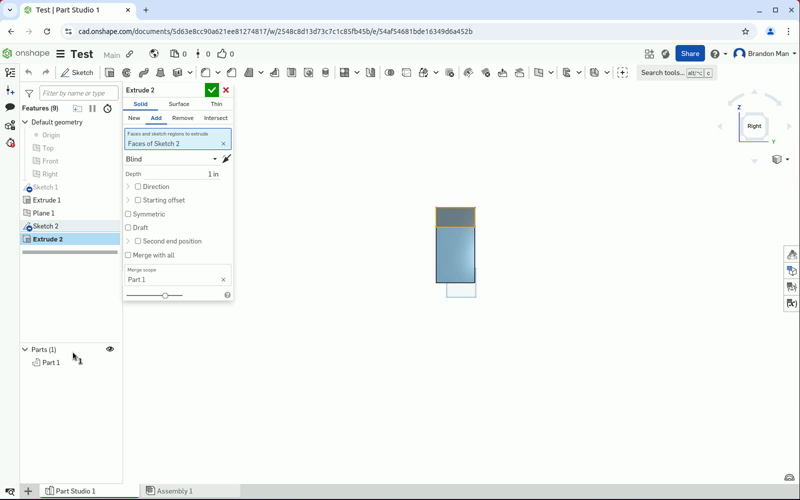
mouse_move(143, 106)
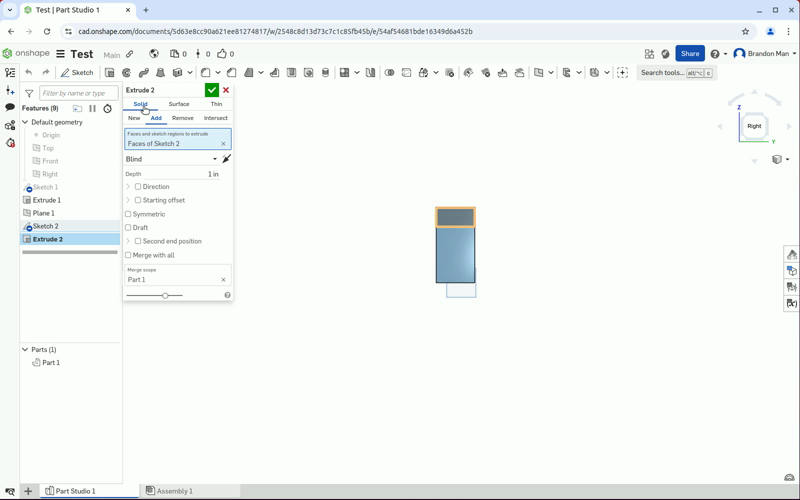
click(143, 106)
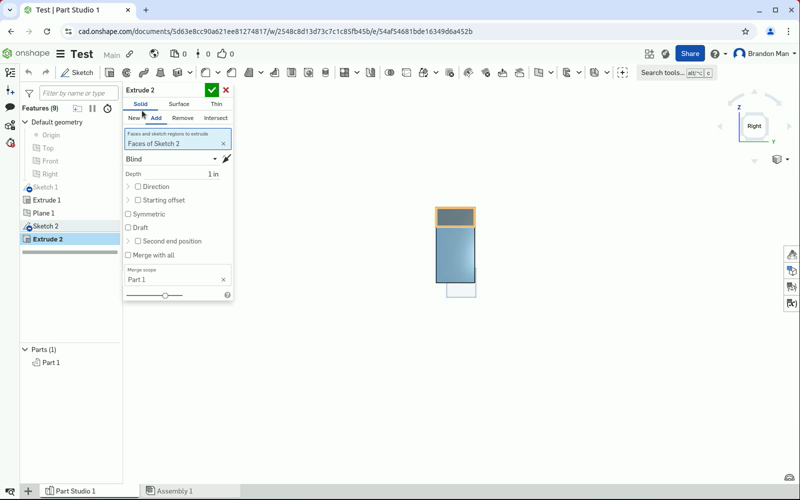
mouse_move(137, 120)
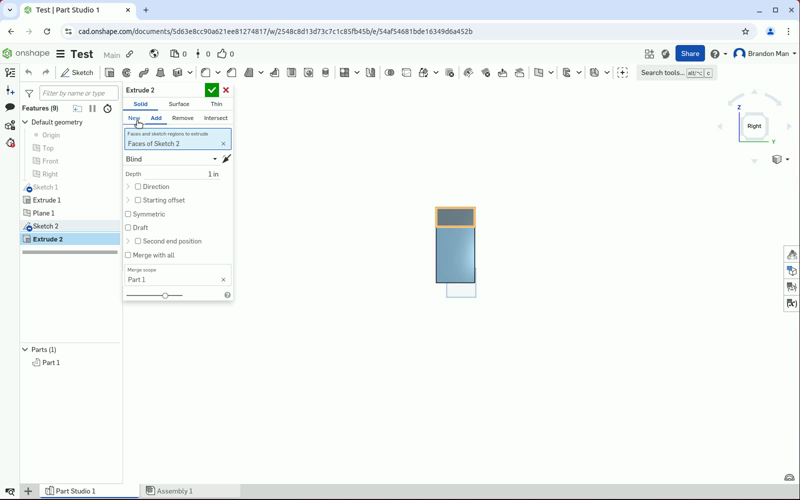
click(137, 120)
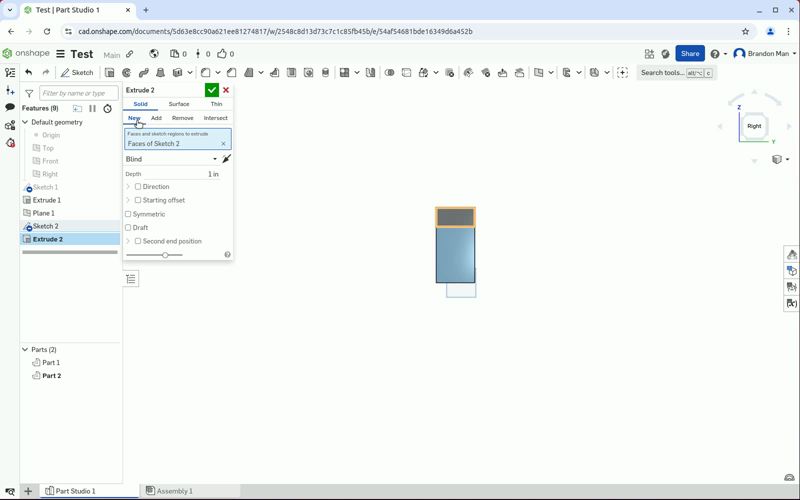
key(tab, 4)
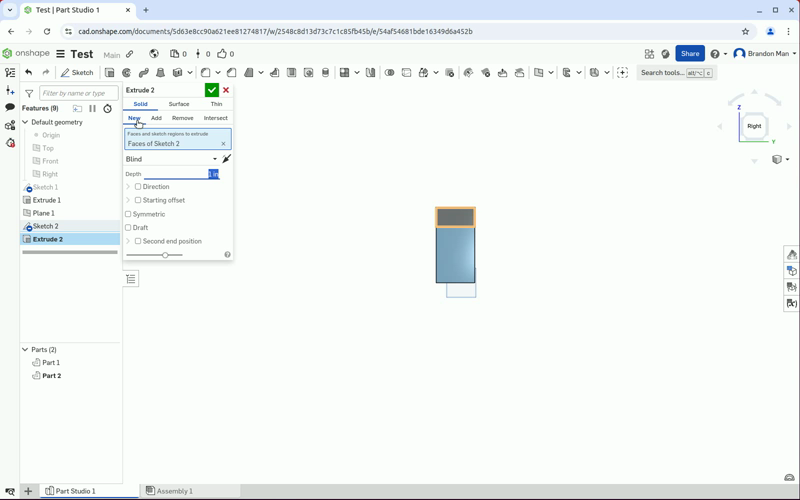
text(3.851)
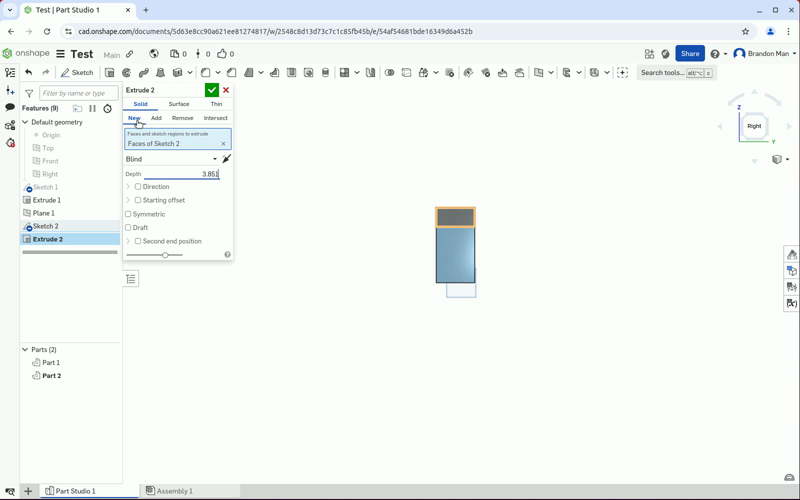
key(enter)
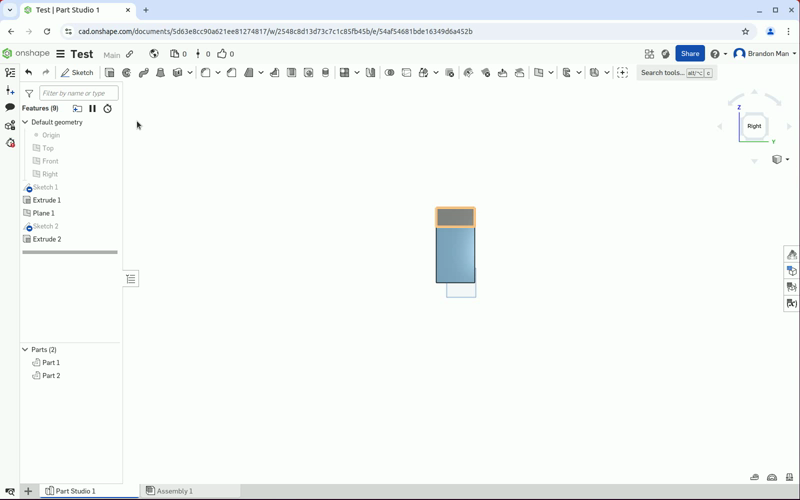
key(shift+h)
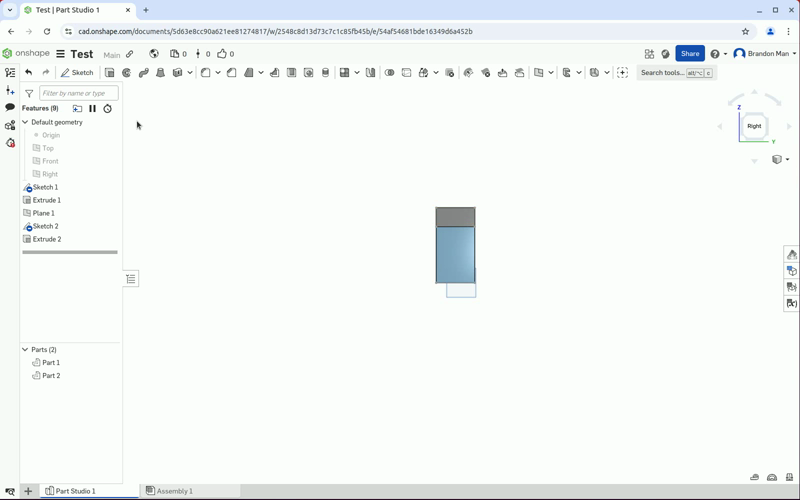
key(shift+h)
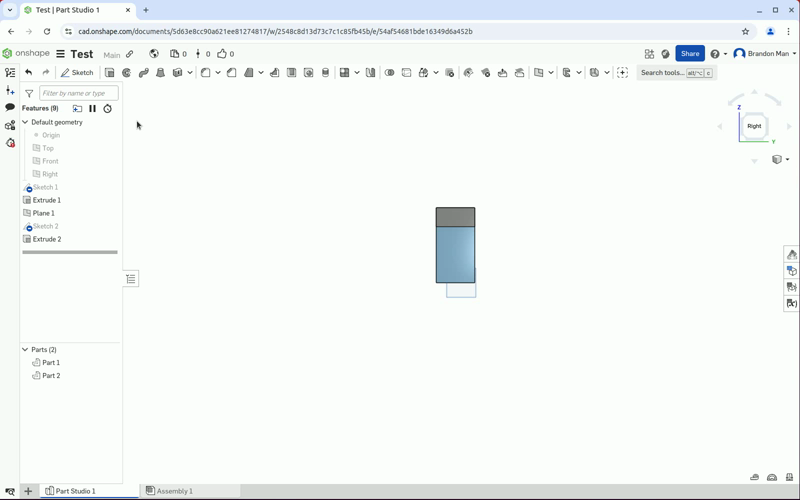
mouse_move(73, 189)
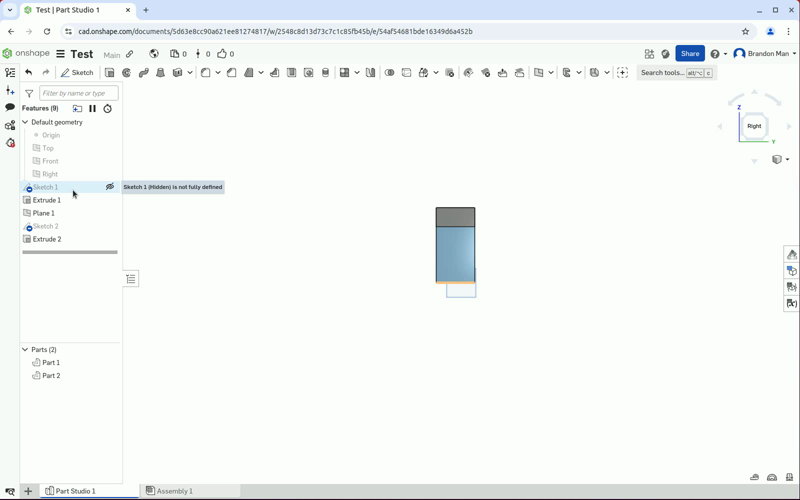
click(73, 189)
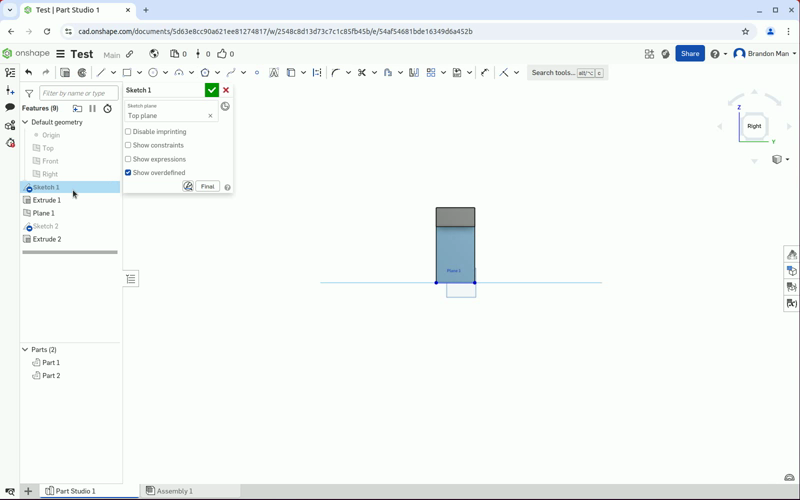
mouse_move(229, 92)
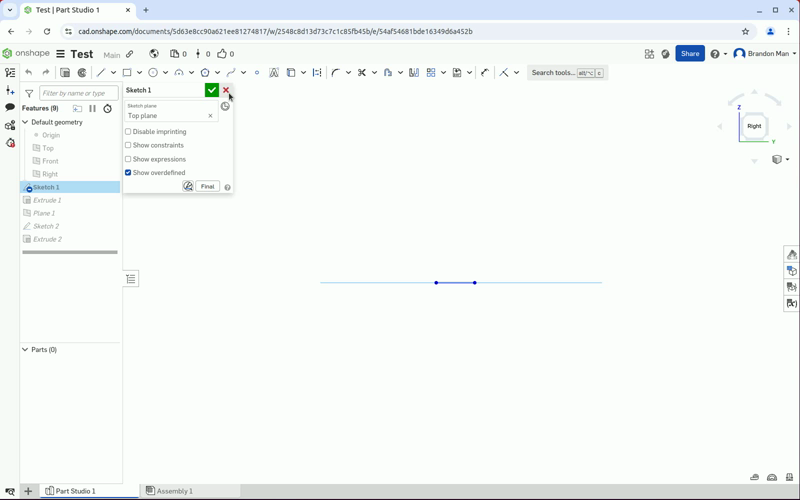
click(229, 92)
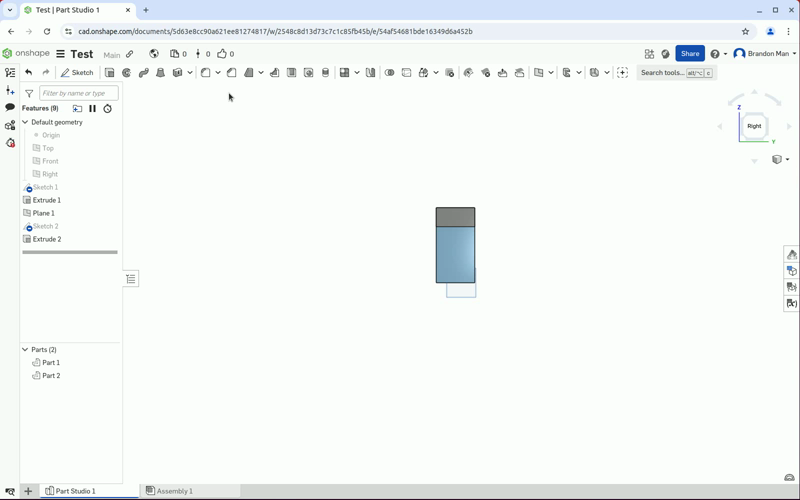
mouse_move(73, 352)
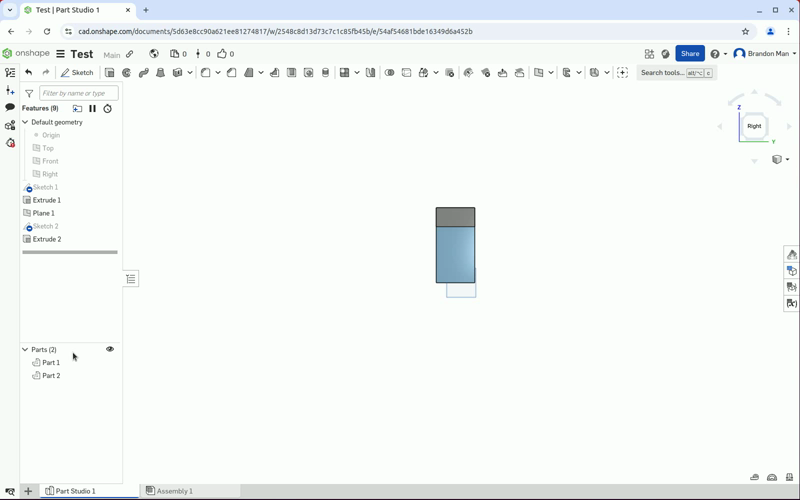
key(y)
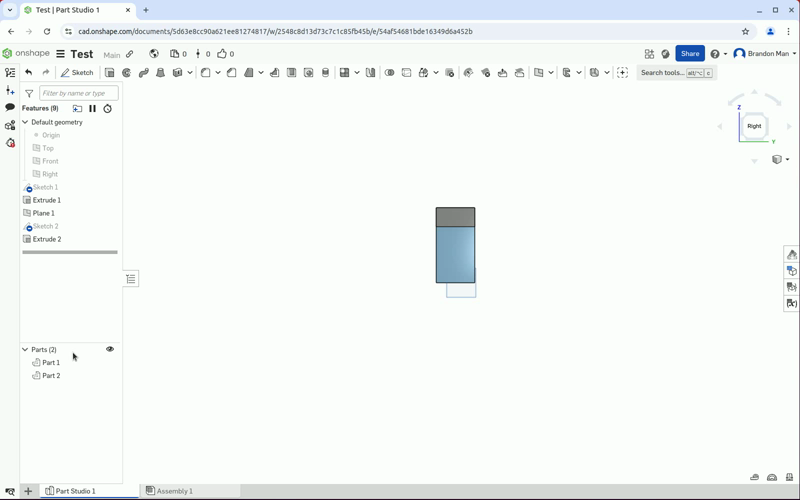
key(shift+p)
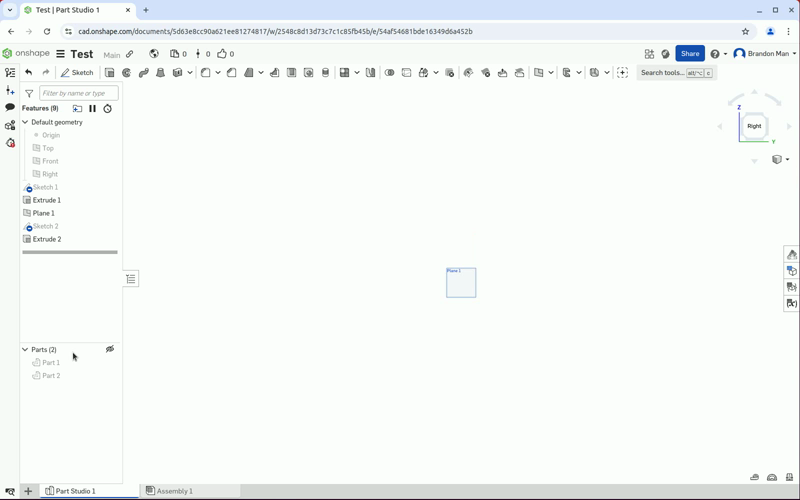
key(space)
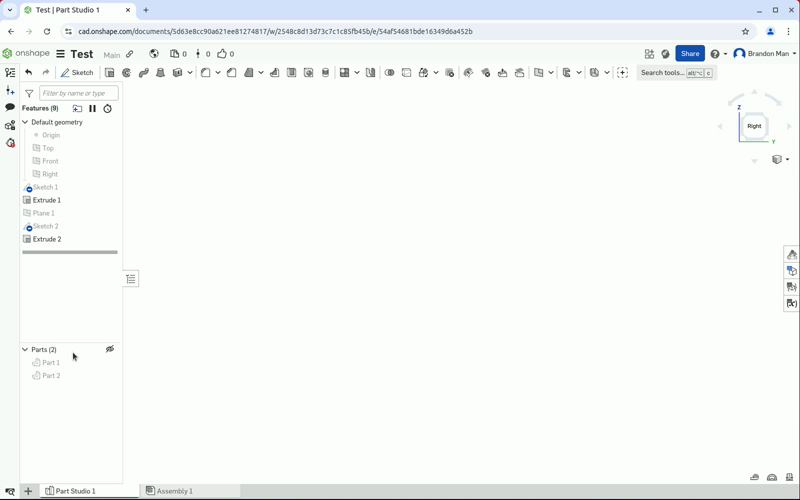
key_down(shift)
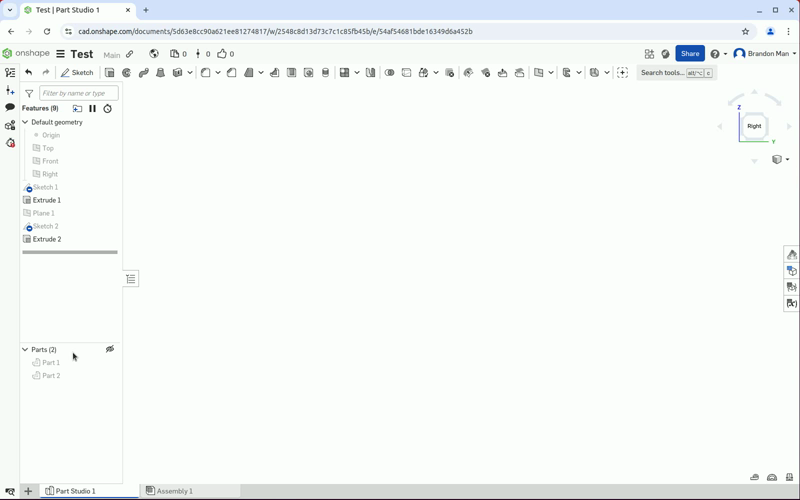
key(right)
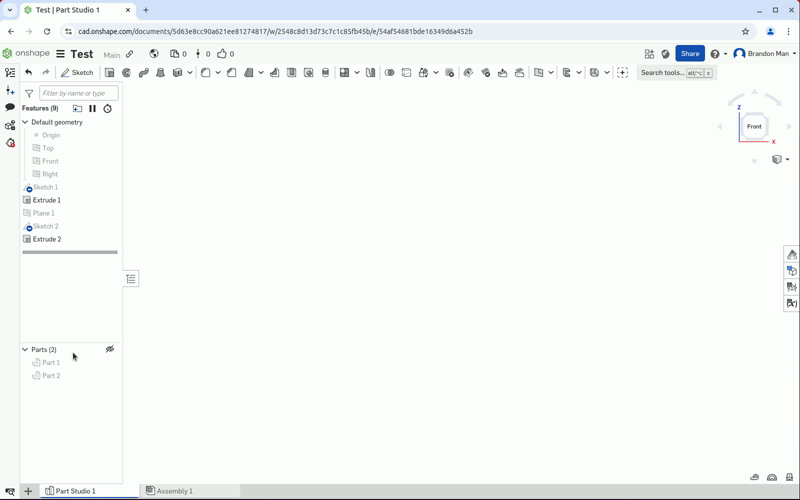
key_up(shift)
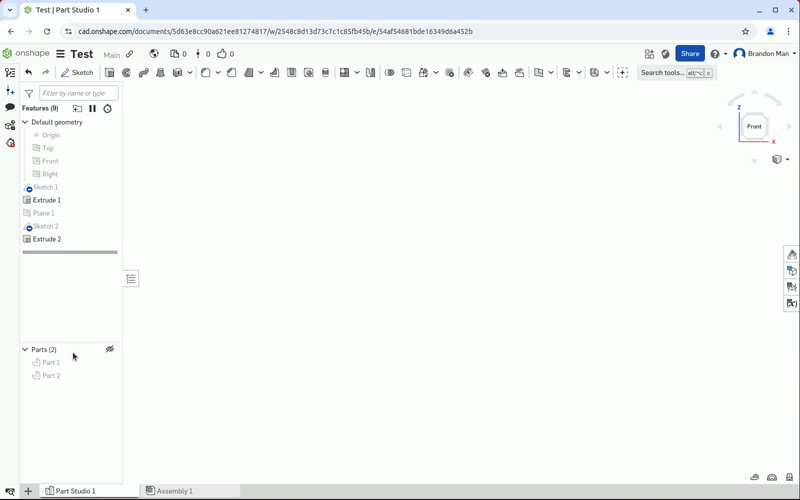
key(space)
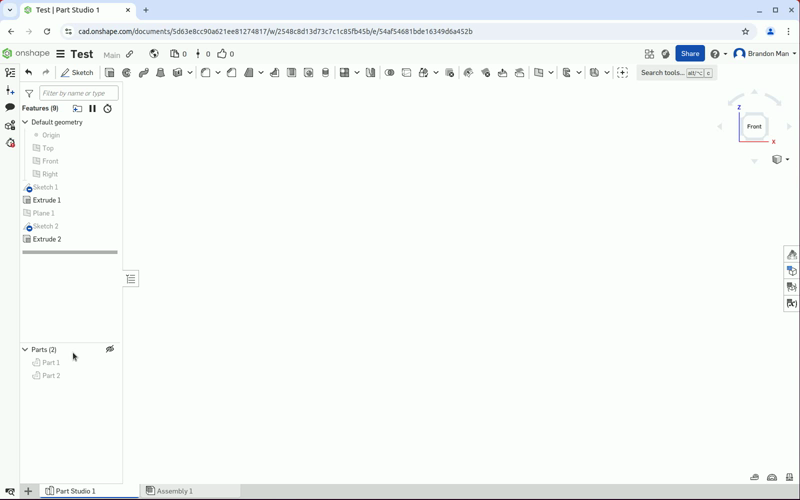
key_down(shift)
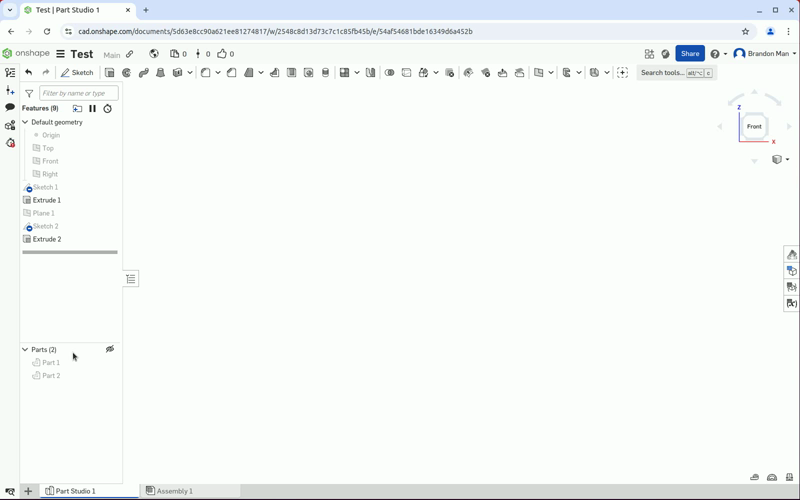
key(down)
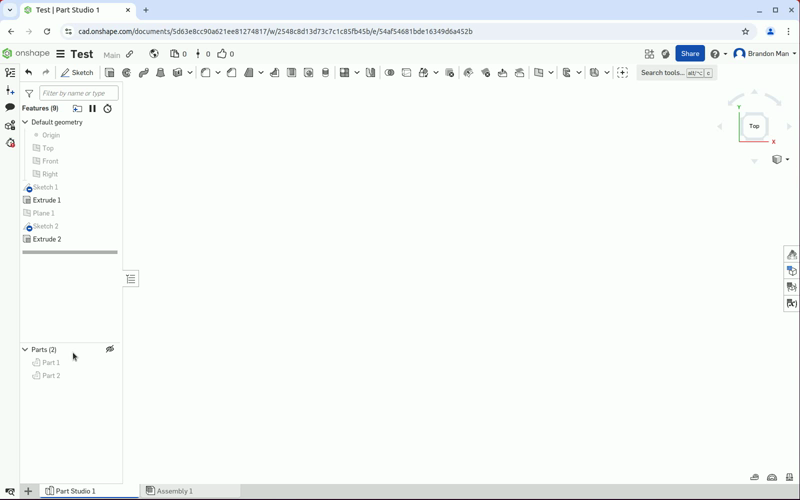
key_up(shift)
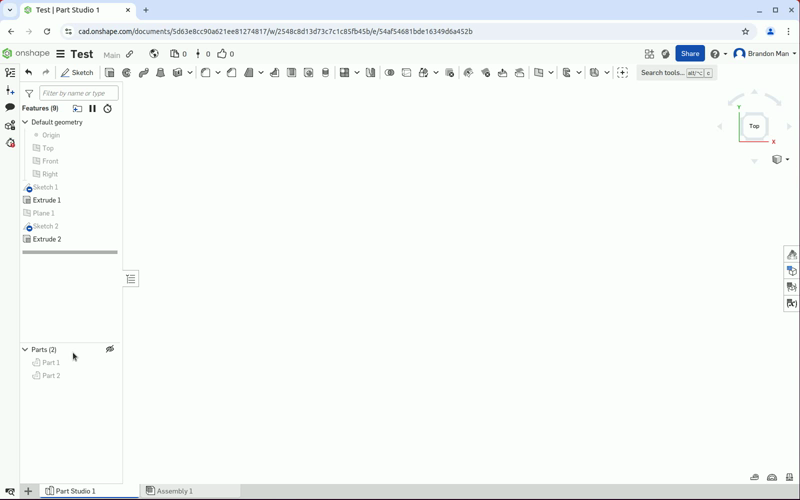
mouse_move(73, 352)
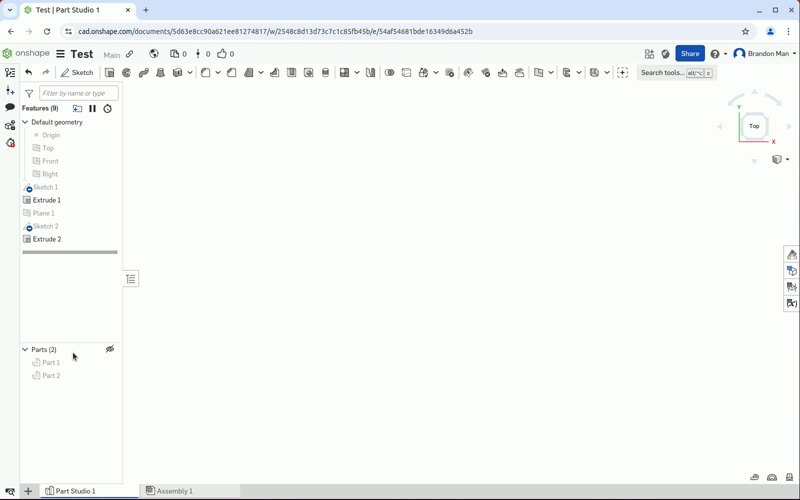
key(shift+y)
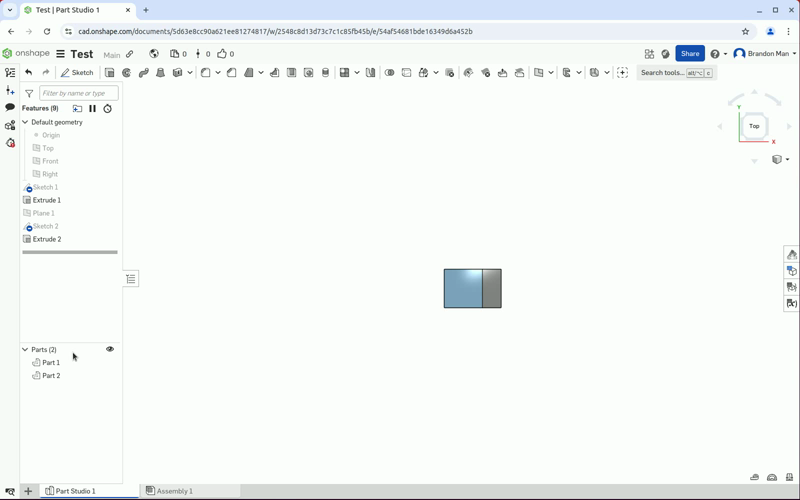
mouse_move(541, 75)
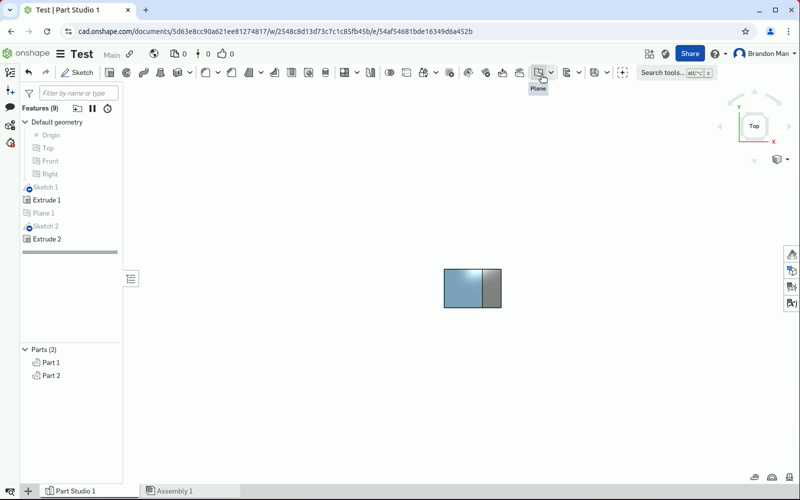
click(541, 75)
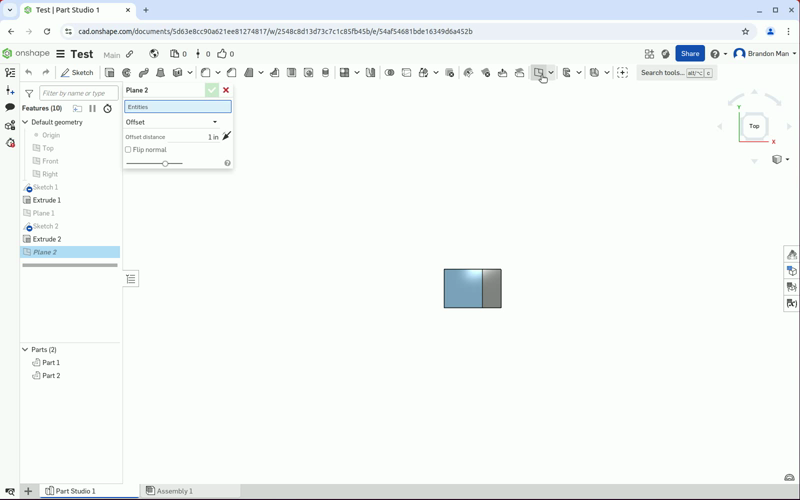
mouse_move(73, 150)
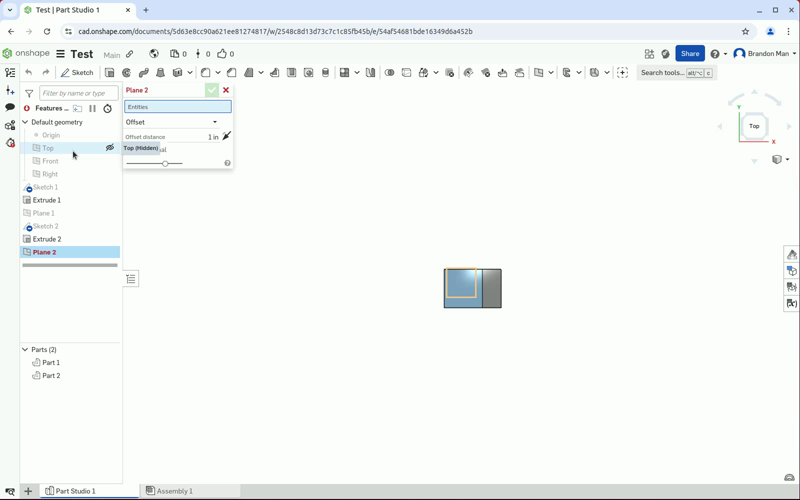
click(73, 150)
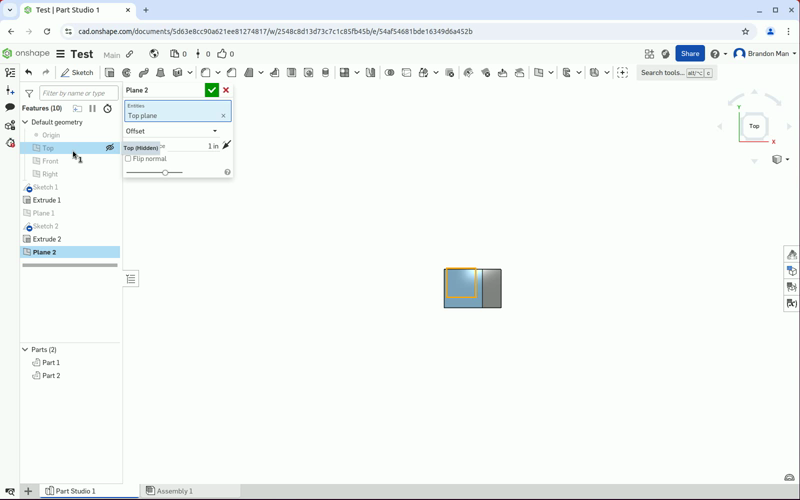
key(tab, 2)
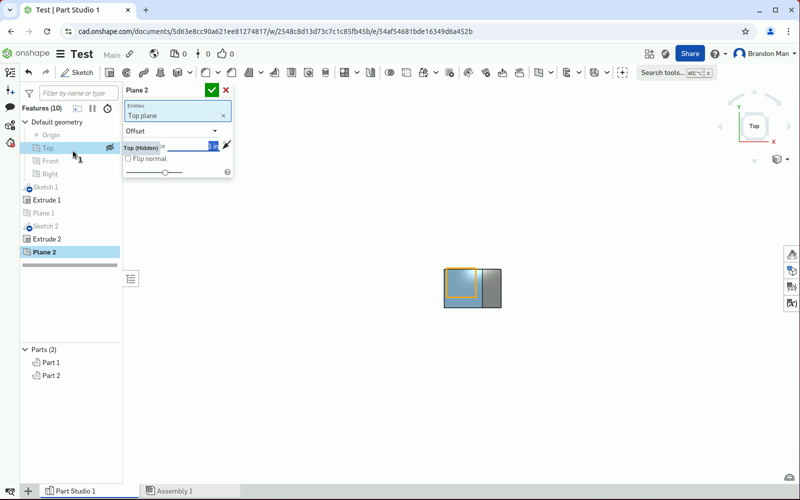
text(15.405)
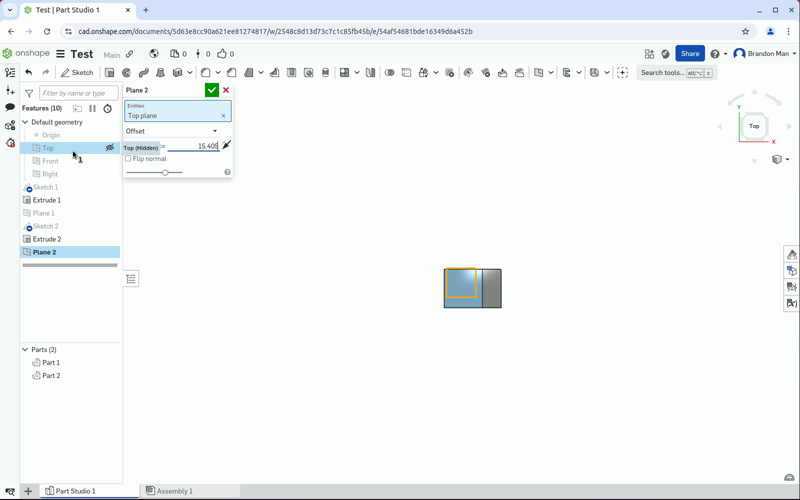
key(enter, 2)
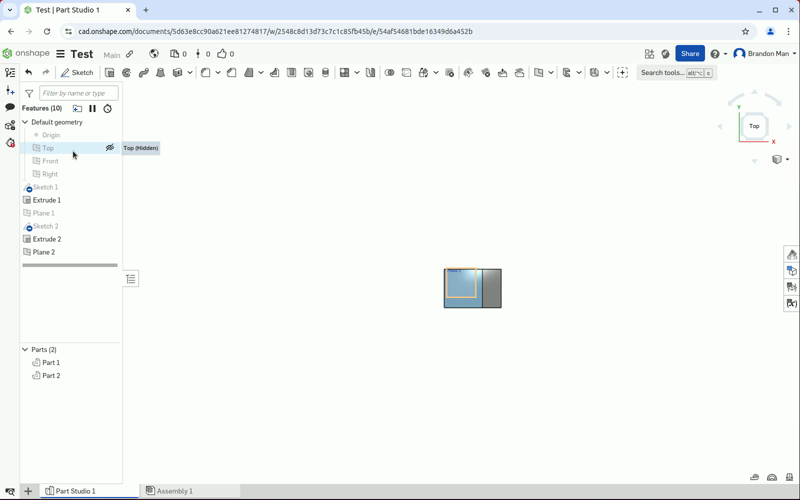
key(shift+s)
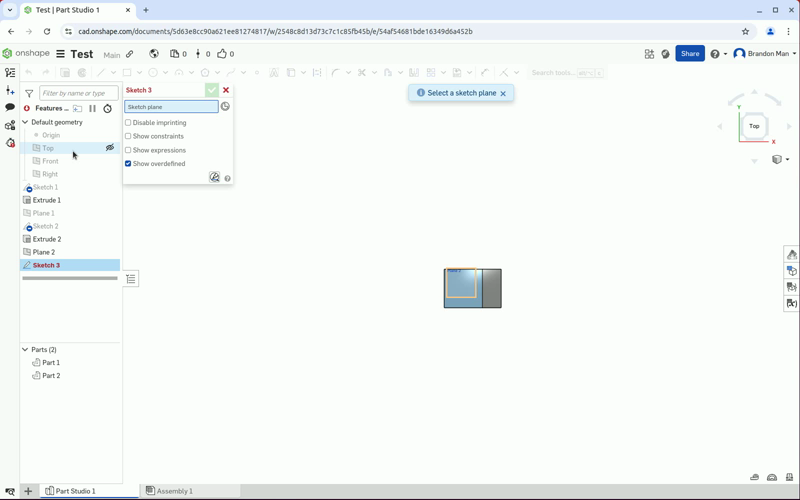
mouse_move(73, 254)
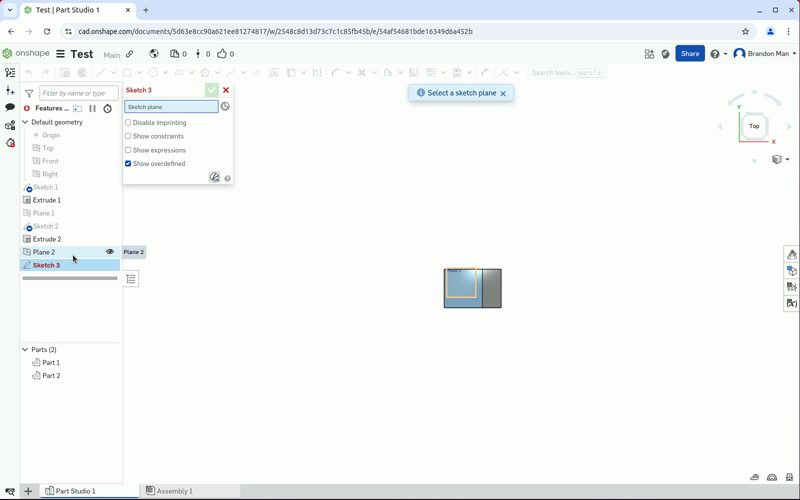
click(73, 254)
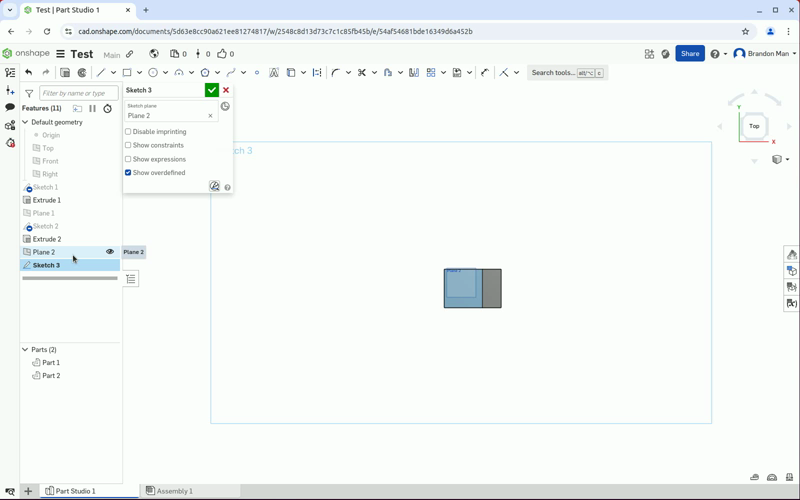
mouse_move(73, 352)
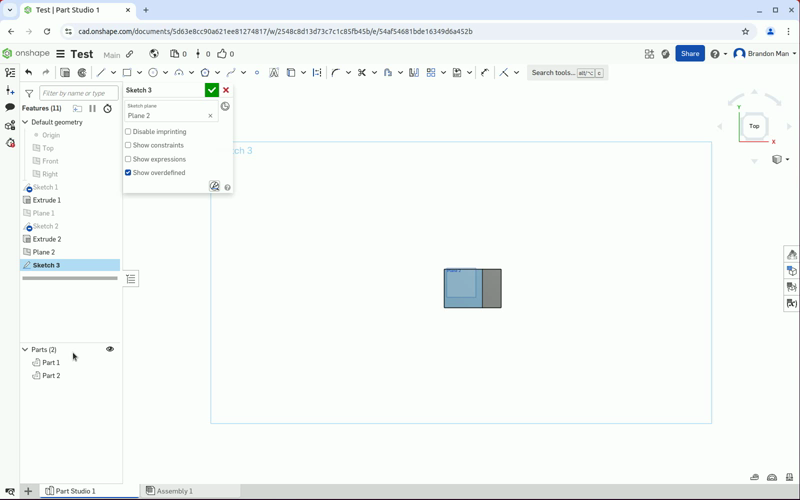
key(y)
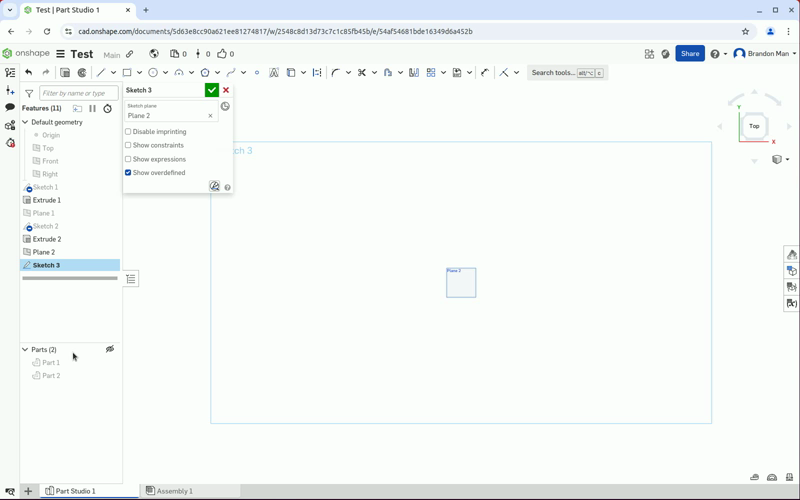
key(l)
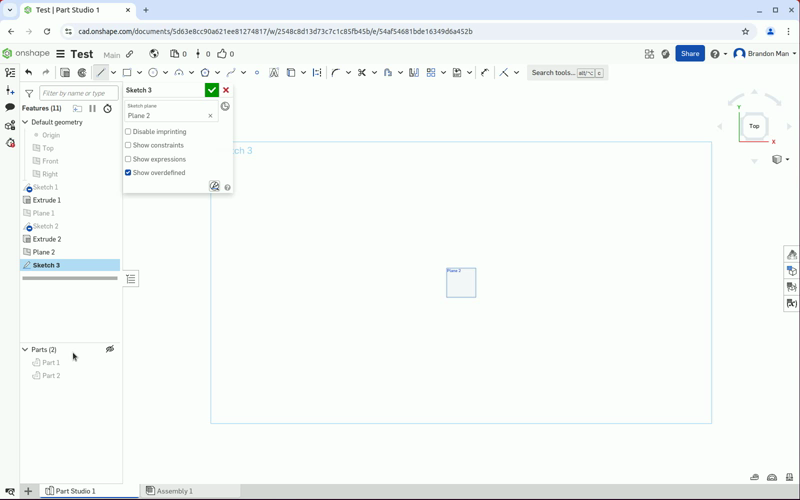
key_down(shift)
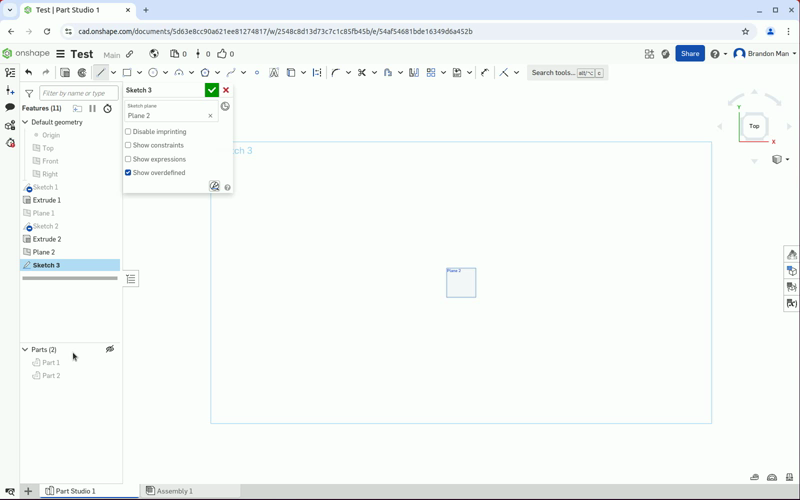
mouse_move(481, 307)
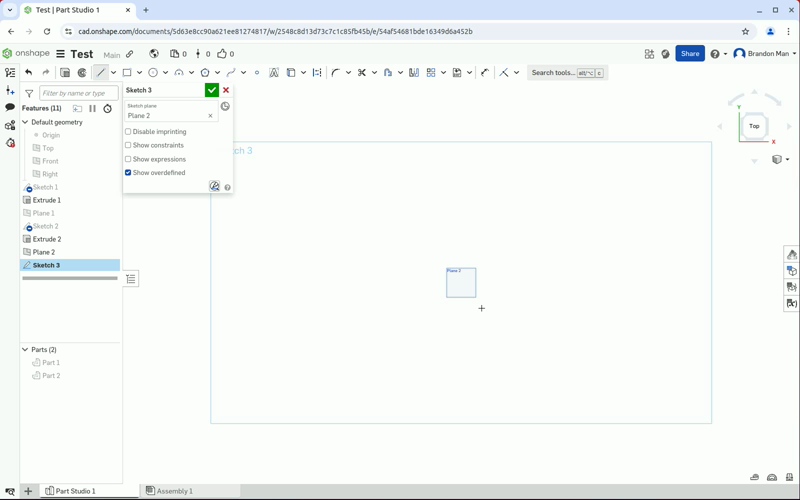
click(481, 307)
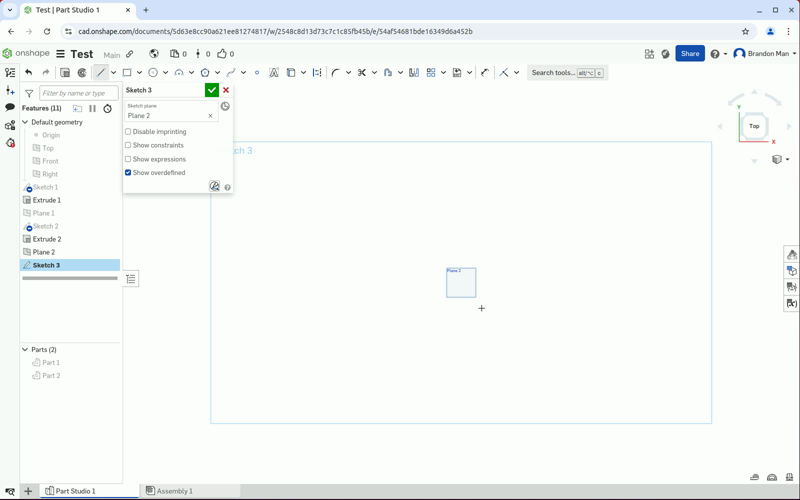
key_up(shift)
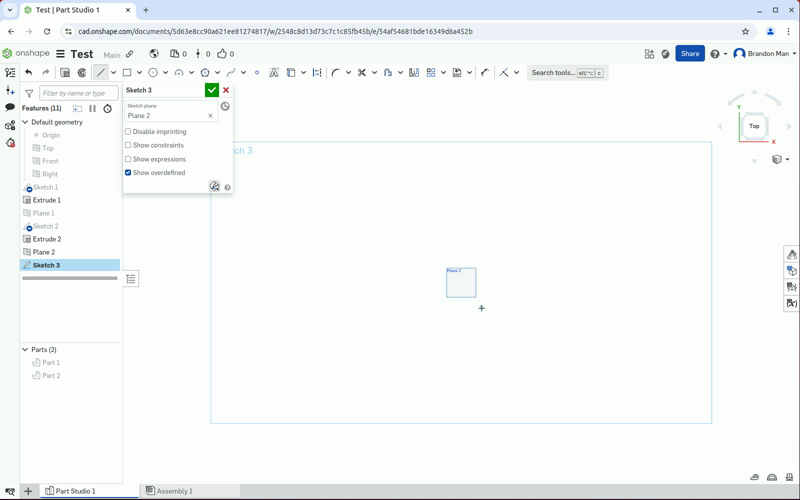
key_down(shift)
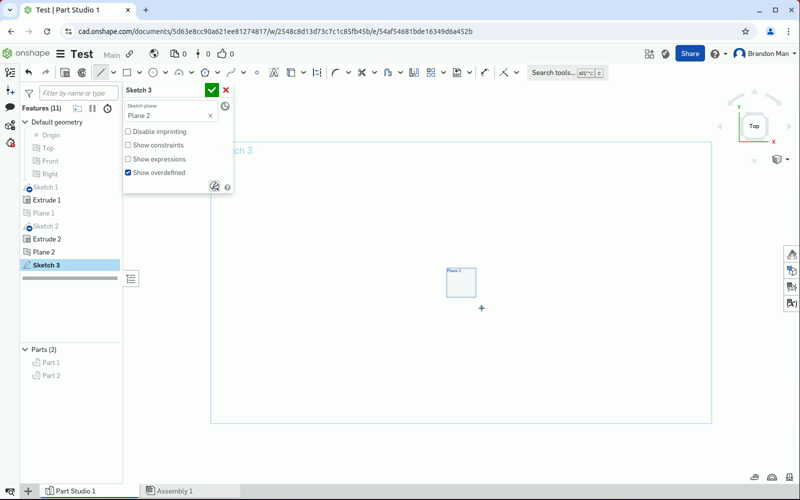
mouse_move(511, 307)
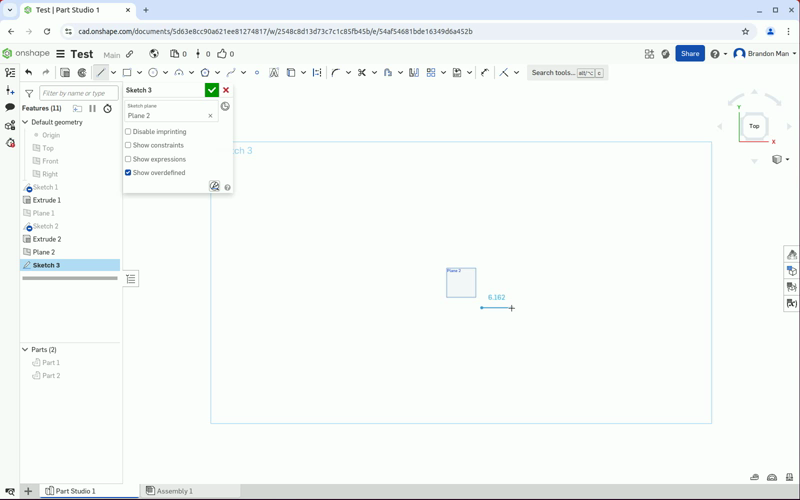
mouse_move(501, 307)
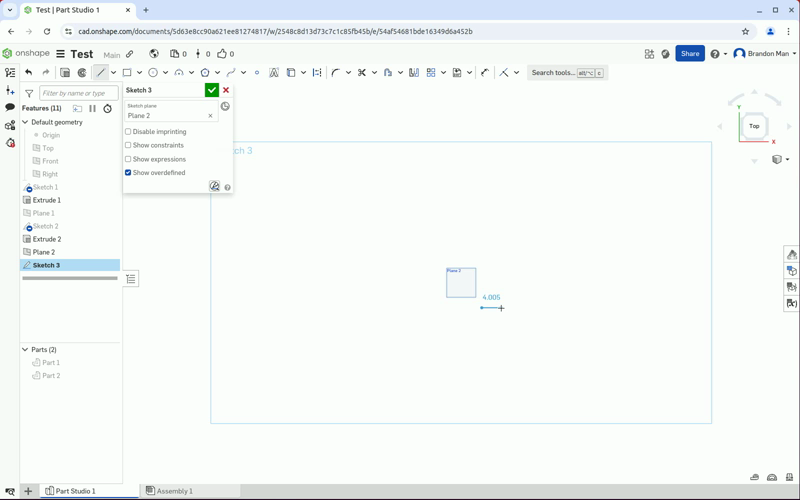
click(501, 307)
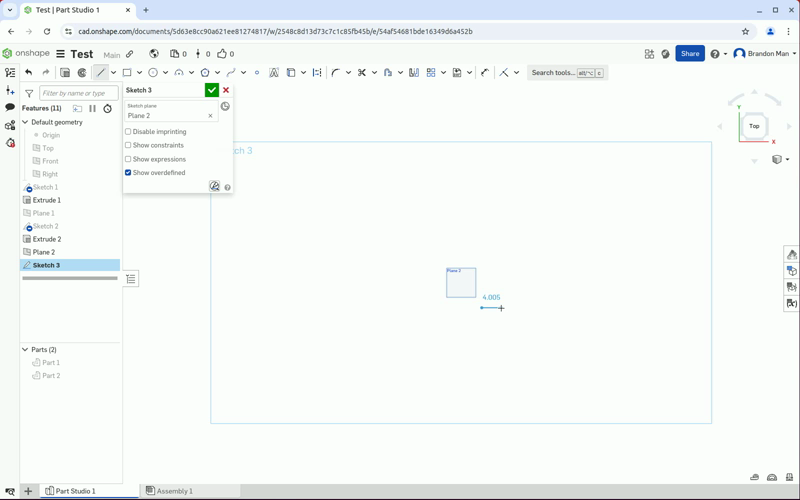
key_up(shift)
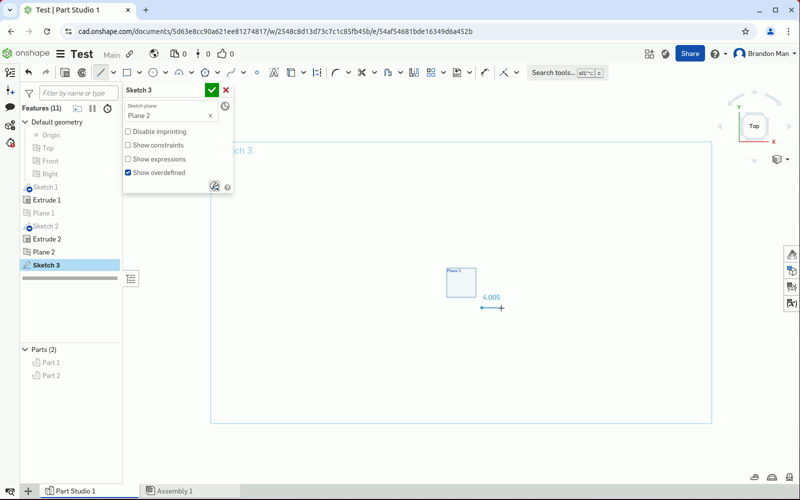
key_down(shift)
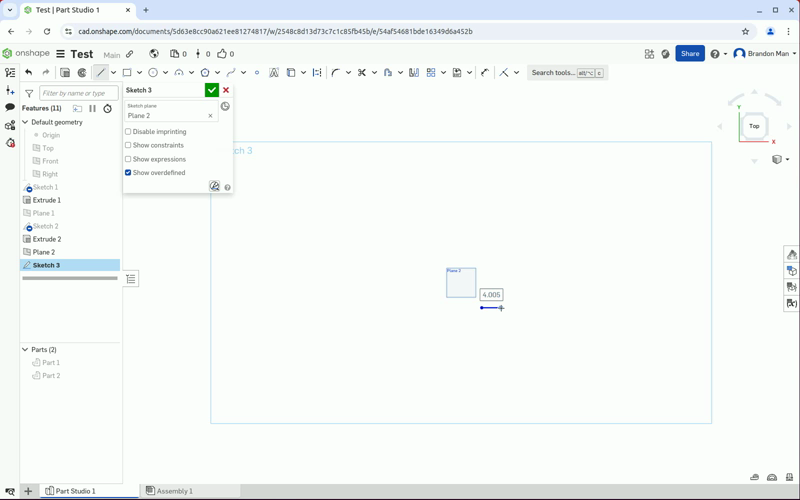
mouse_move(531, 307)
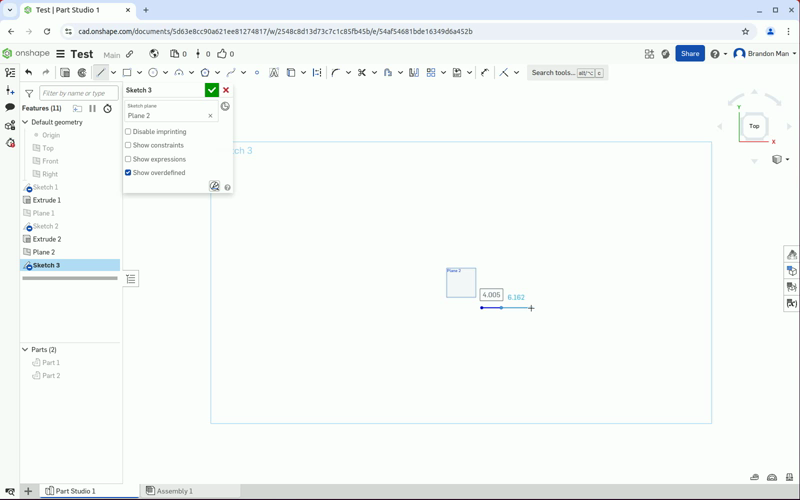
mouse_move(501, 269)
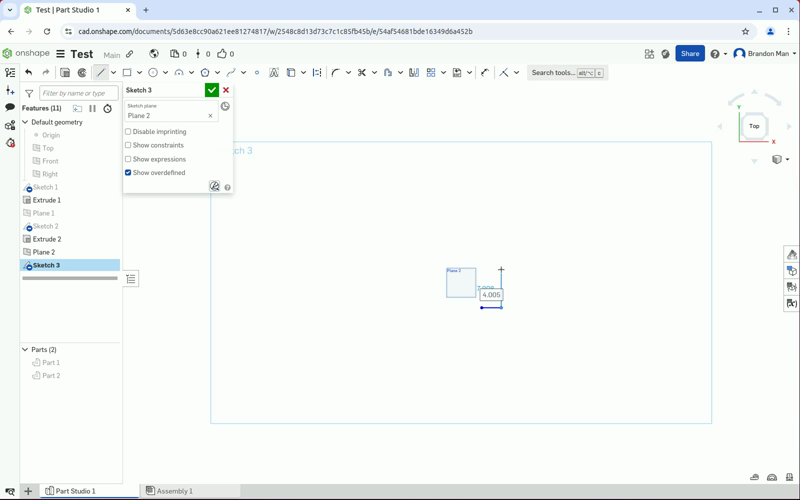
click(501, 269)
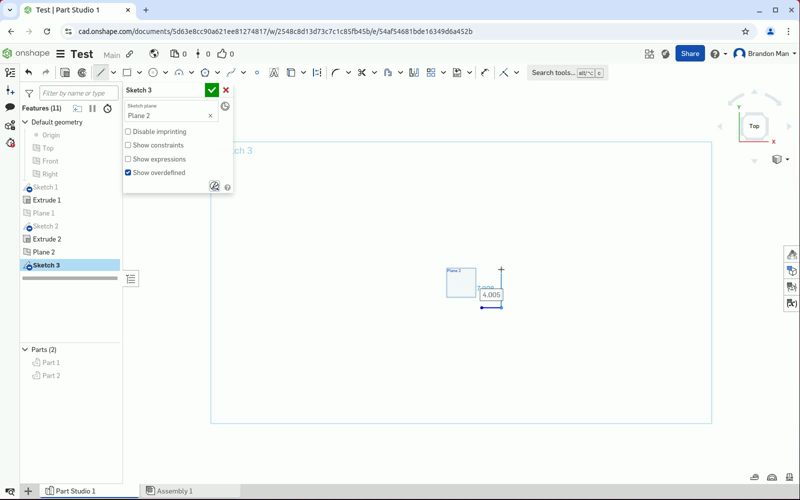
key_up(shift)
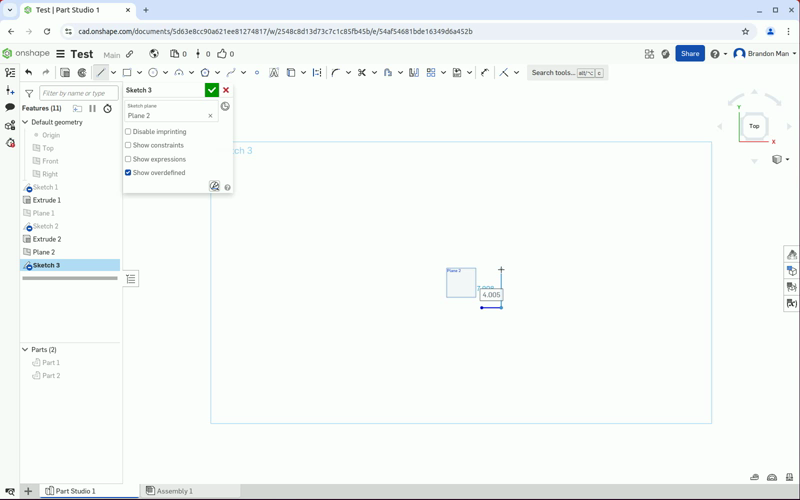
key_down(shift)
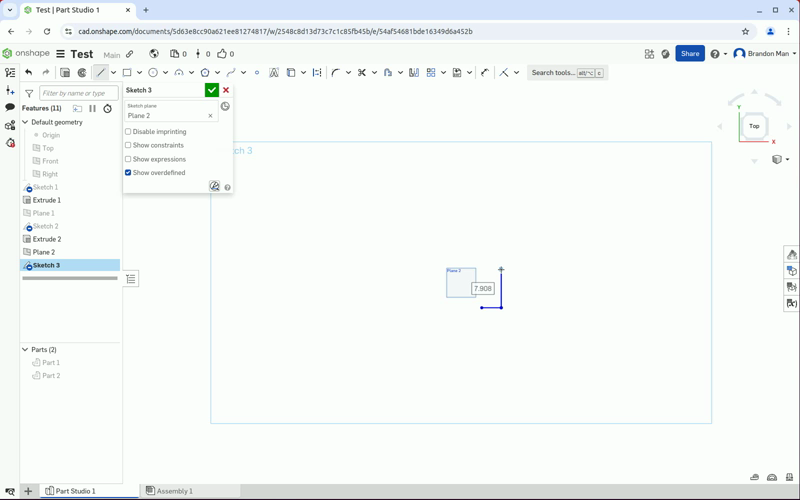
mouse_move(531, 269)
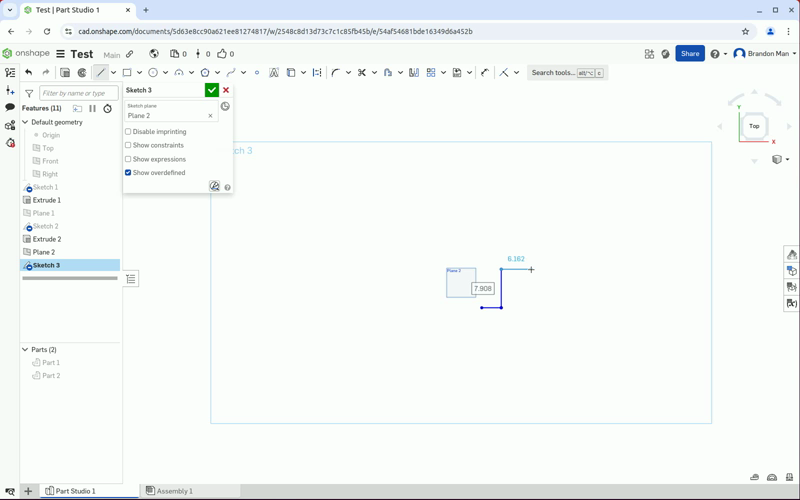
mouse_move(481, 269)
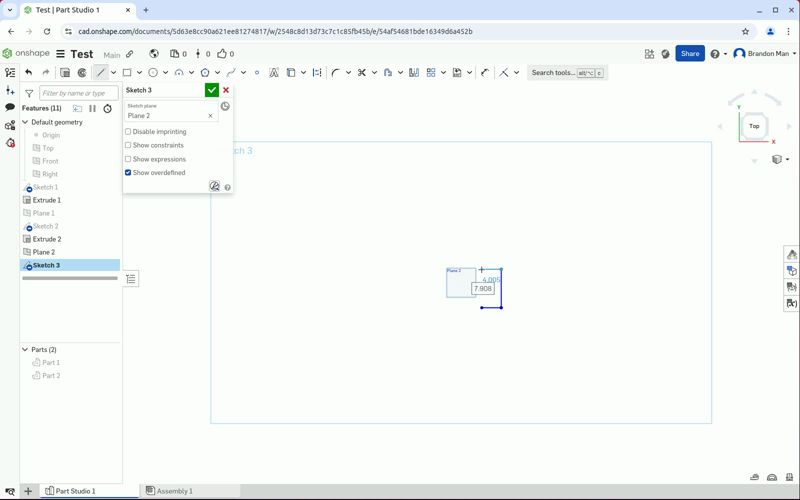
click(481, 269)
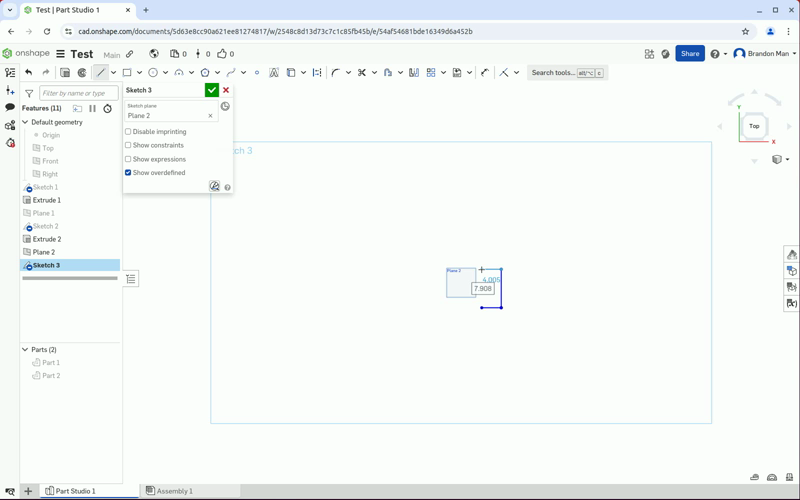
key_up(shift)
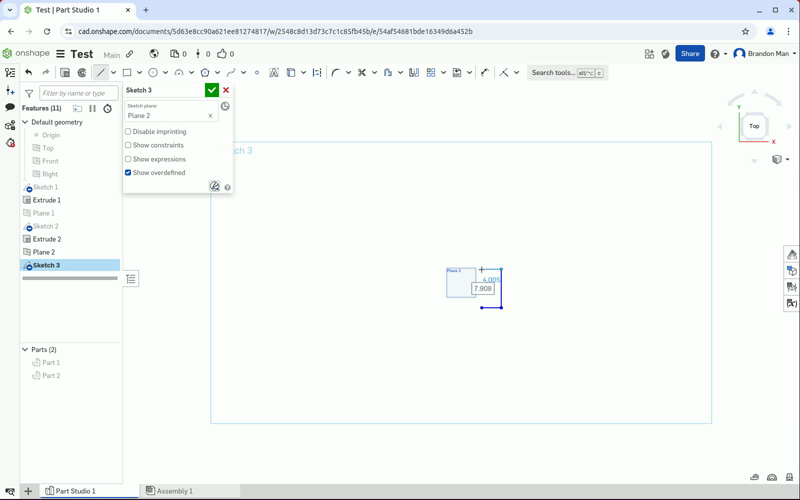
mouse_move(511, 269)
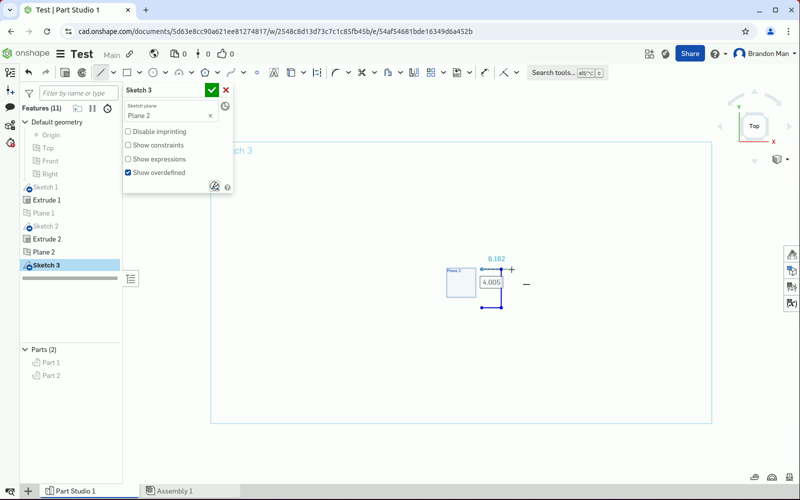
key_down(shift)
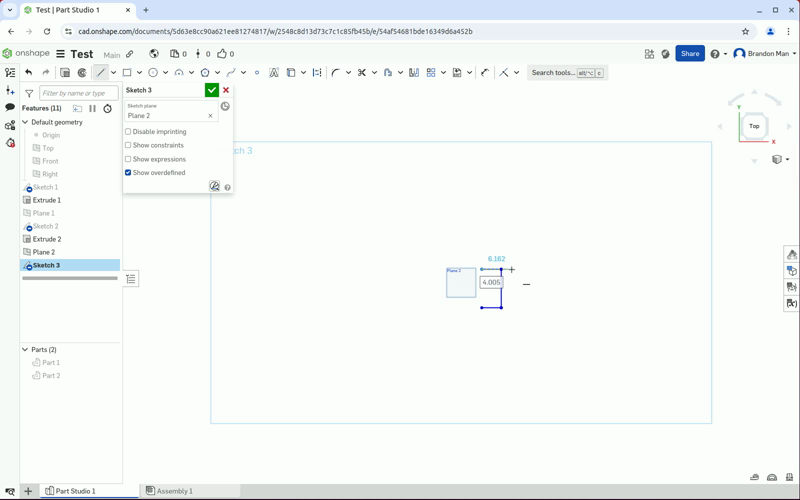
mouse_move(481, 307)
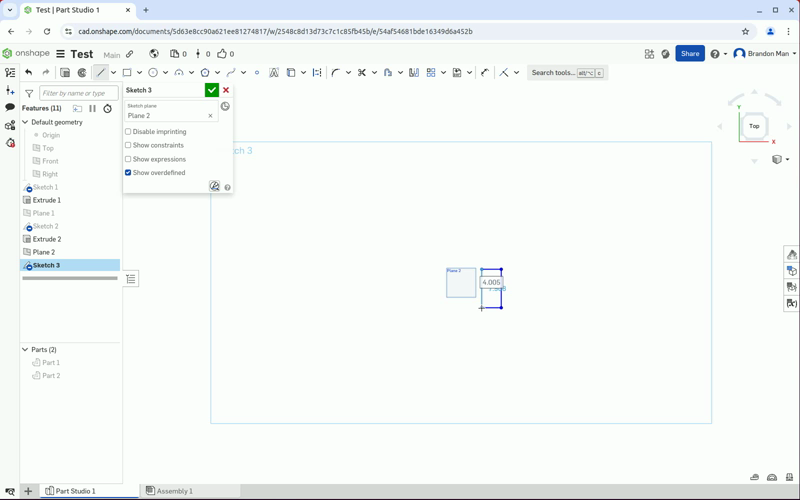
key_up(shift)
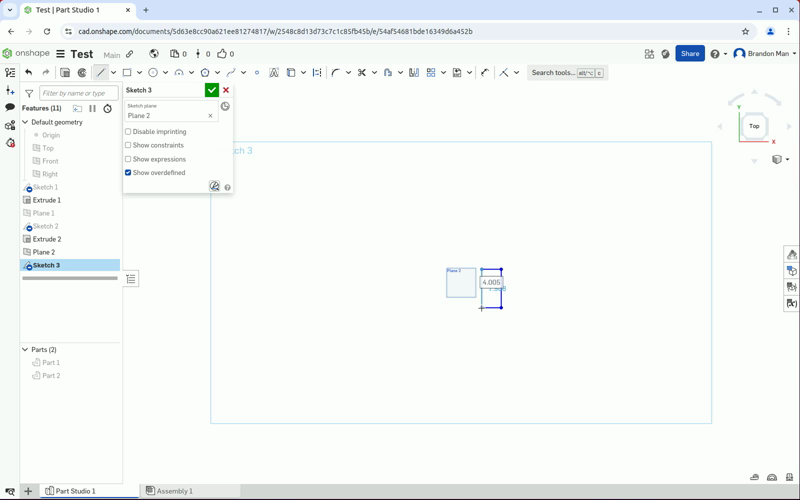
click(481, 307)
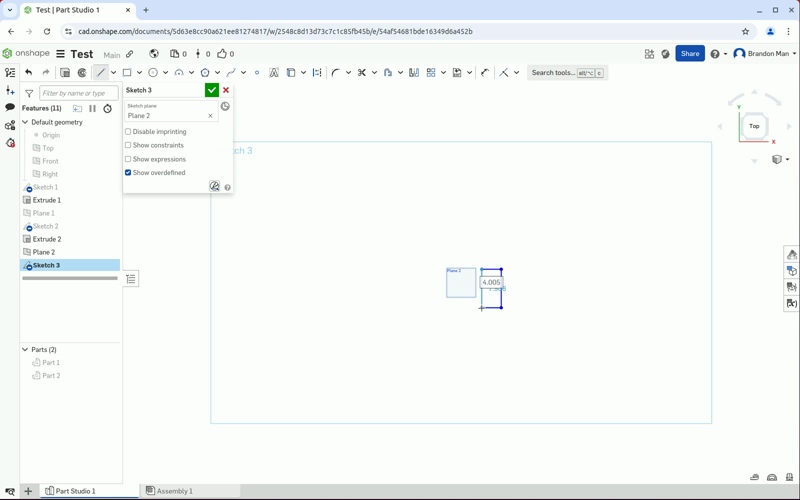
key(esc)
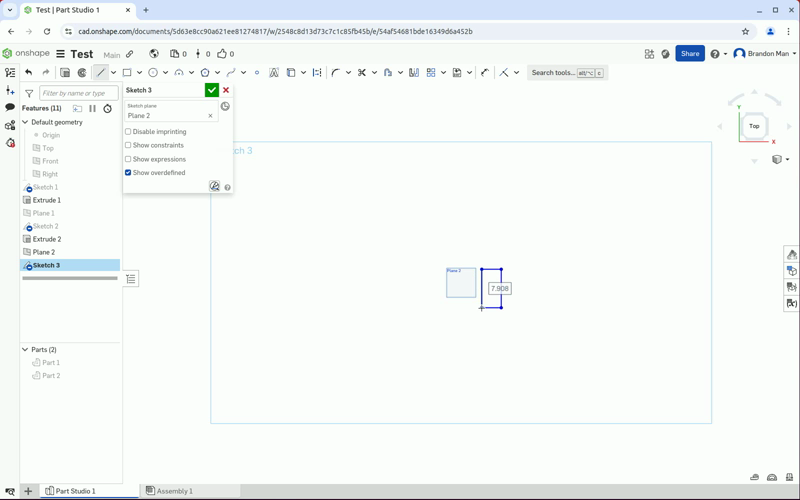
mouse_move(486, 300)
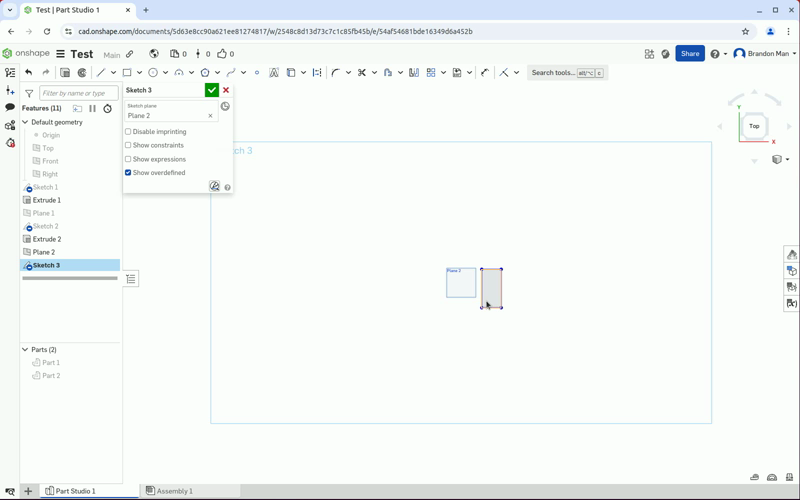
scroll(6)
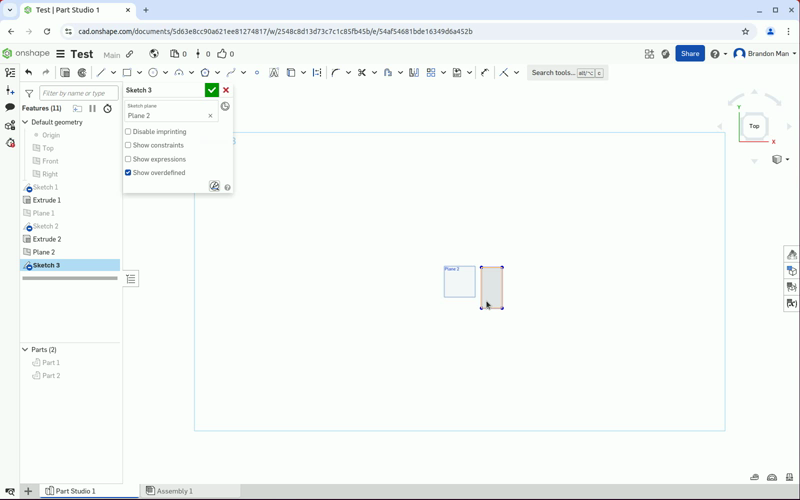
scroll(6)
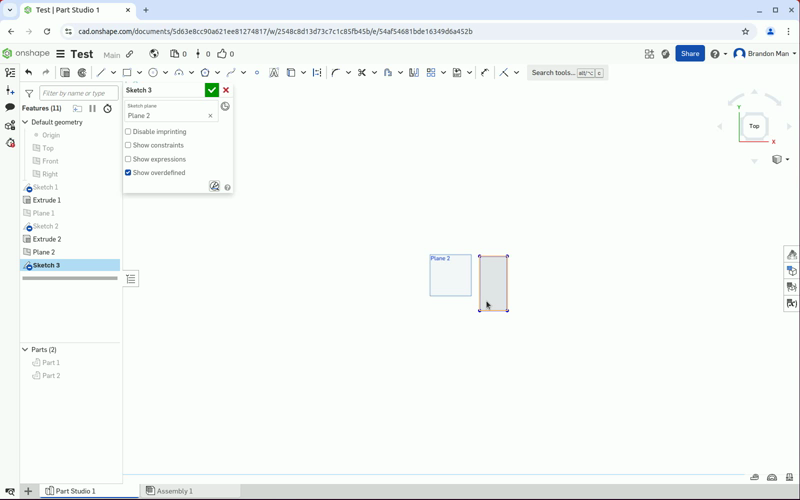
scroll(6)
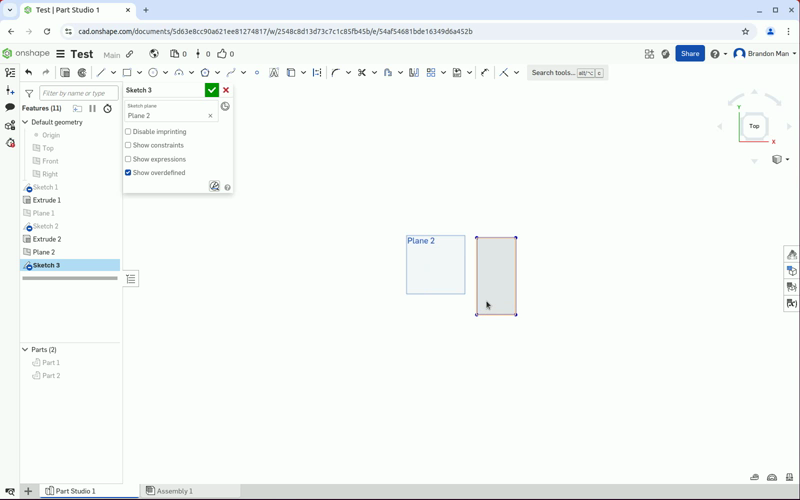
scroll(6)
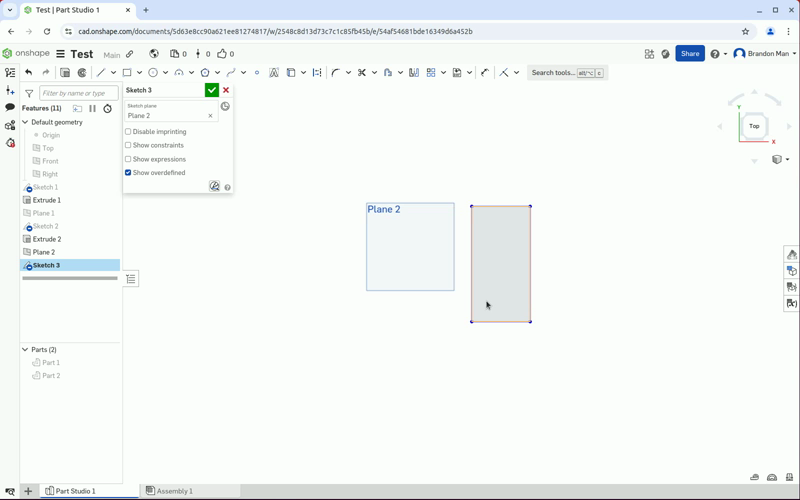
scroll(6)
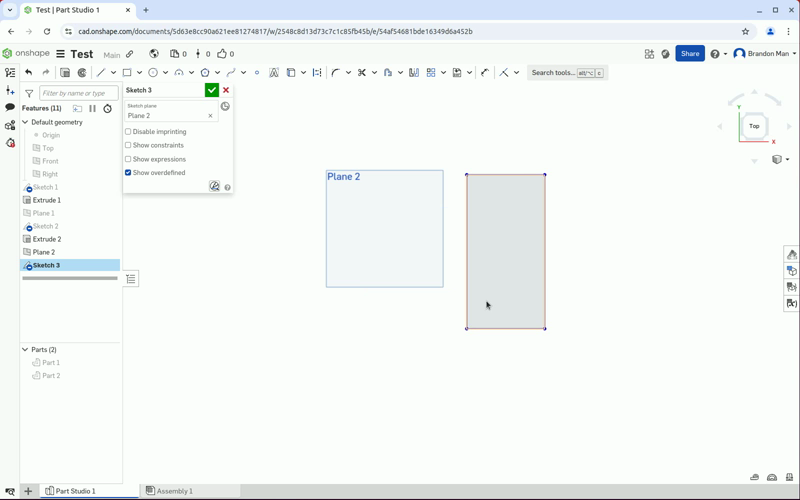
scroll(6)
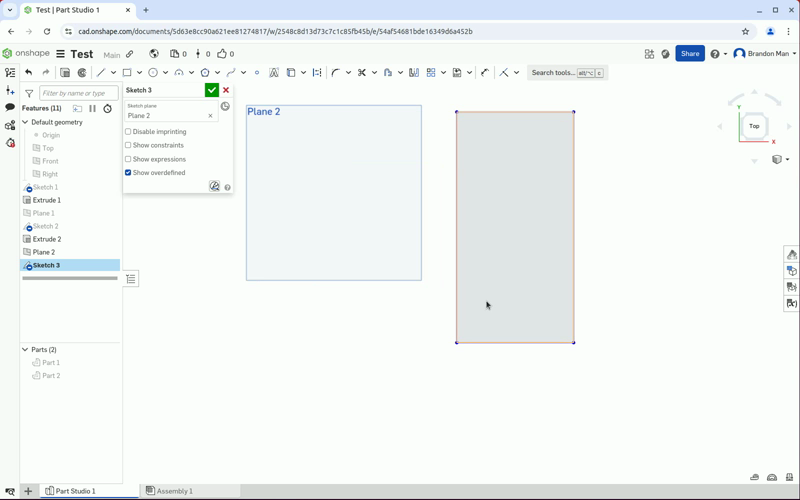
scroll(6)
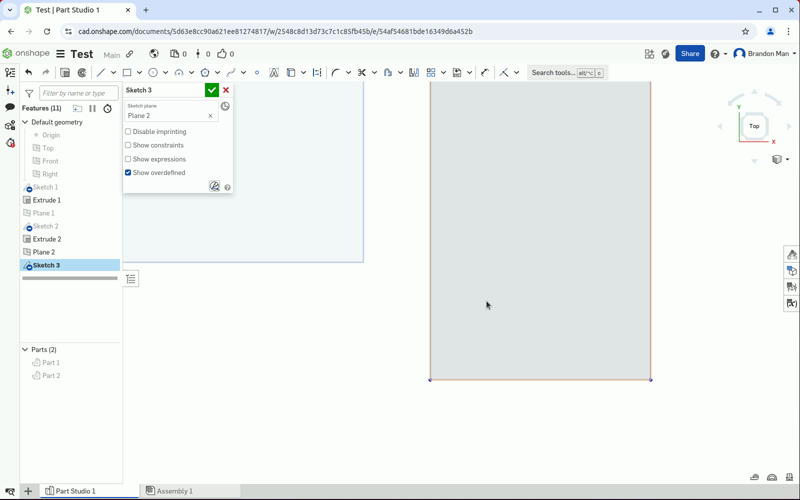
click(486, 300)
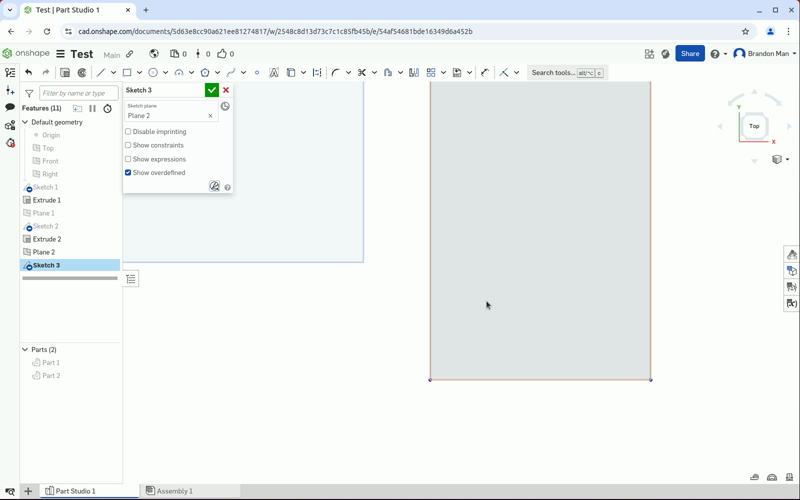
scroll(-6)
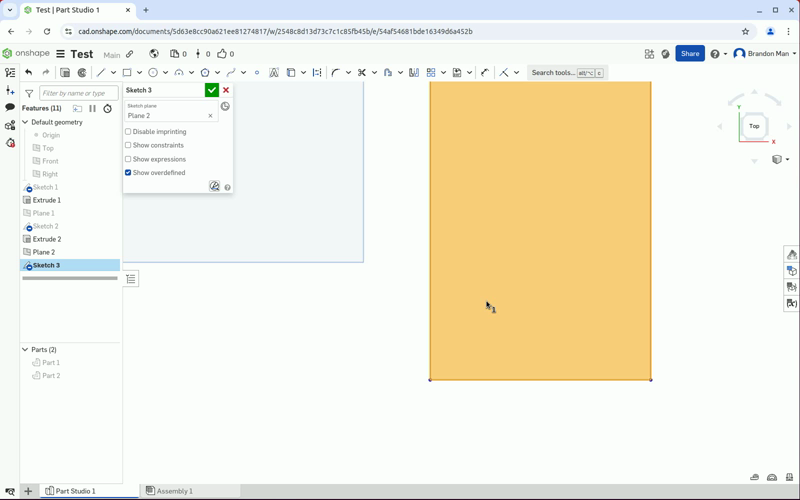
scroll(-6)
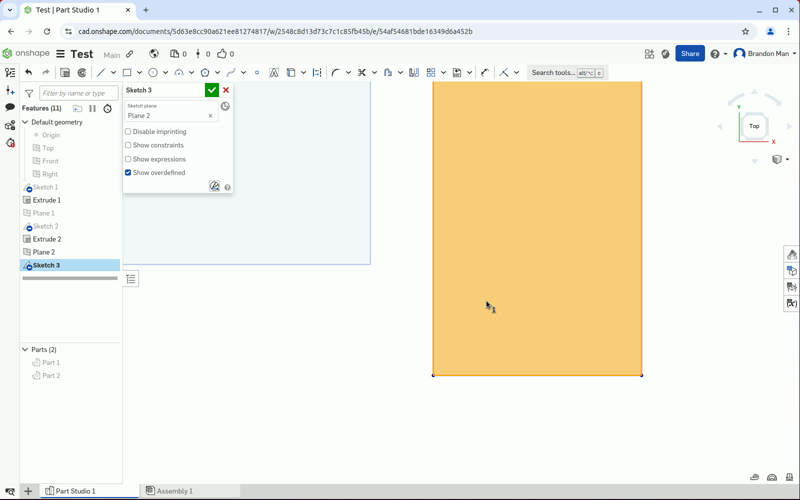
scroll(-6)
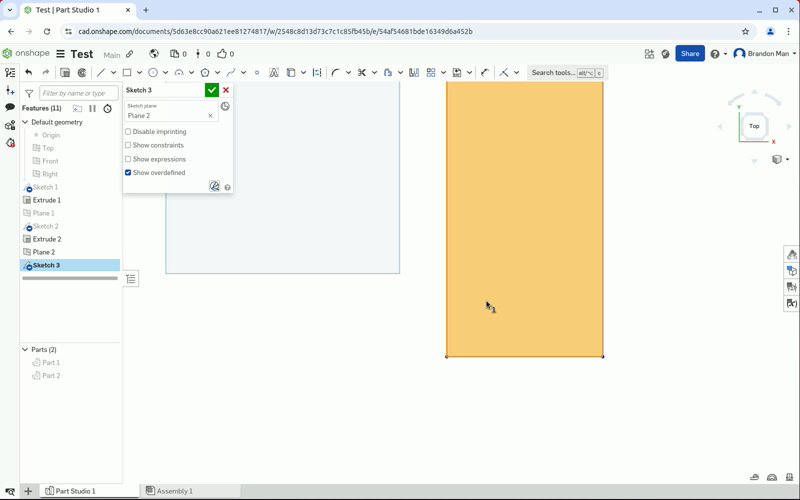
scroll(-6)
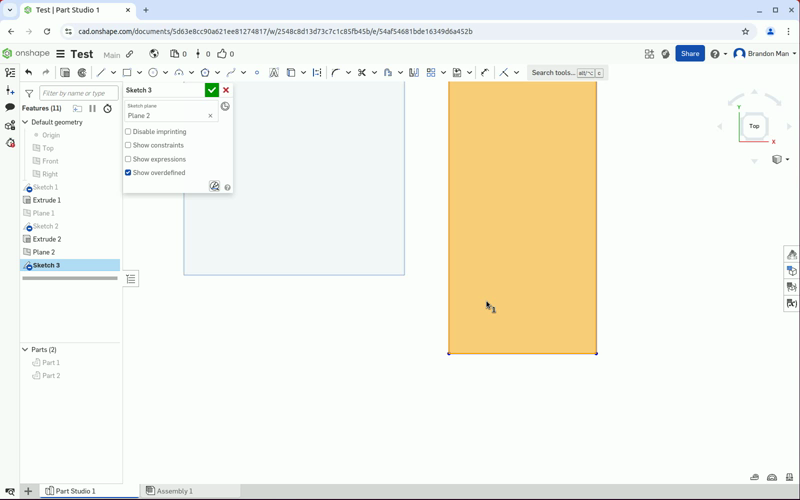
scroll(-6)
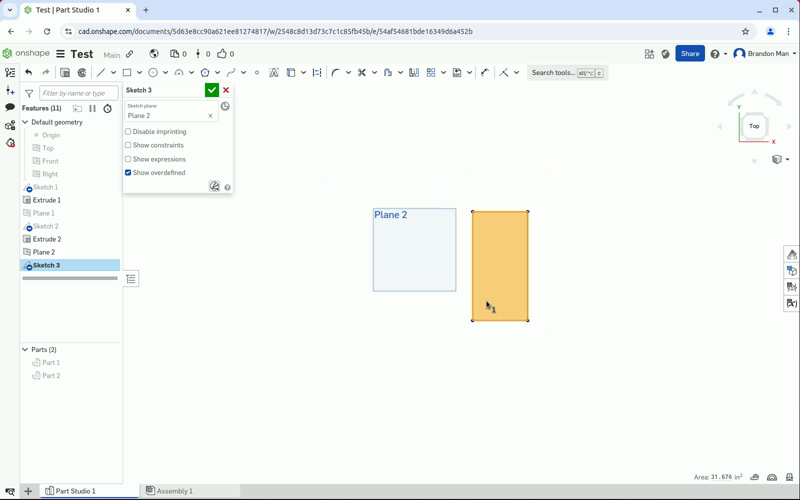
scroll(-6)
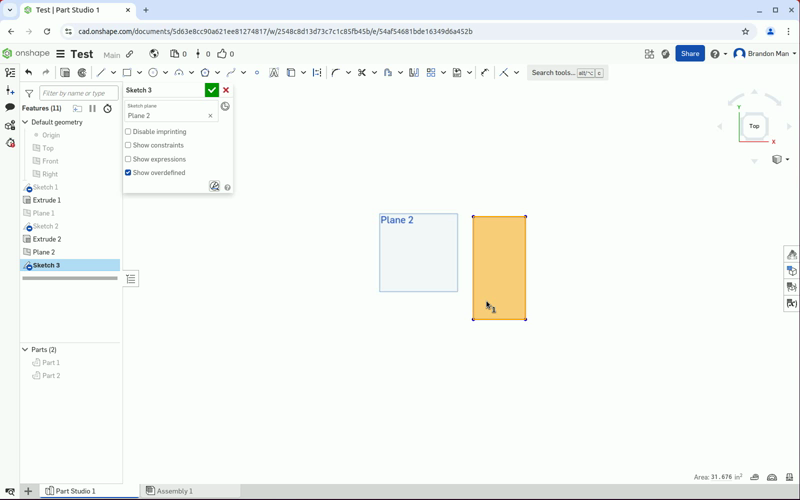
scroll(-6)
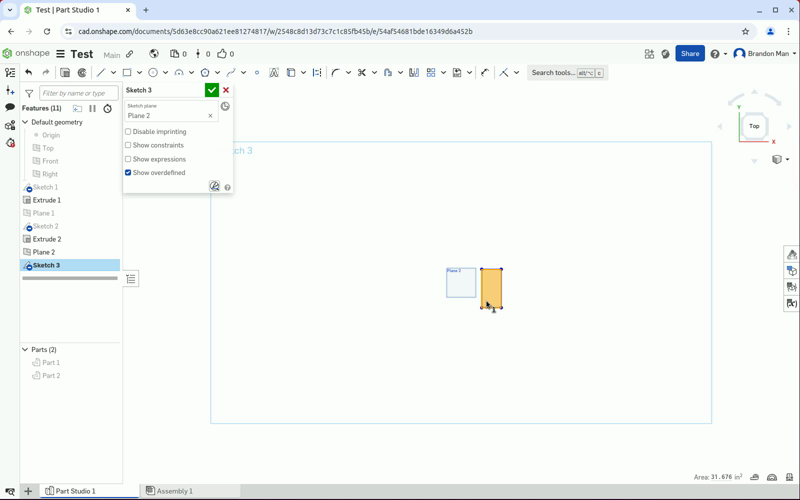
mouse_move(73, 352)
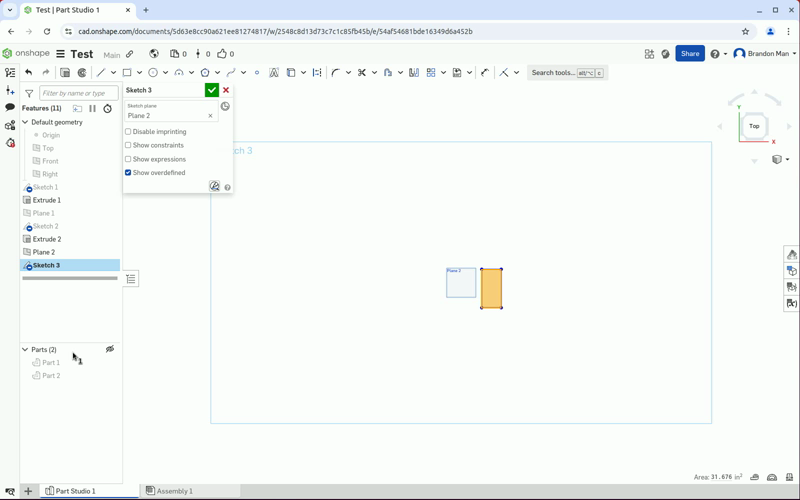
key(shift+y)
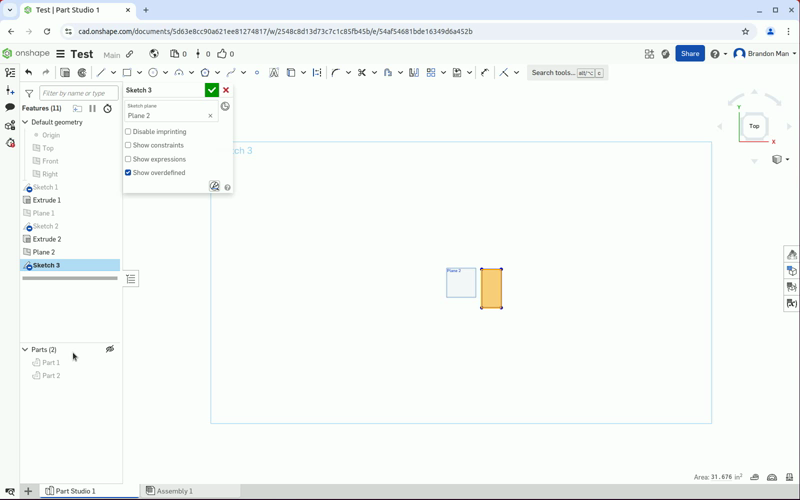
key(shift+e)
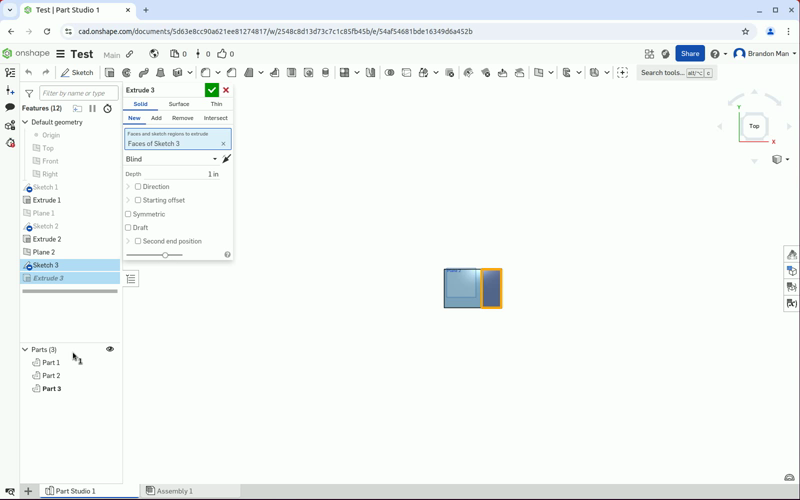
mouse_move(143, 106)
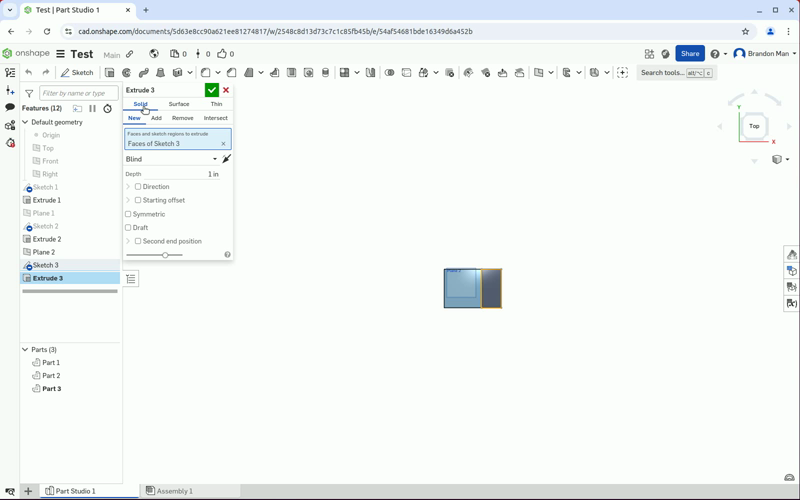
click(143, 106)
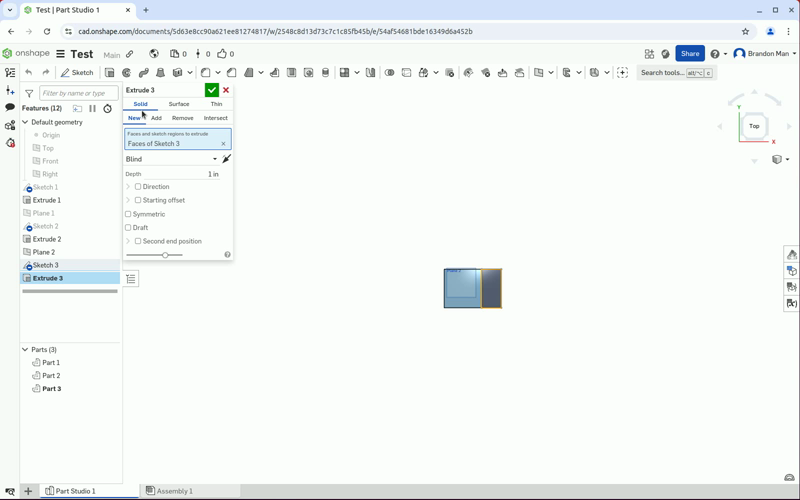
mouse_move(137, 120)
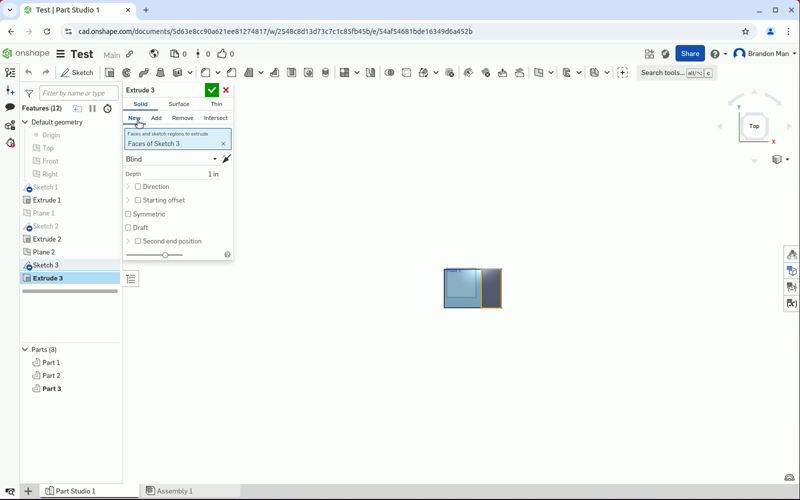
click(137, 120)
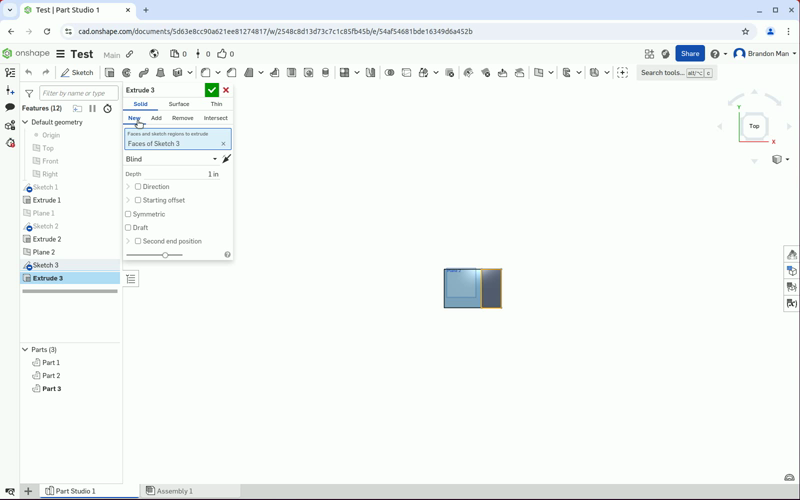
key(tab, 4)
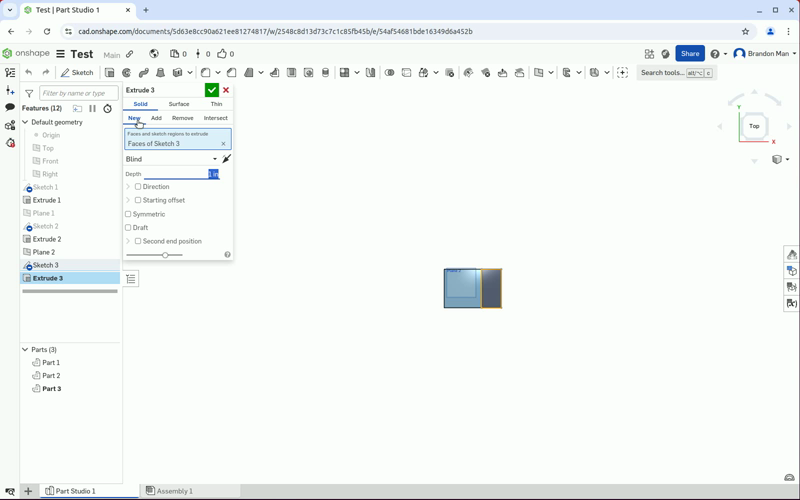
text(7.703)
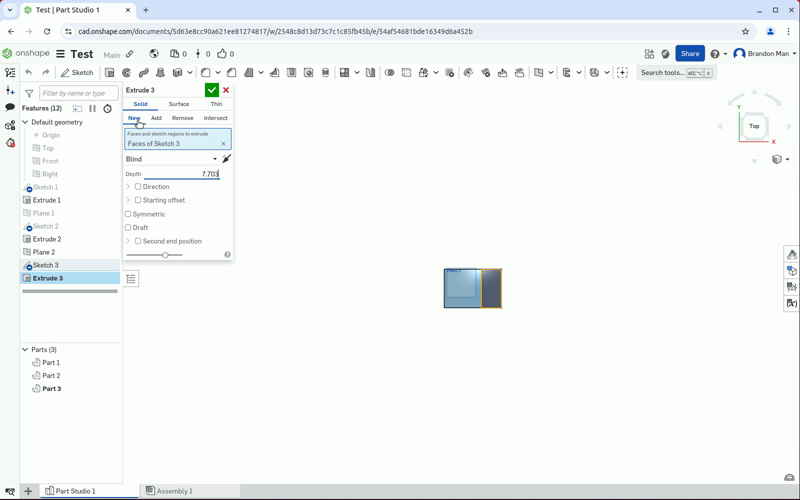
key(enter)
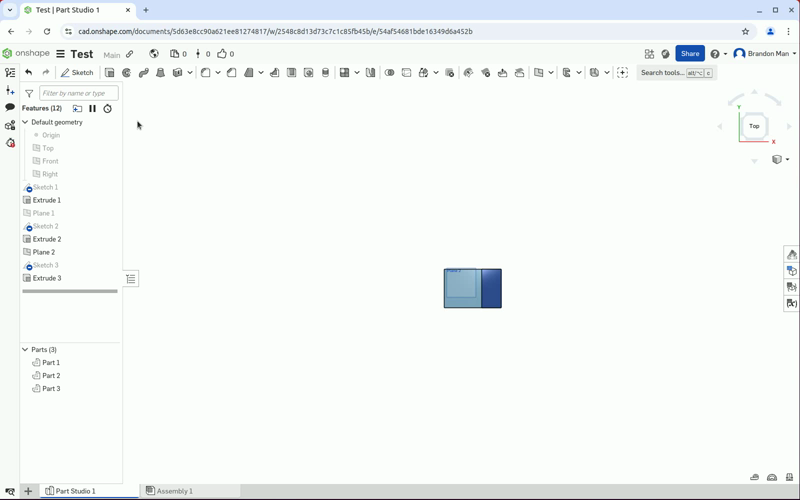
key(shift+h)
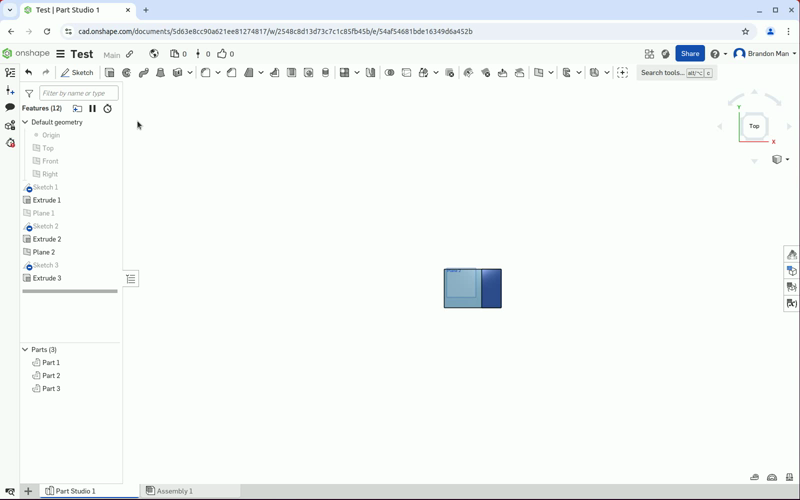
key(shift+h)
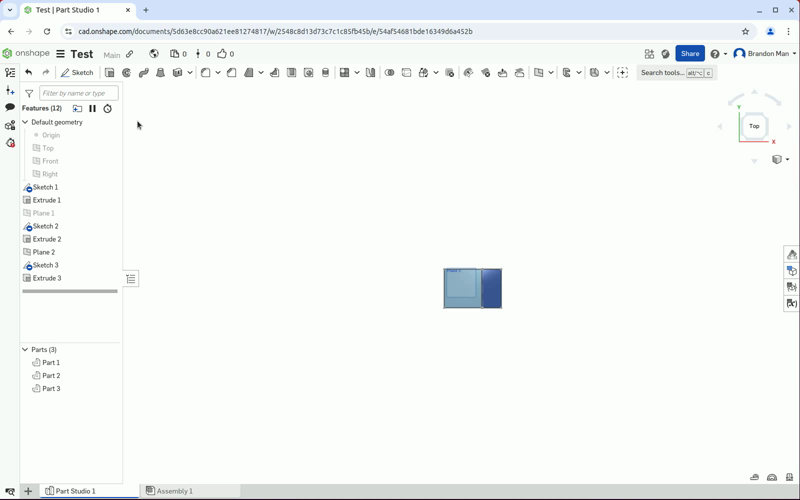
key(shift+7)
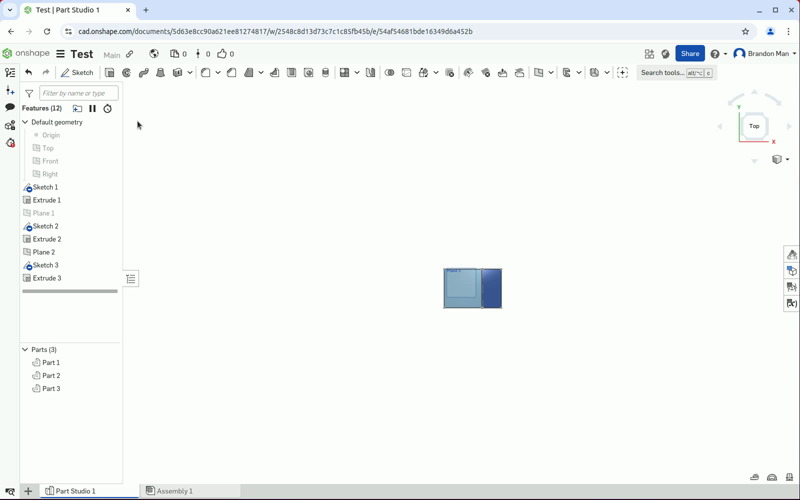
key(up, 3)
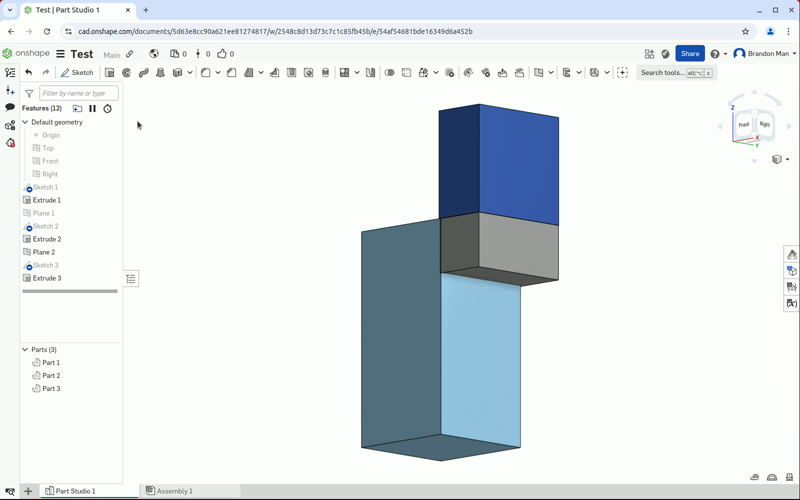
key(left, 3)
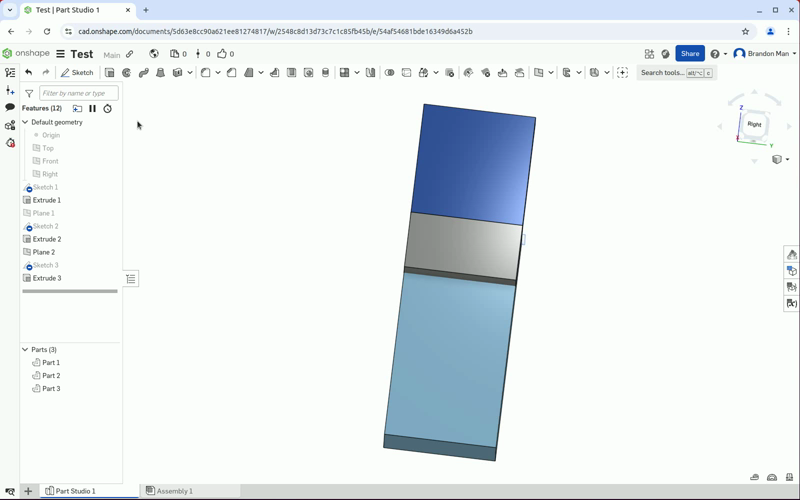
key(right, 3)
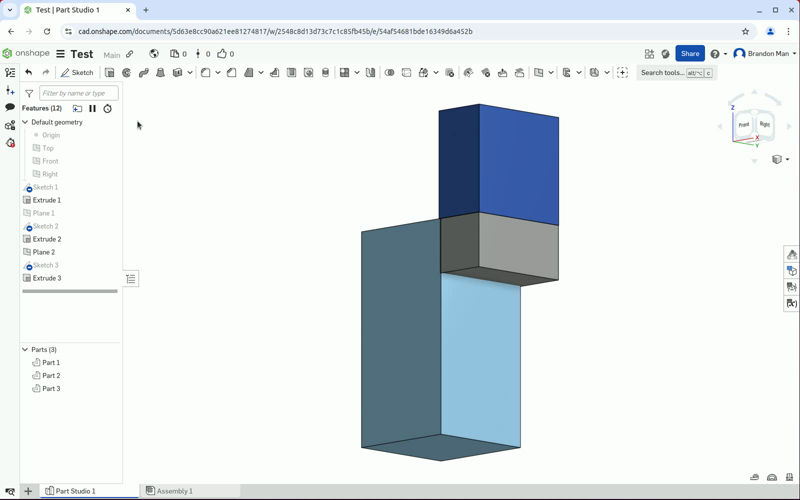
key(down, 3)
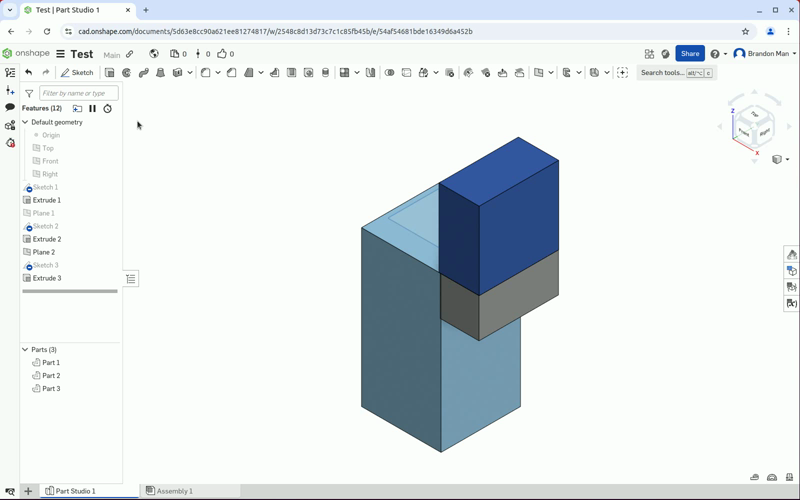
mouse_move(73, 189)
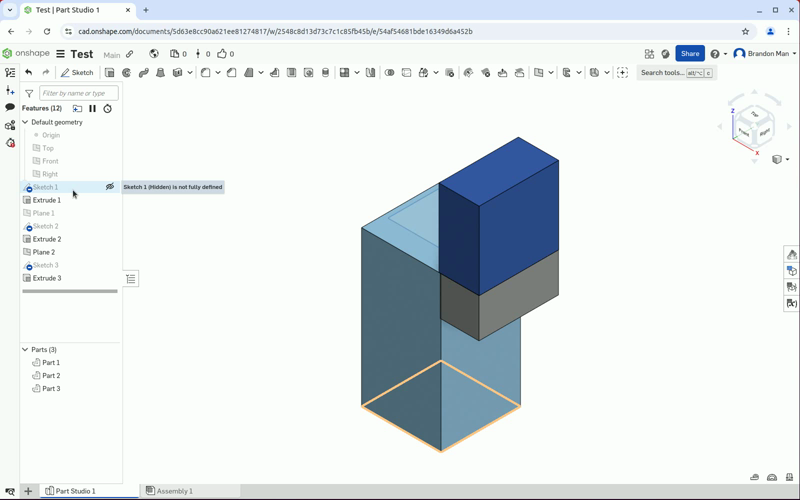
click(73, 189)